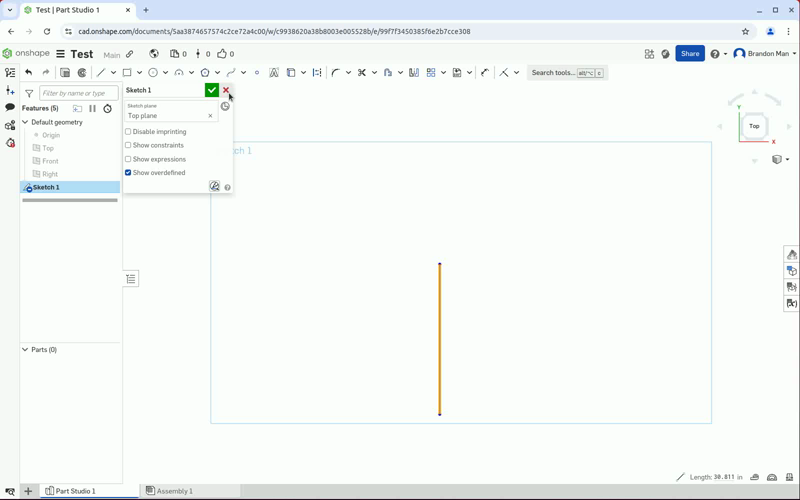
key(shift+h)
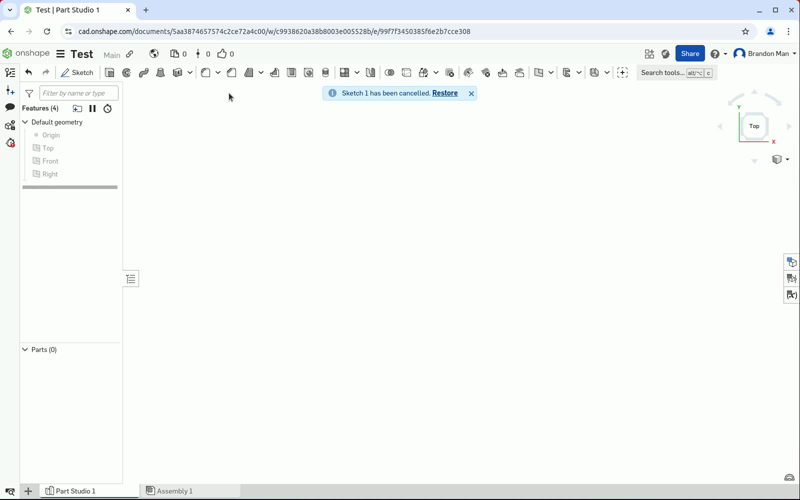
mouse_move(73, 352)
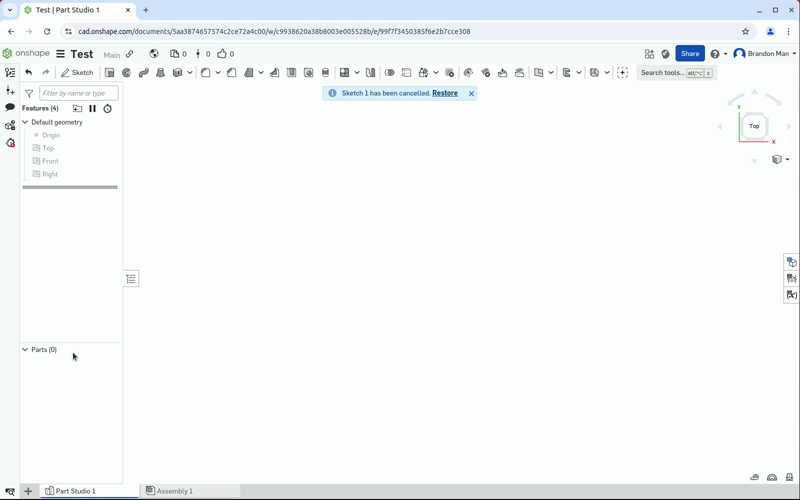
key(y)
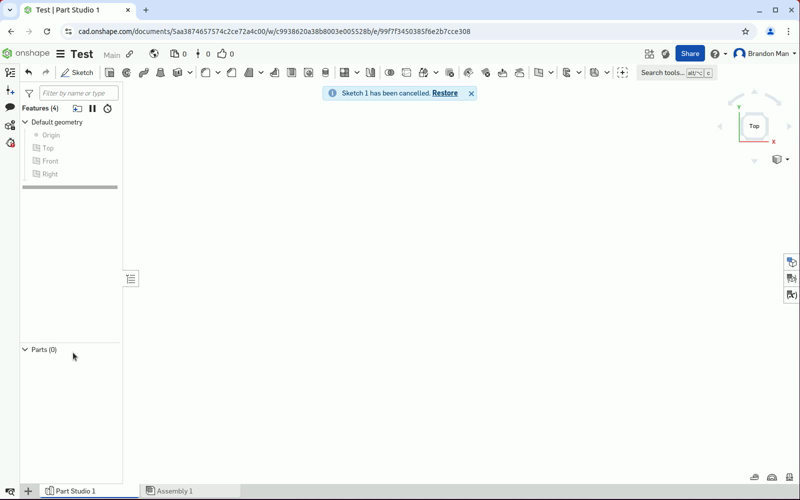
key(shift+p)
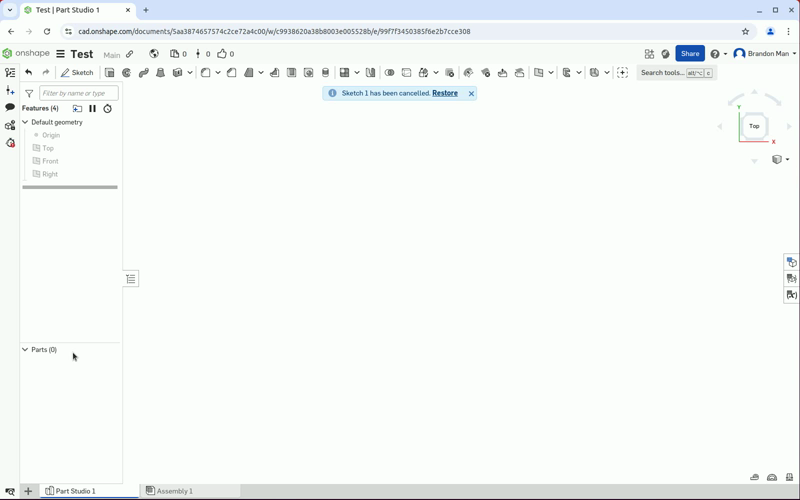
key(space)
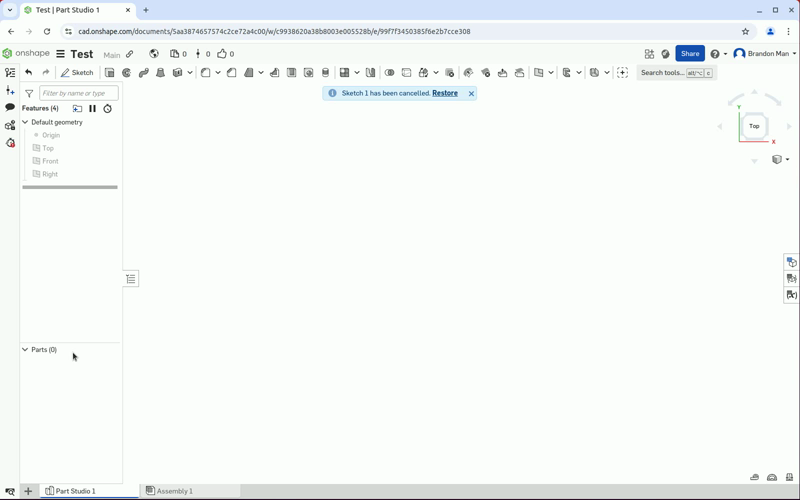
key_down(shift)
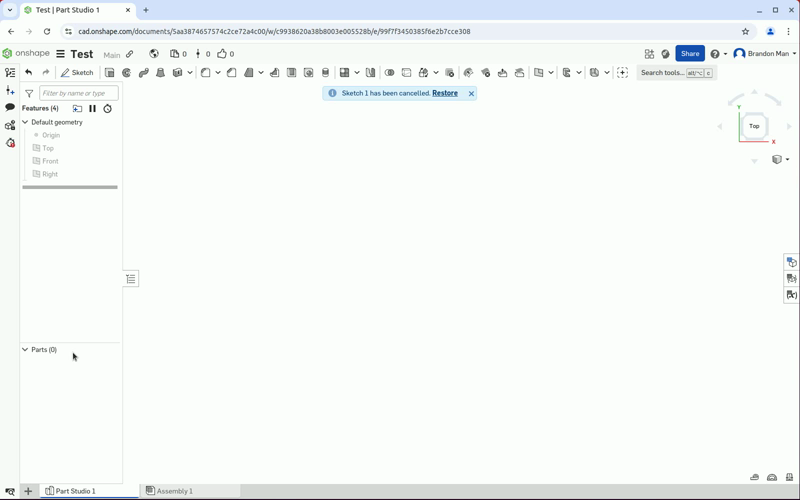
key(up)
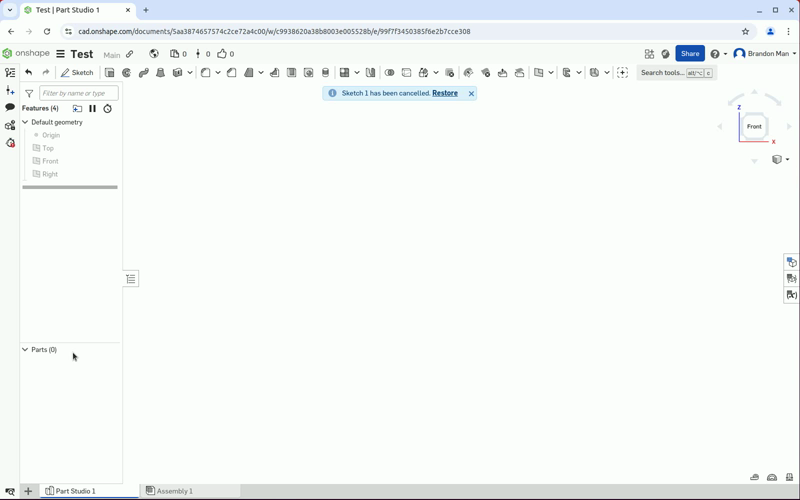
key_up(shift)
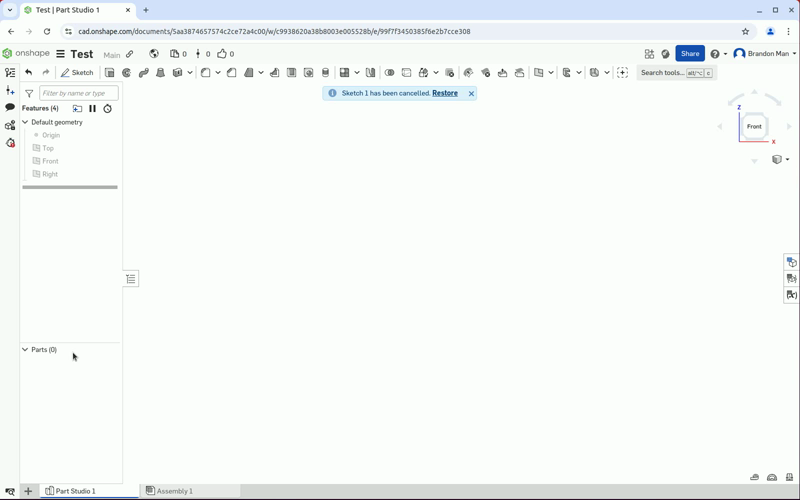
mouse_move(73, 352)
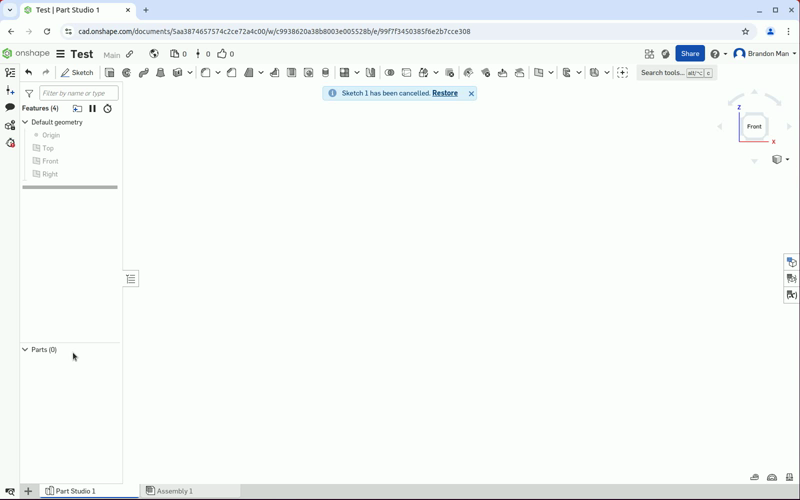
key(shift+y)
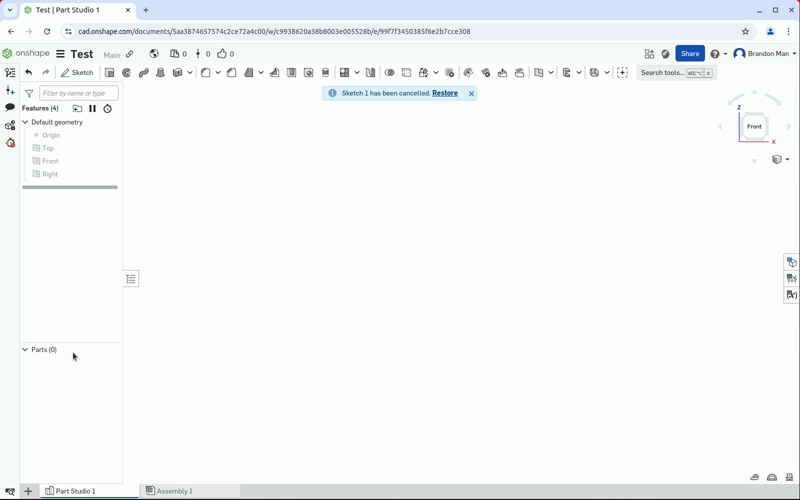
key(shift+s)
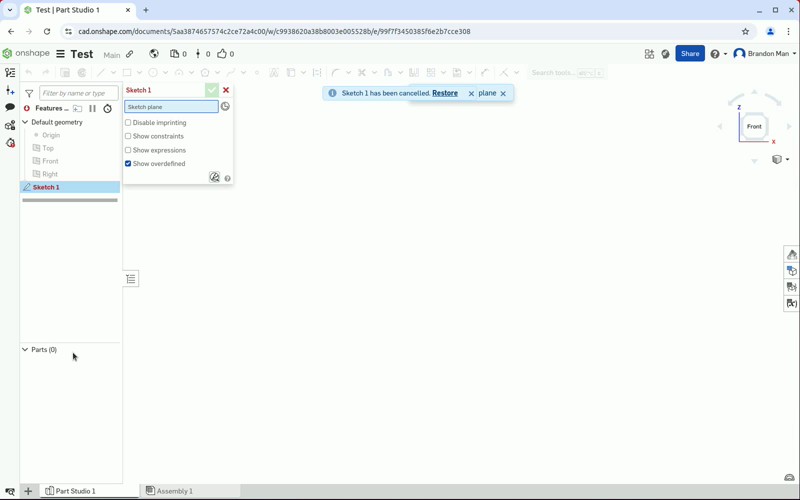
mouse_move(73, 163)
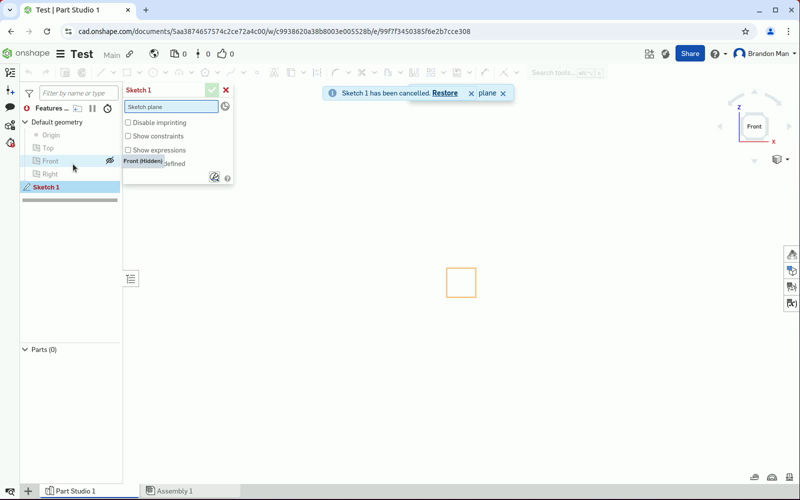
click(73, 163)
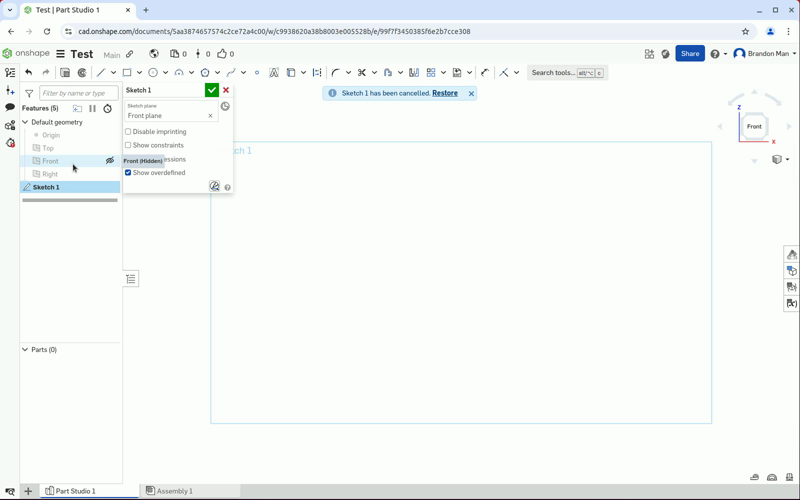
mouse_move(73, 352)
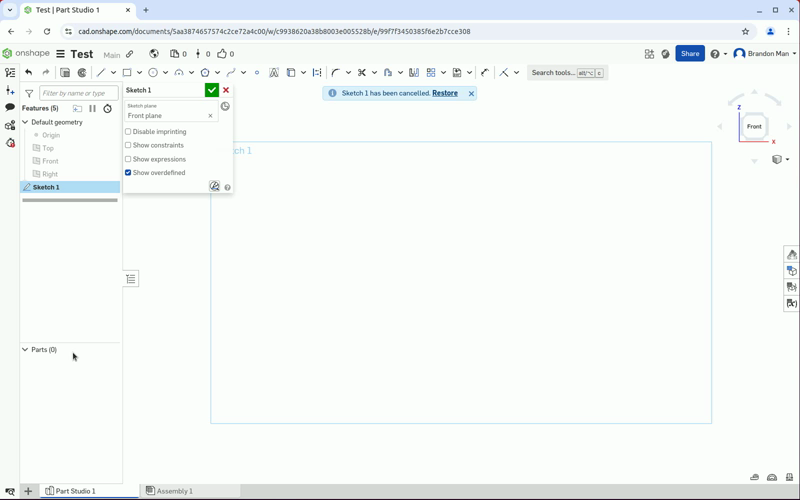
key(y)
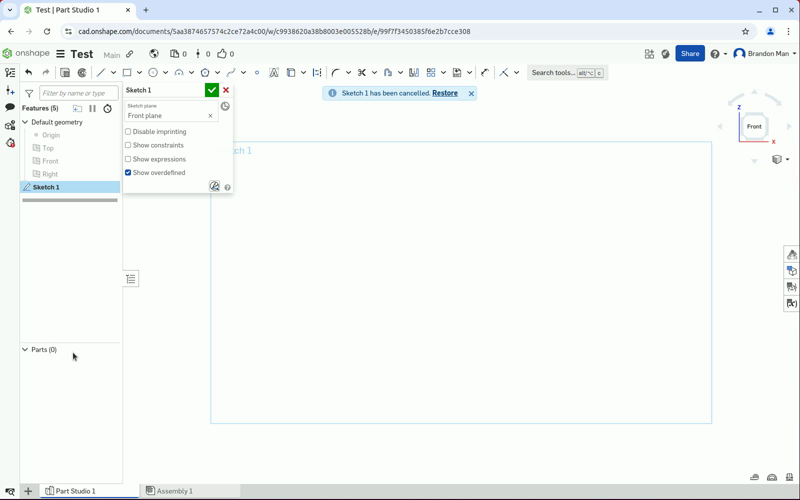
key(l)
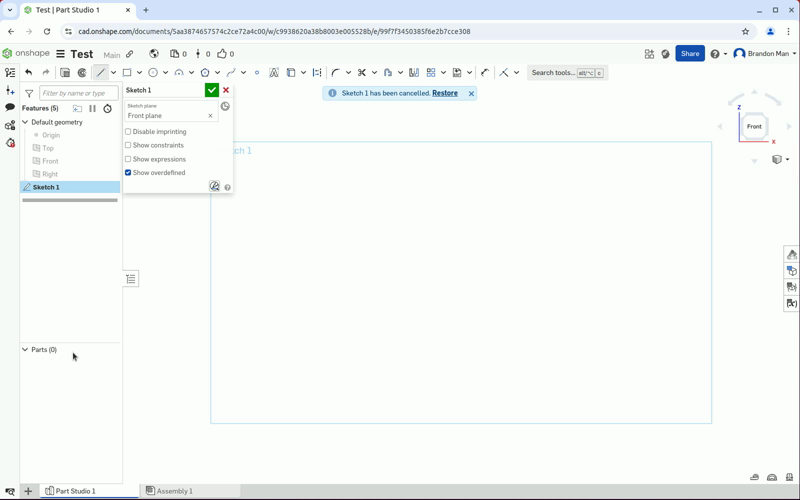
key_down(shift)
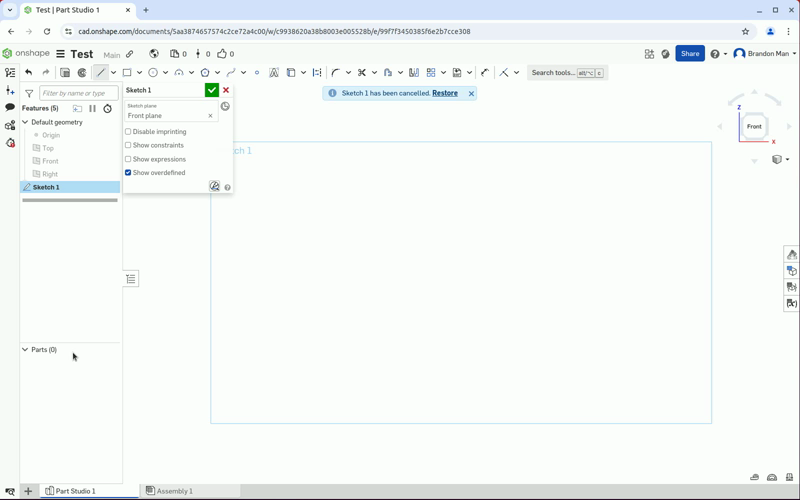
mouse_move(424, 395)
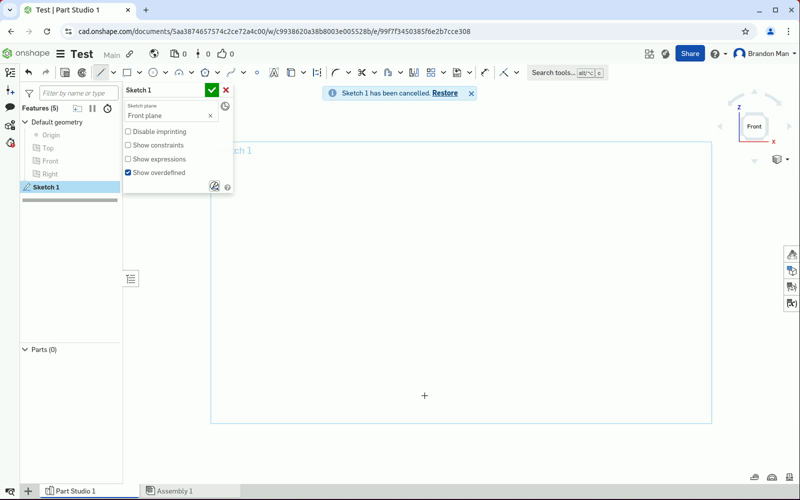
click(424, 395)
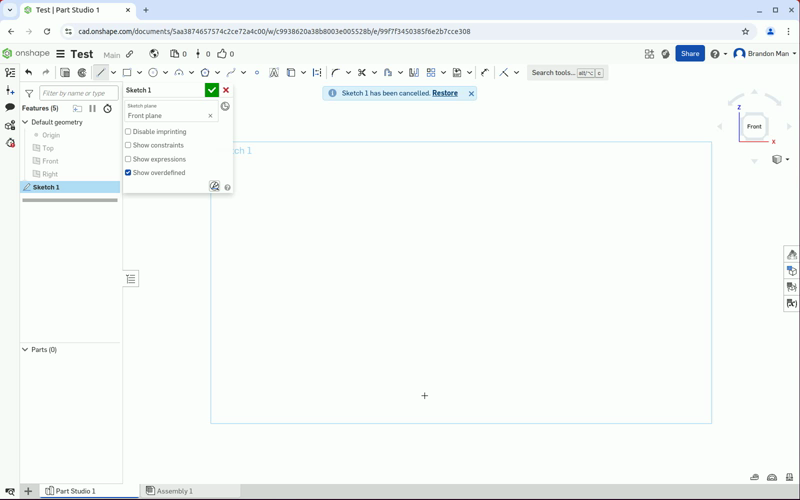
key_up(shift)
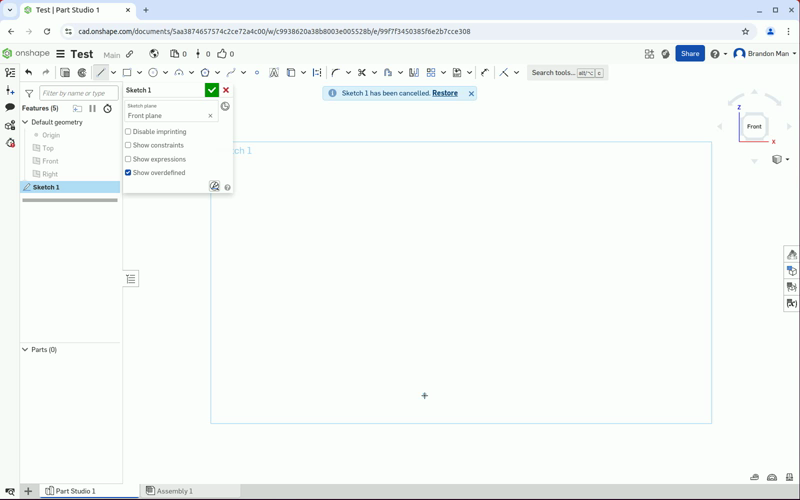
key_down(shift)
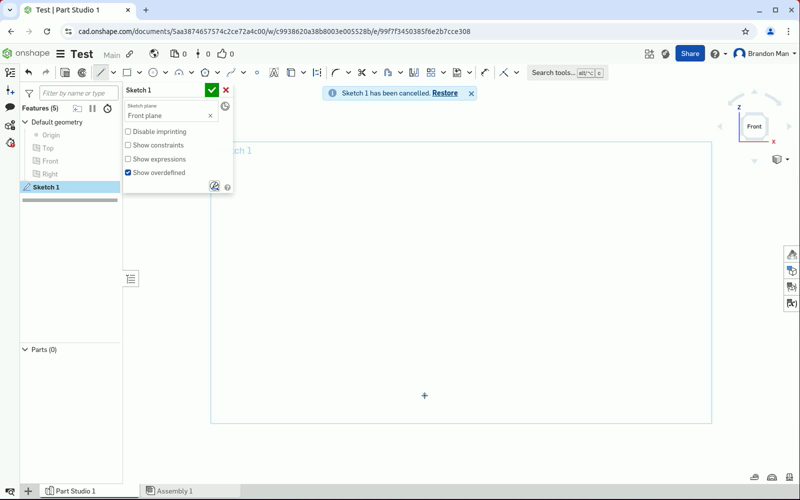
mouse_move(497, 395)
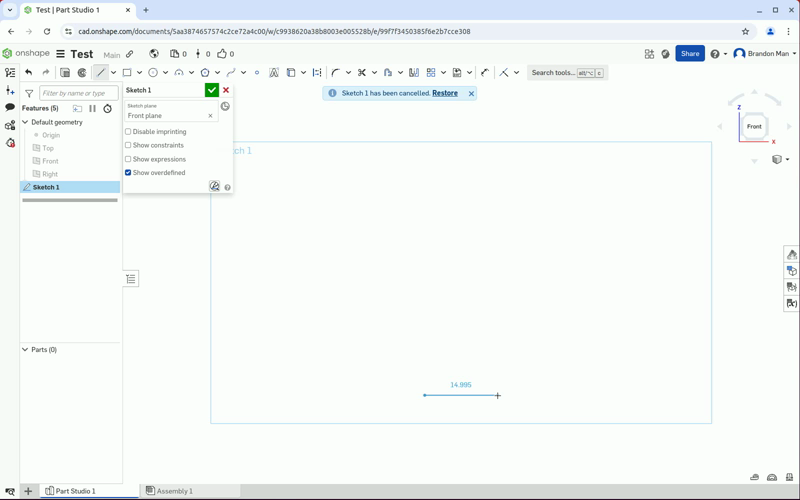
click(497, 395)
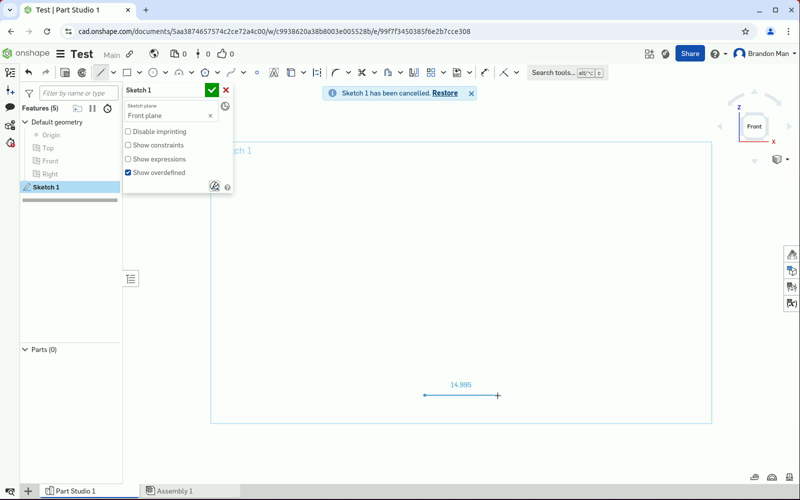
key_up(shift)
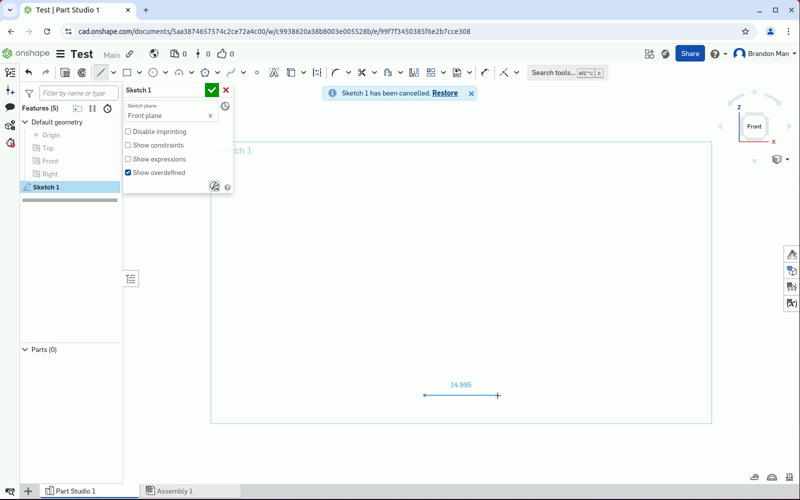
key_down(shift)
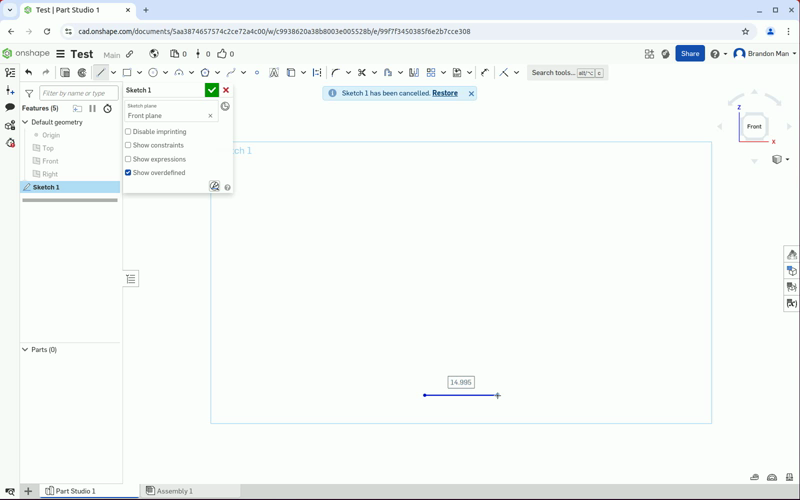
mouse_move(497, 252)
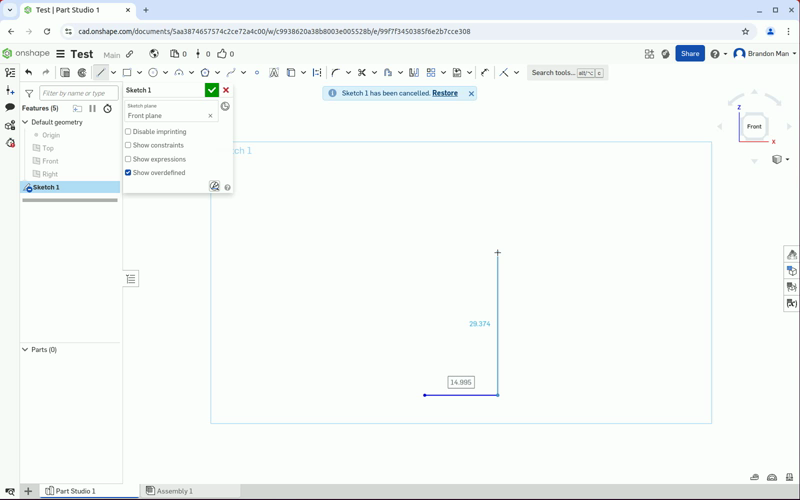
click(497, 252)
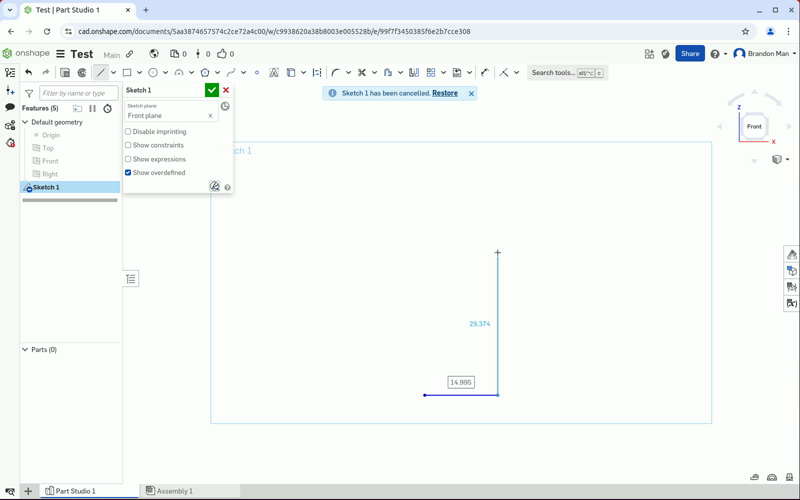
key_up(shift)
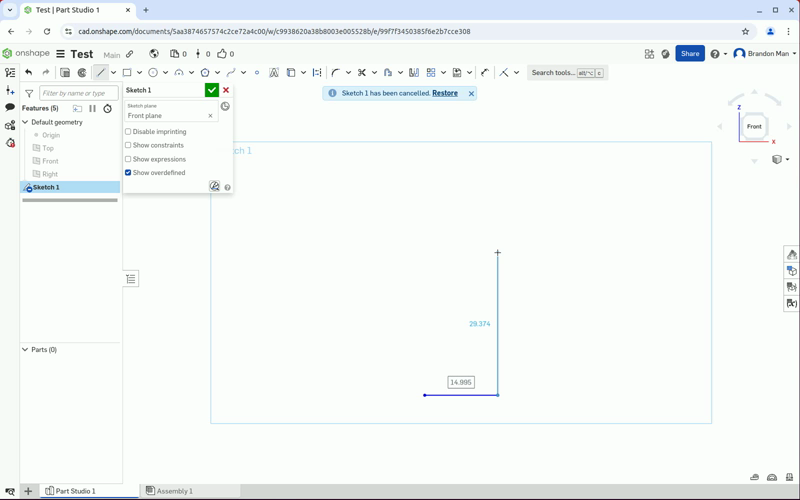
key_down(shift)
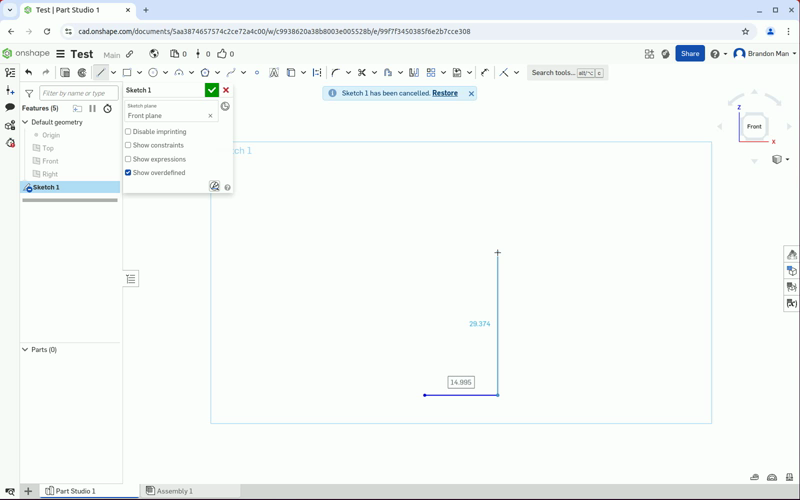
mouse_move(527, 252)
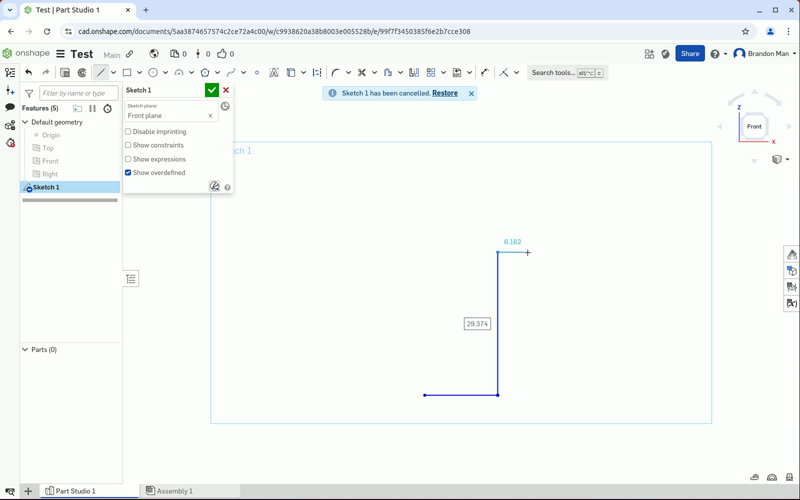
mouse_move(461, 229)
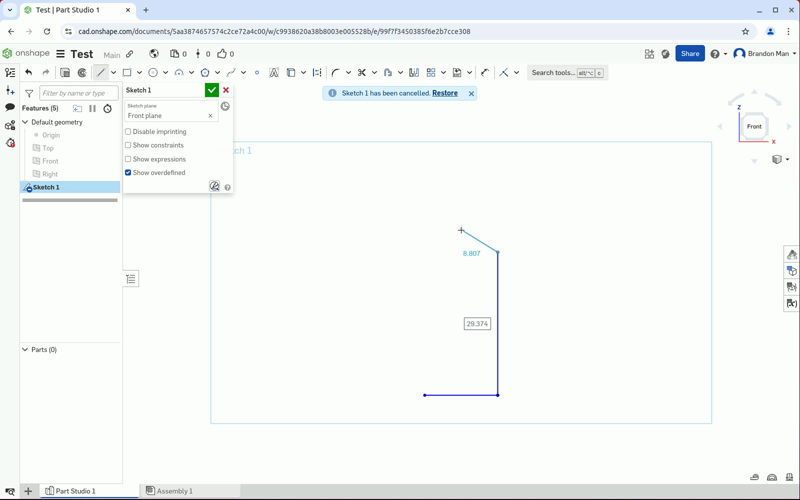
click(461, 229)
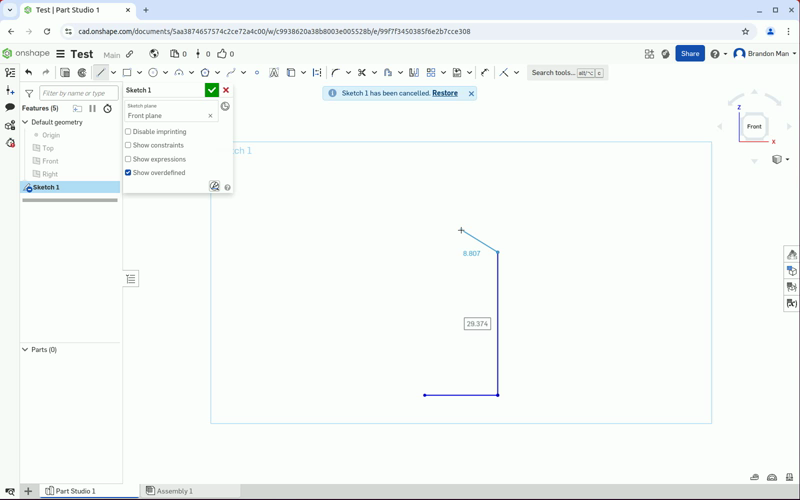
key_up(shift)
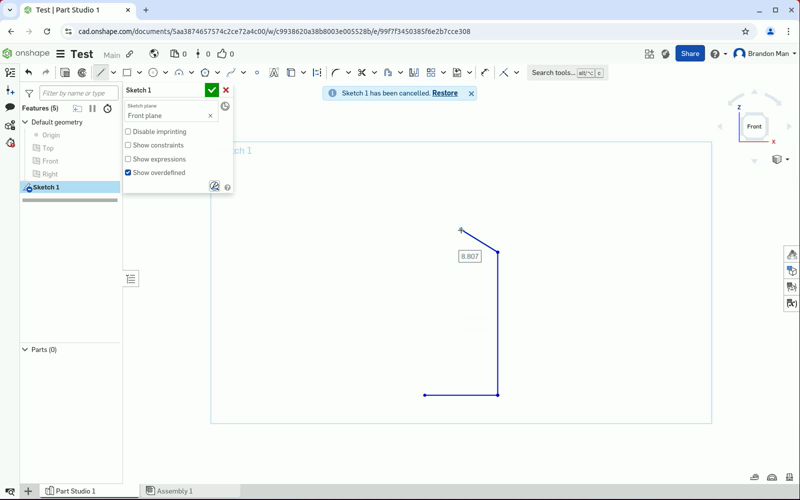
key_down(shift)
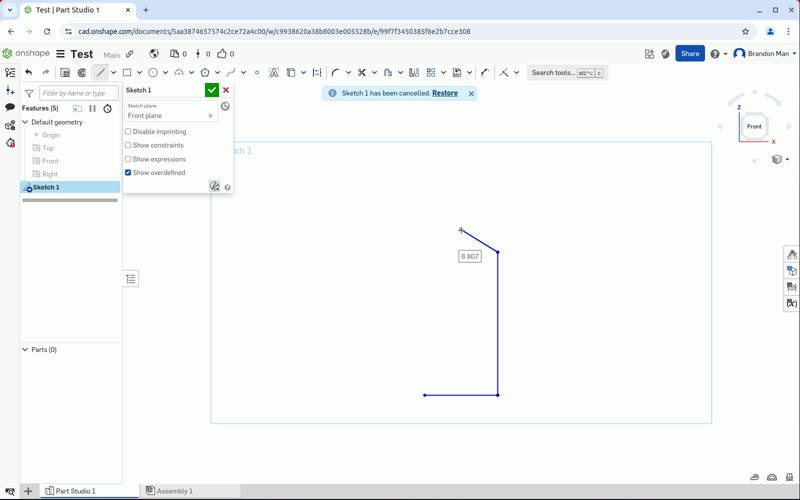
mouse_move(491, 229)
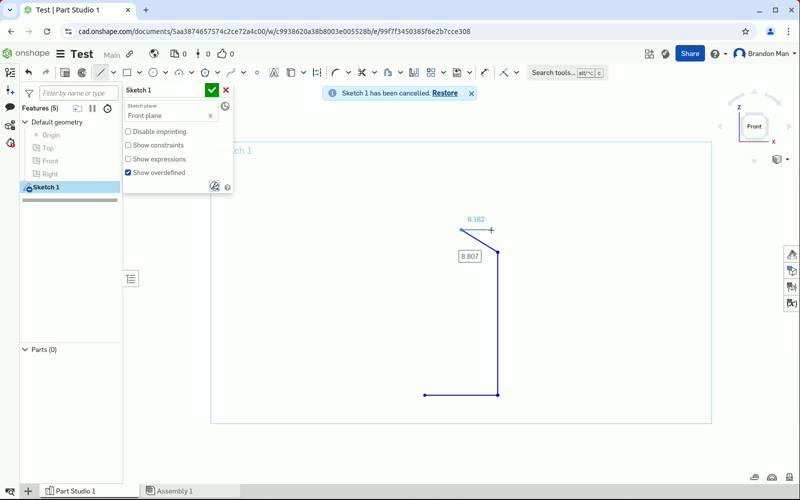
mouse_move(424, 252)
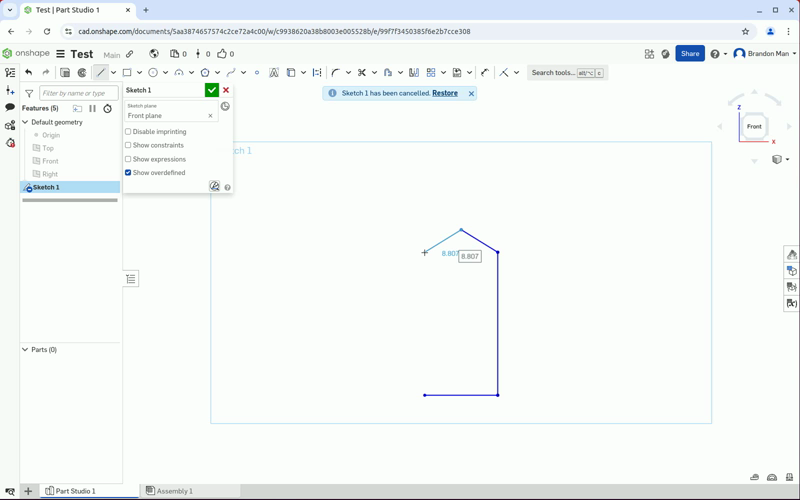
click(424, 252)
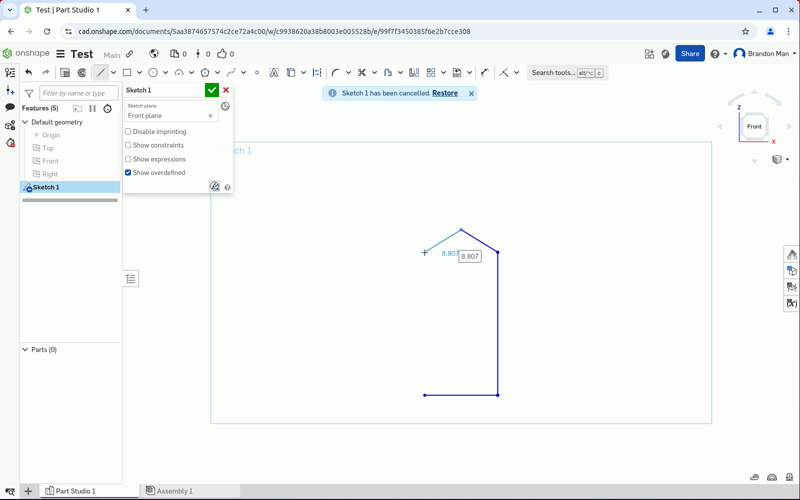
key_up(shift)
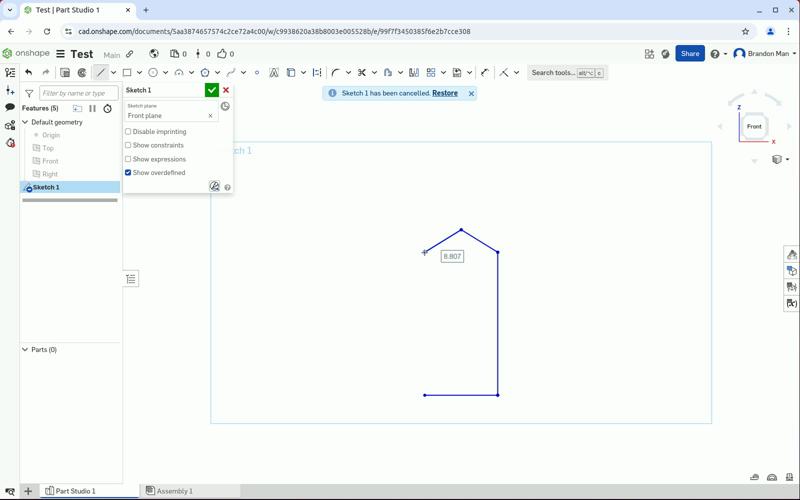
key_down(shift)
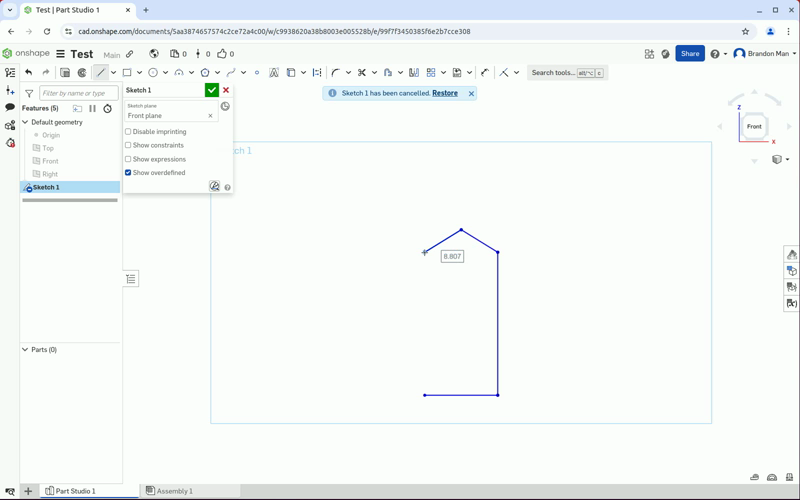
mouse_move(424, 395)
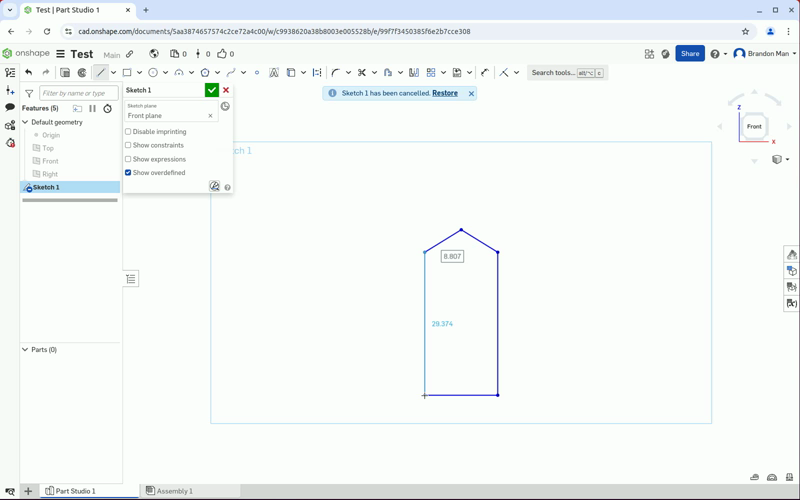
key_up(shift)
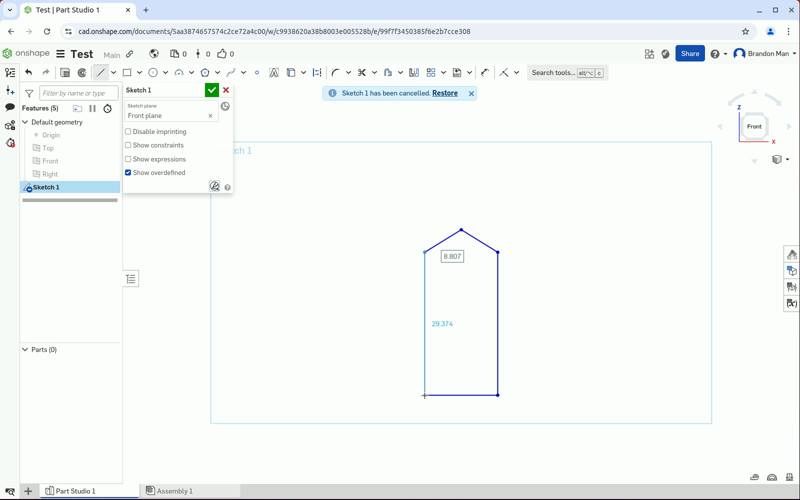
click(424, 395)
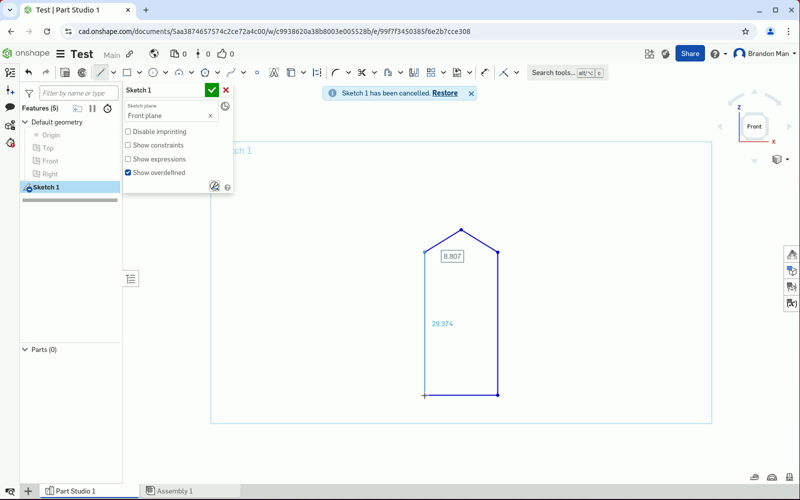
key(esc)
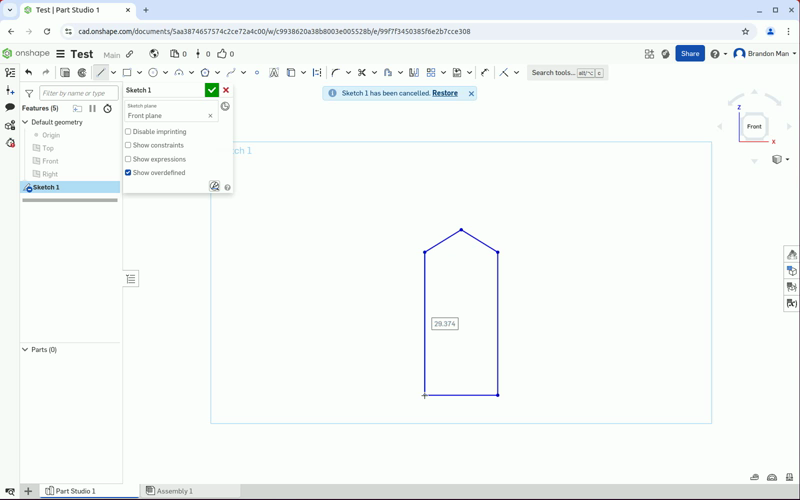
key(l)
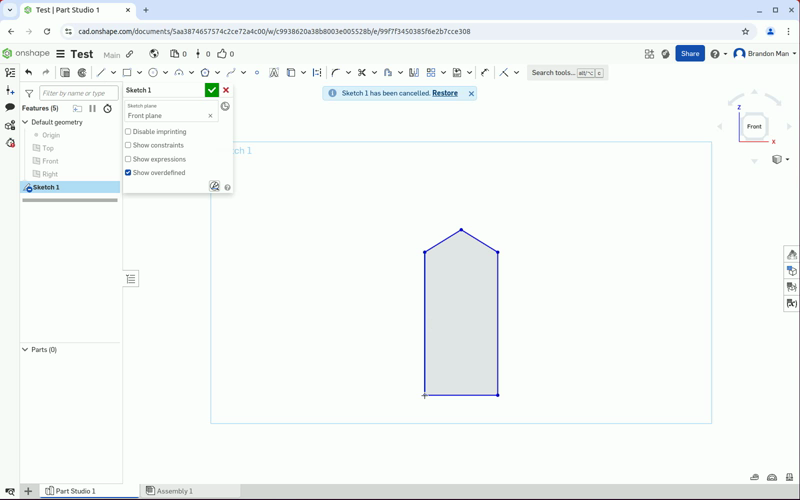
key_down(shift)
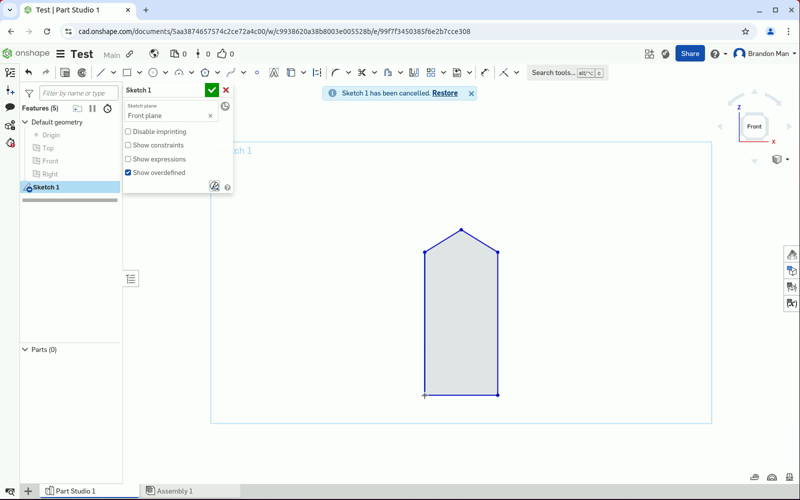
mouse_move(441, 339)
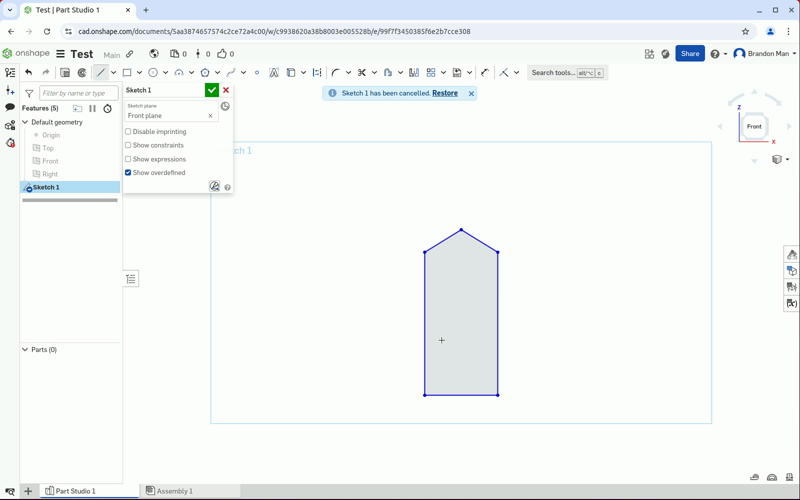
click(441, 339)
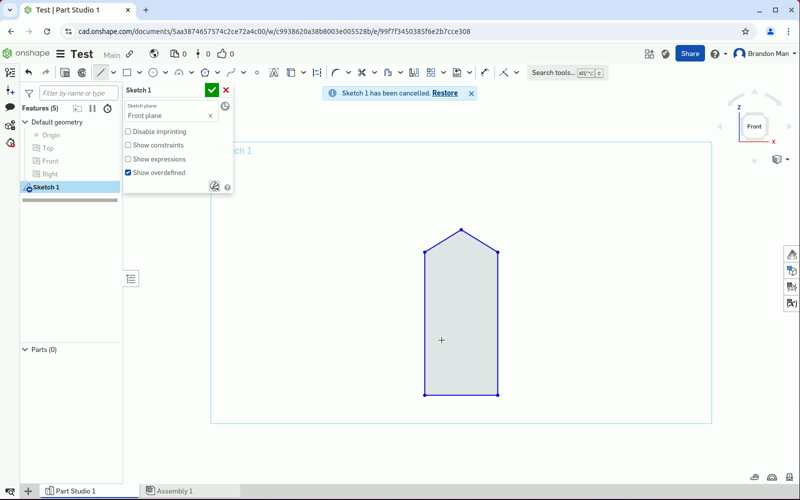
key_up(shift)
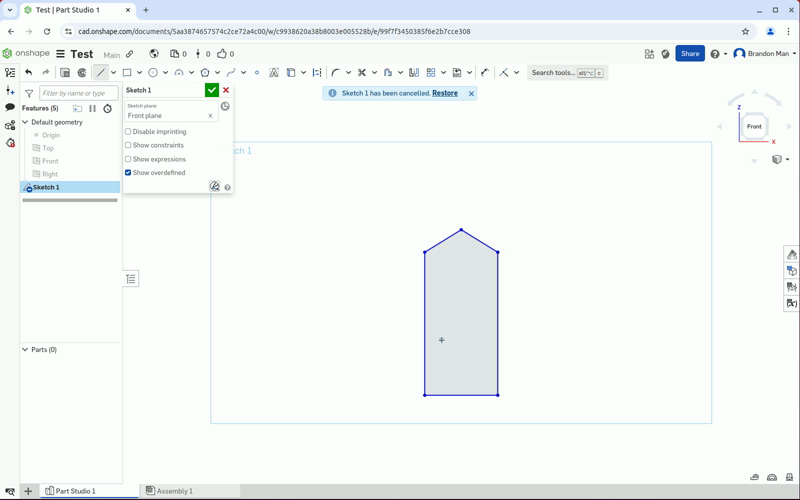
key_down(shift)
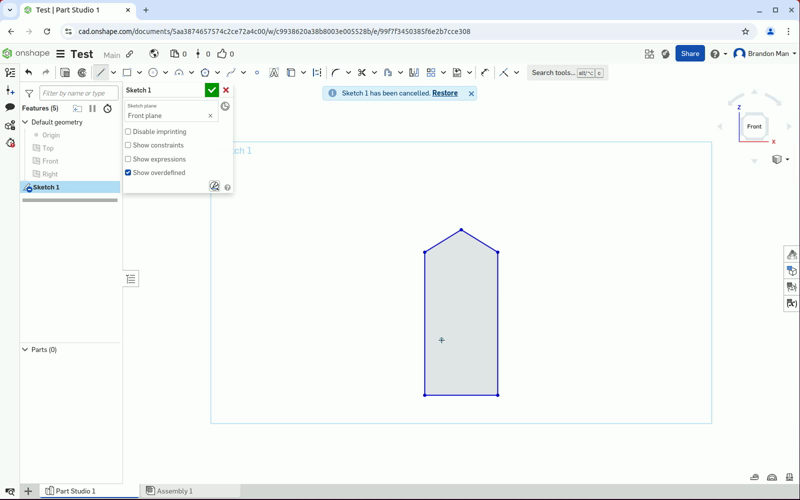
mouse_move(471, 339)
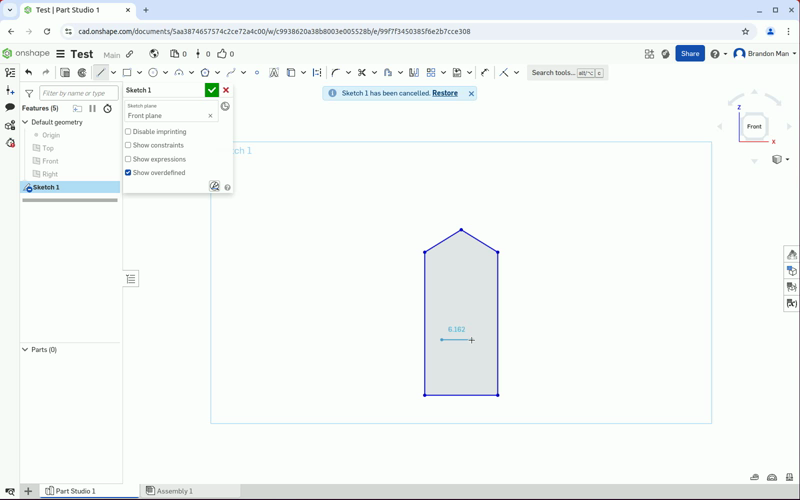
mouse_move(478, 339)
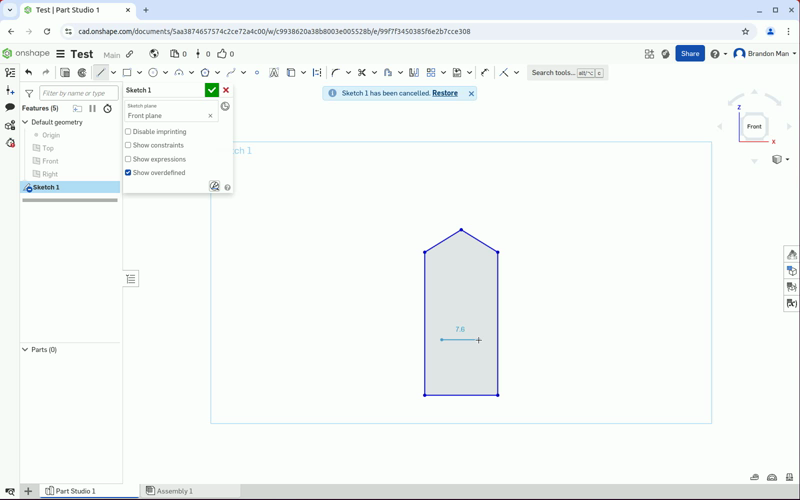
click(478, 339)
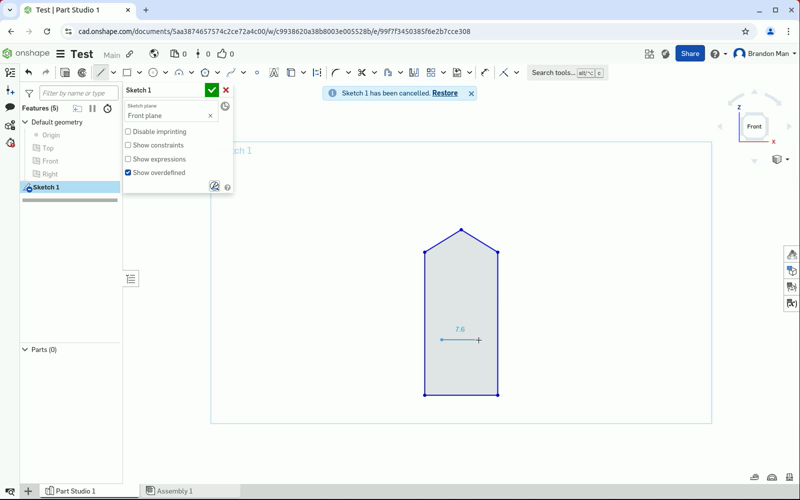
key_up(shift)
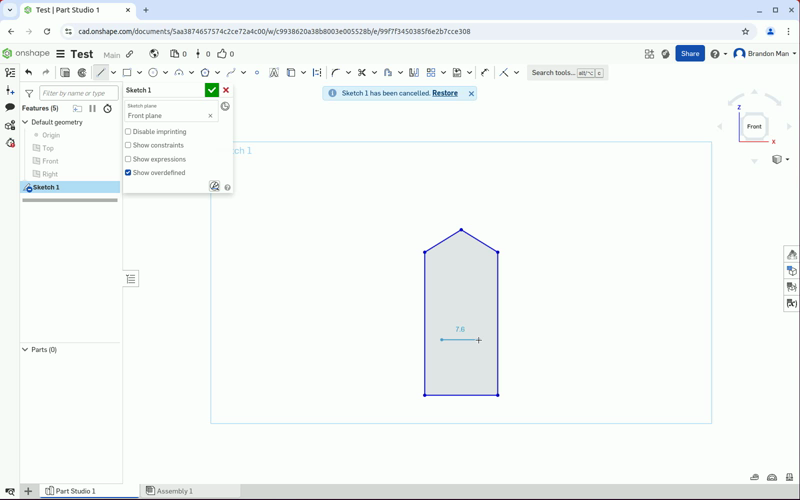
key_down(shift)
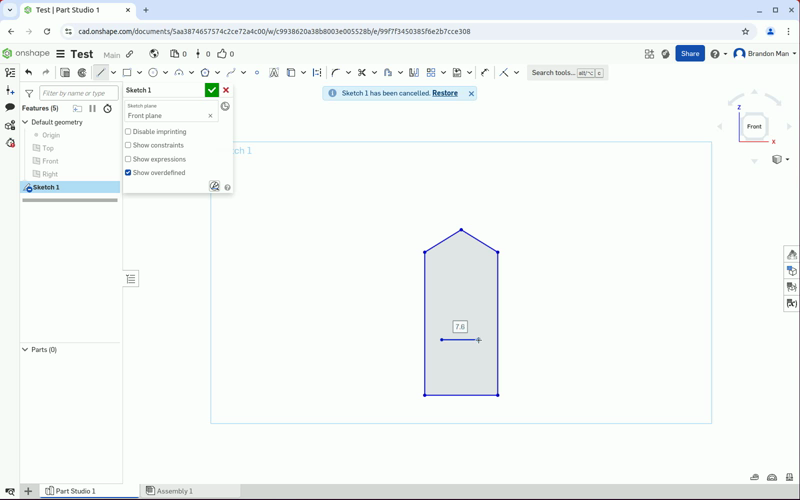
mouse_move(508, 339)
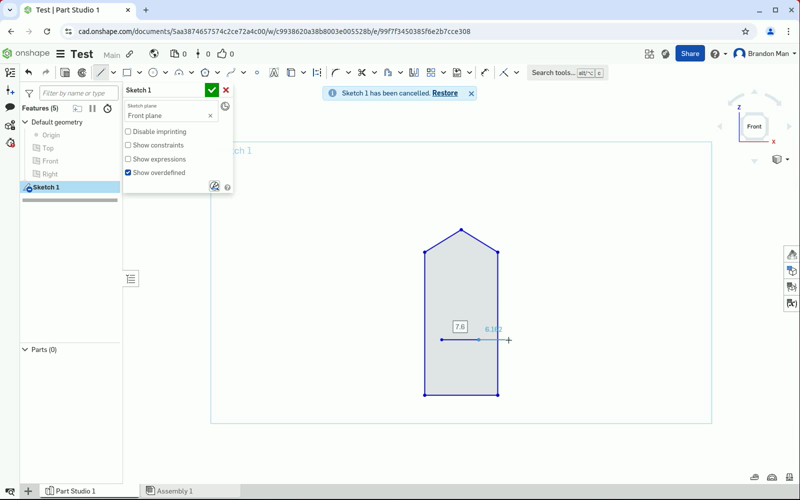
mouse_move(478, 292)
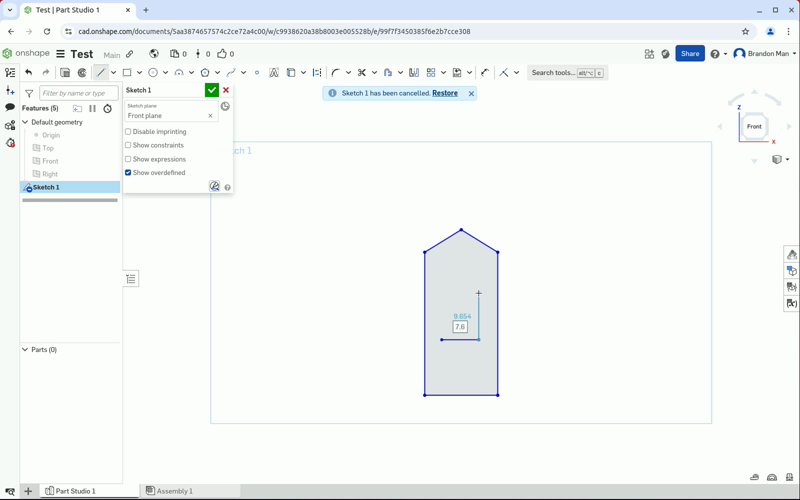
click(478, 292)
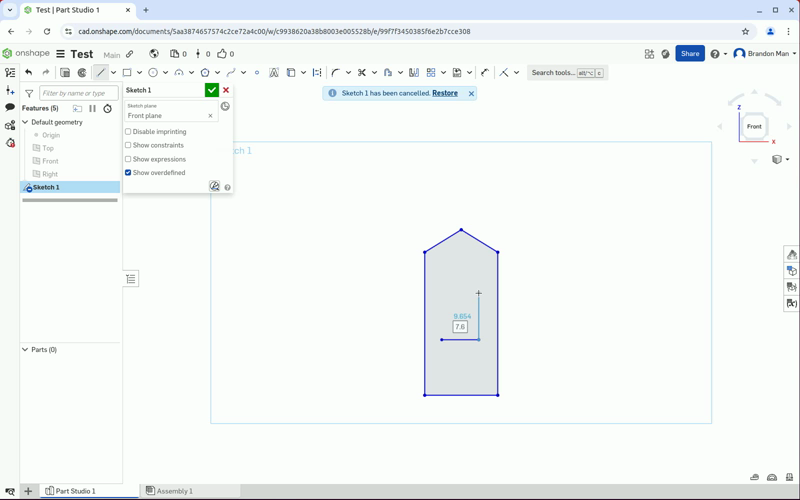
key_up(shift)
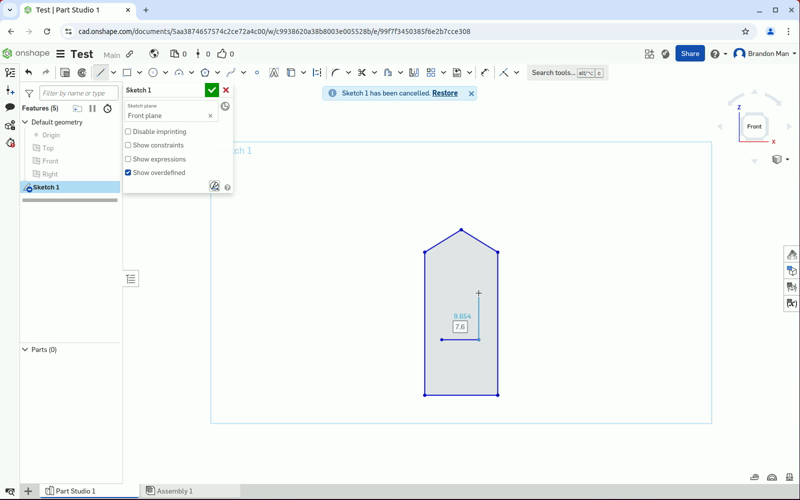
key_down(shift)
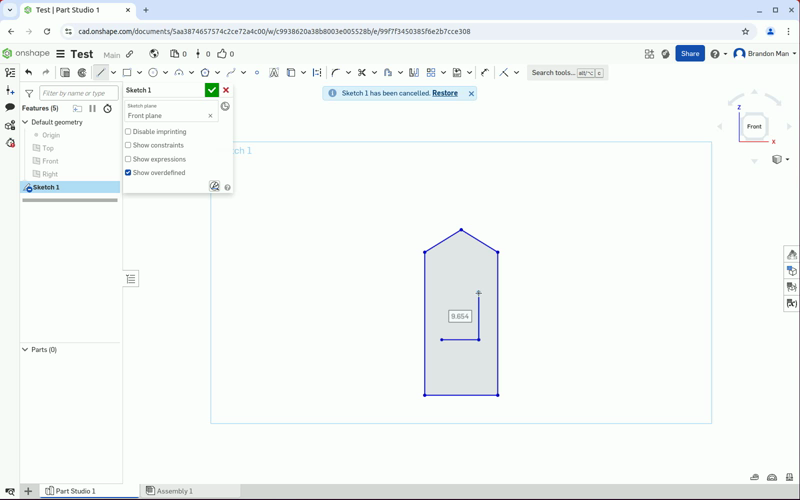
mouse_move(508, 292)
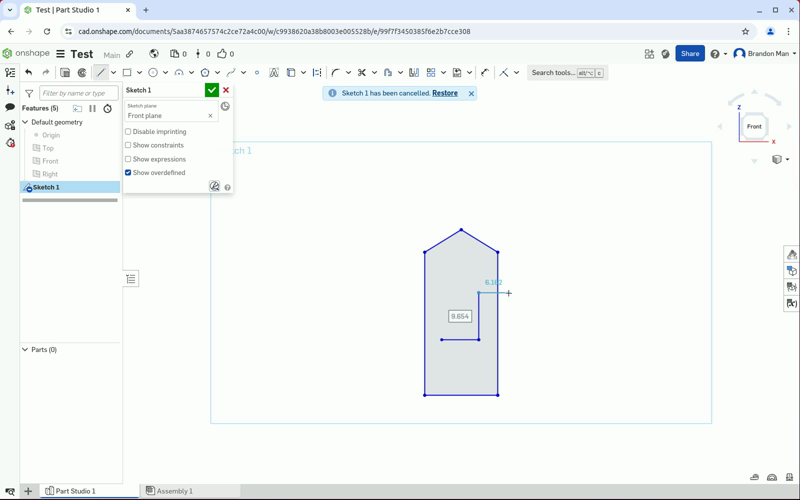
mouse_move(441, 292)
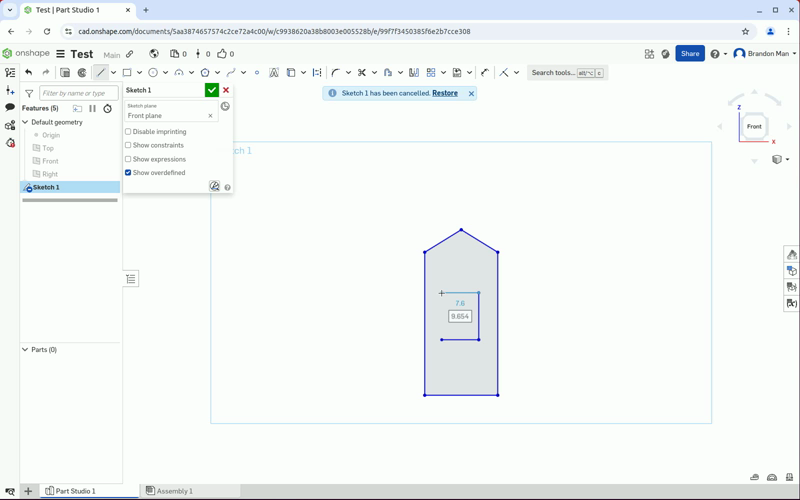
click(441, 292)
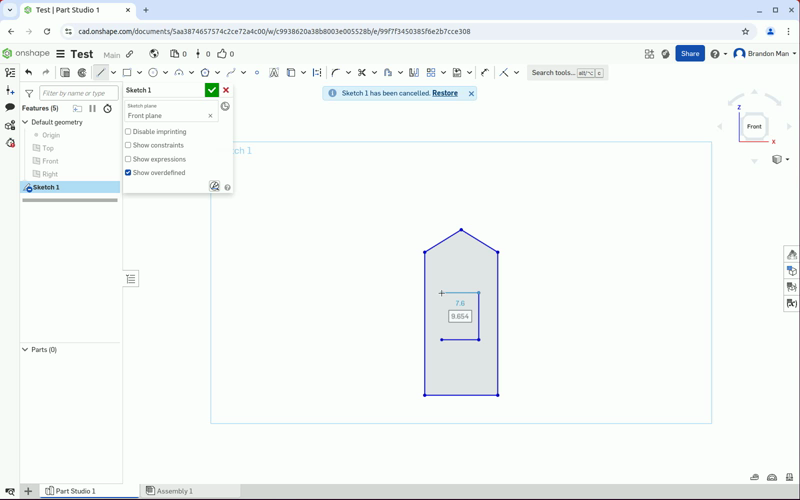
key_up(shift)
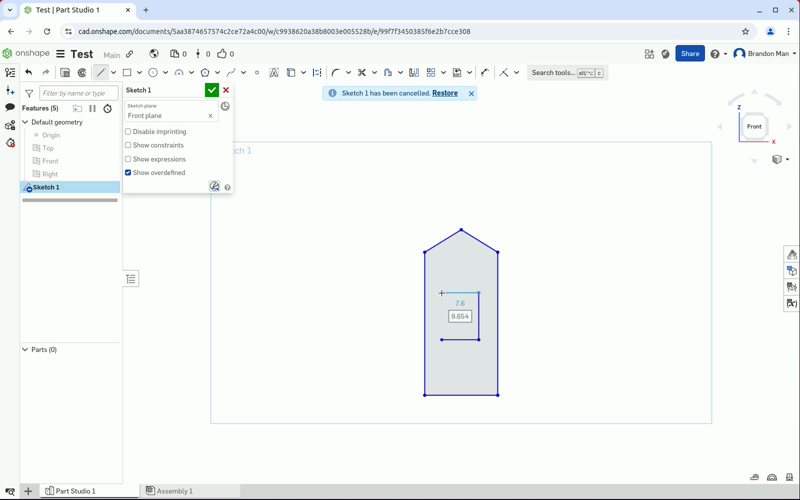
mouse_move(471, 292)
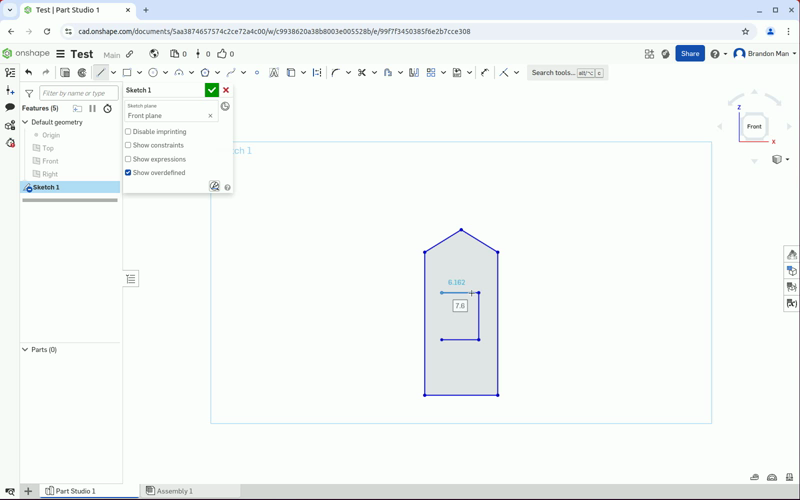
key_down(shift)
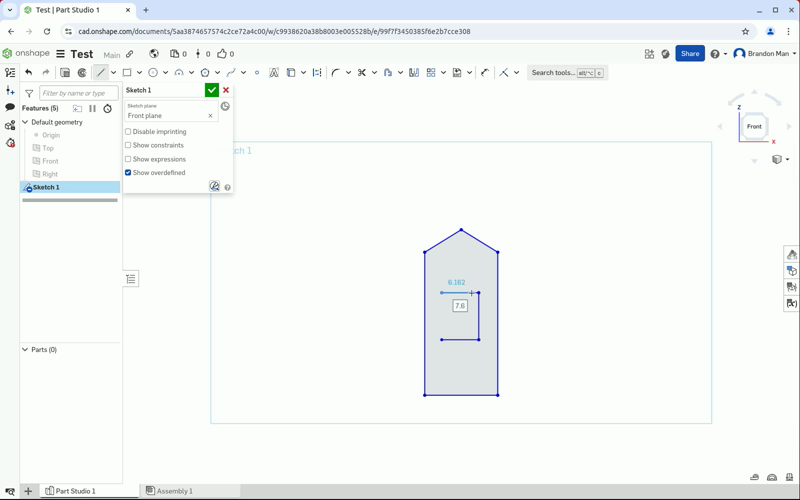
mouse_move(441, 339)
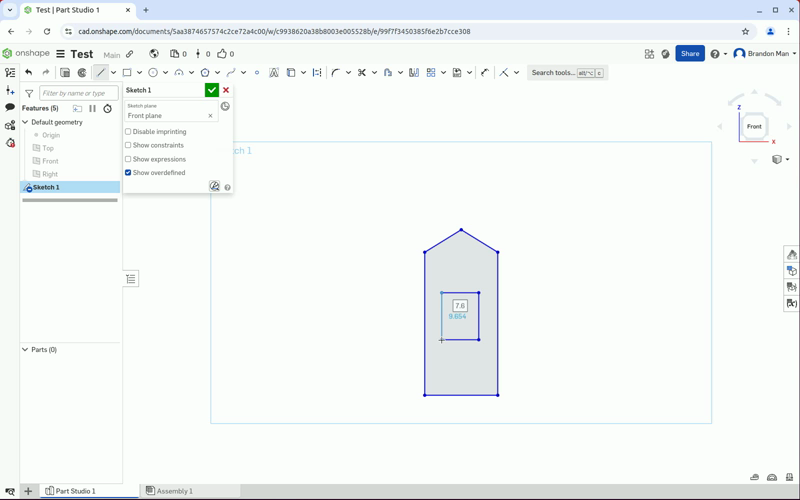
key_up(shift)
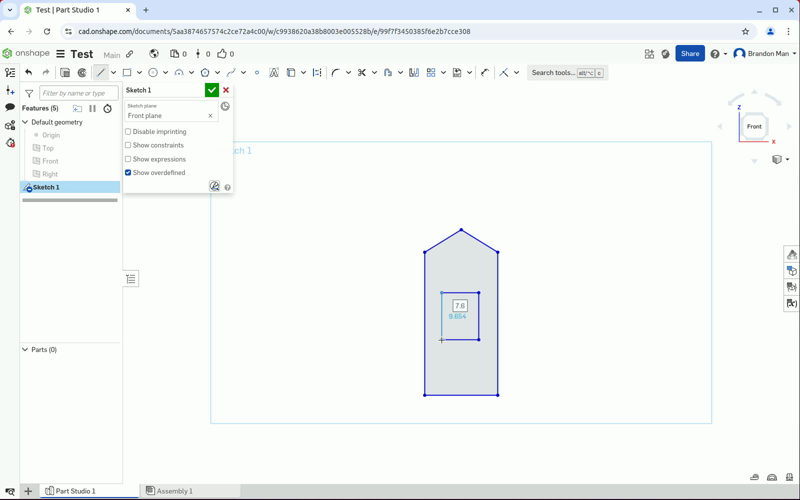
click(441, 339)
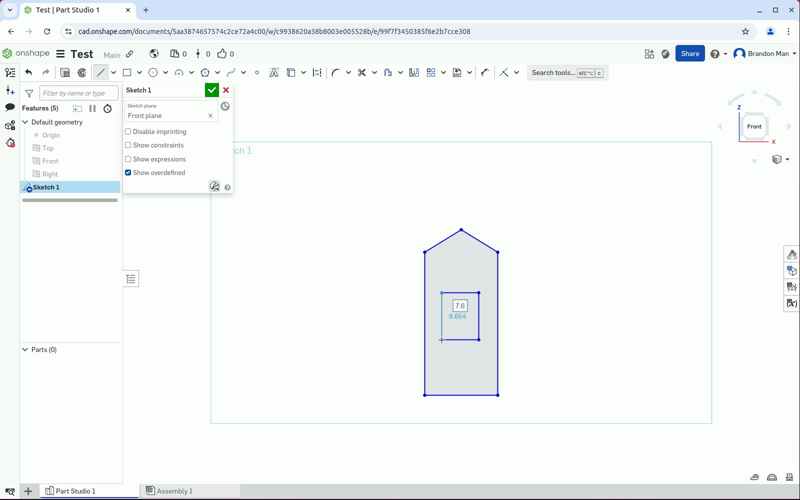
key(esc)
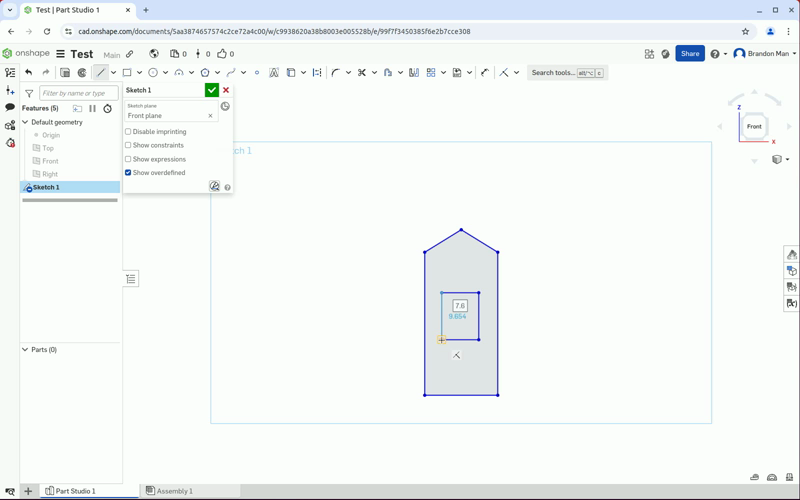
mouse_move(486, 268)
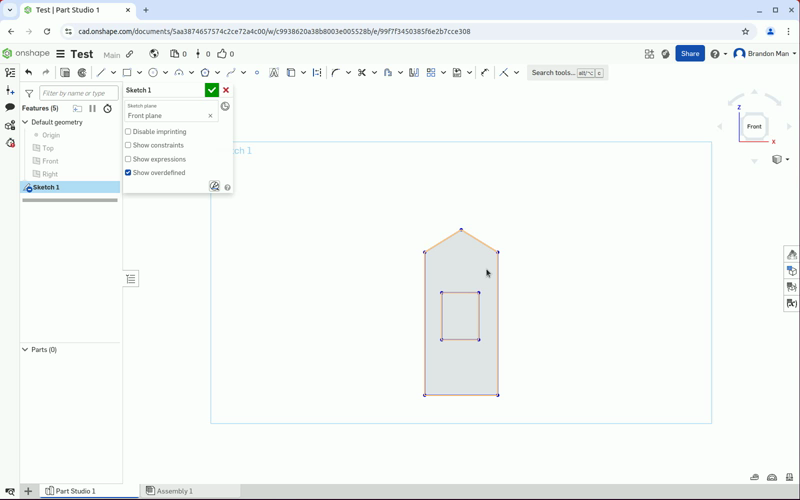
click(486, 268)
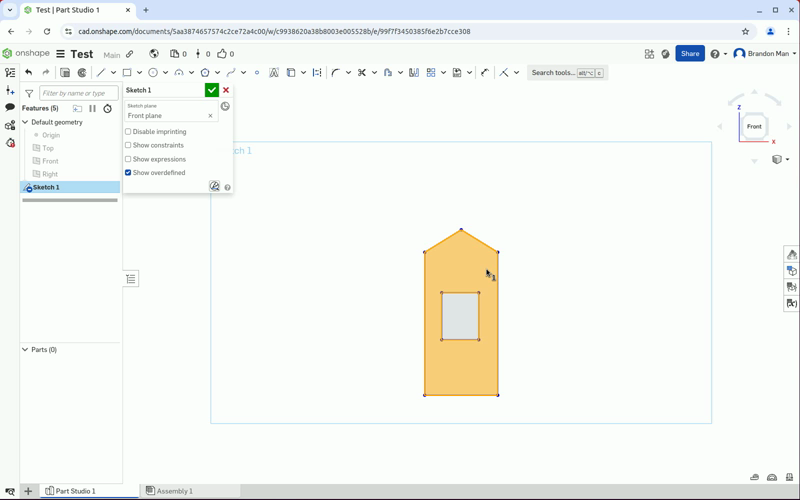
mouse_move(73, 352)
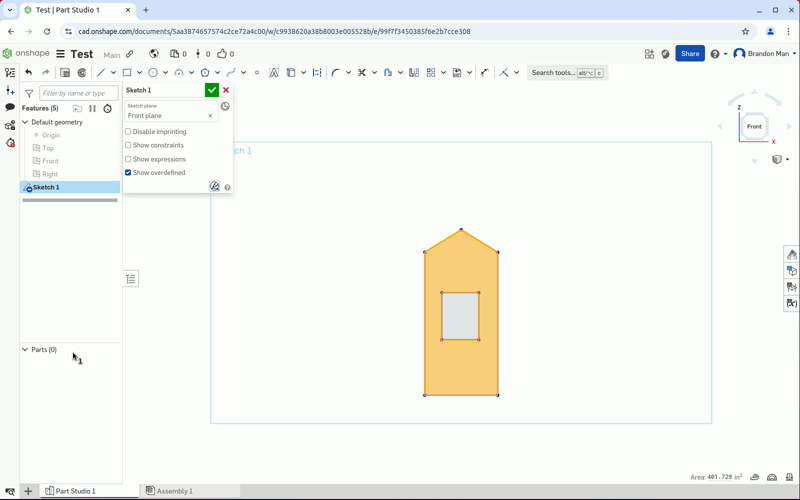
key(shift+y)
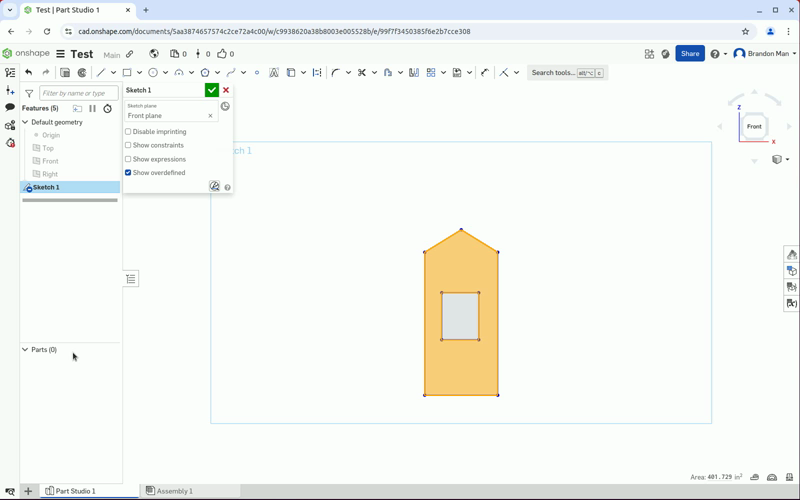
key(shift+e)
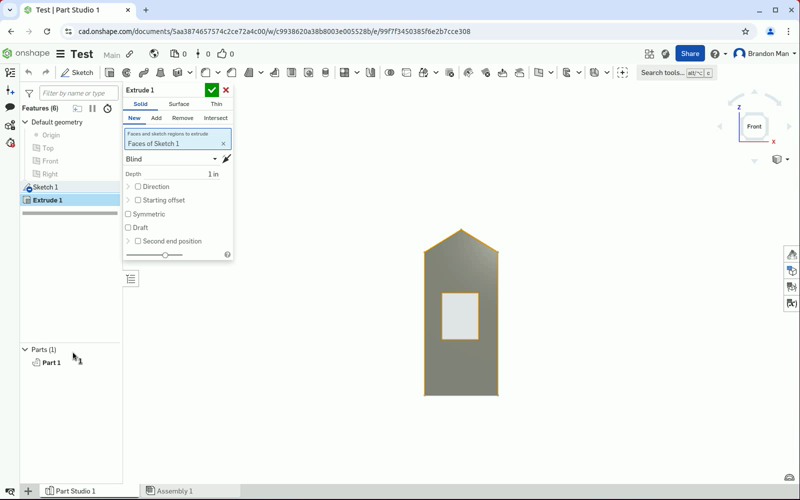
mouse_move(143, 106)
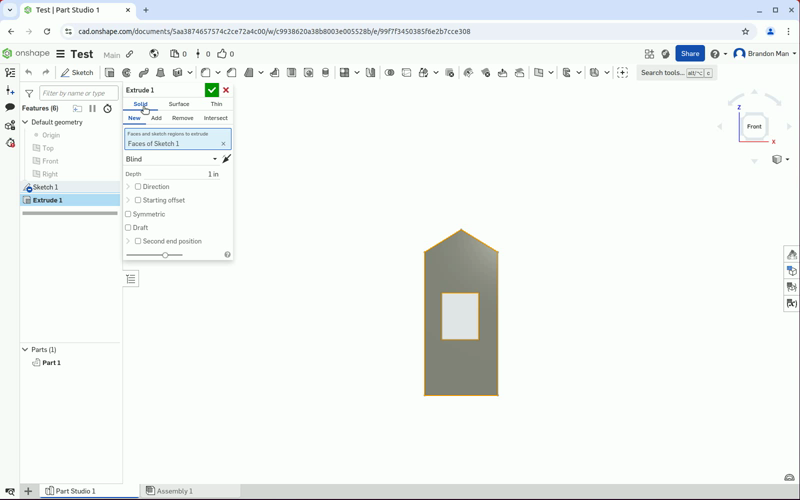
click(143, 106)
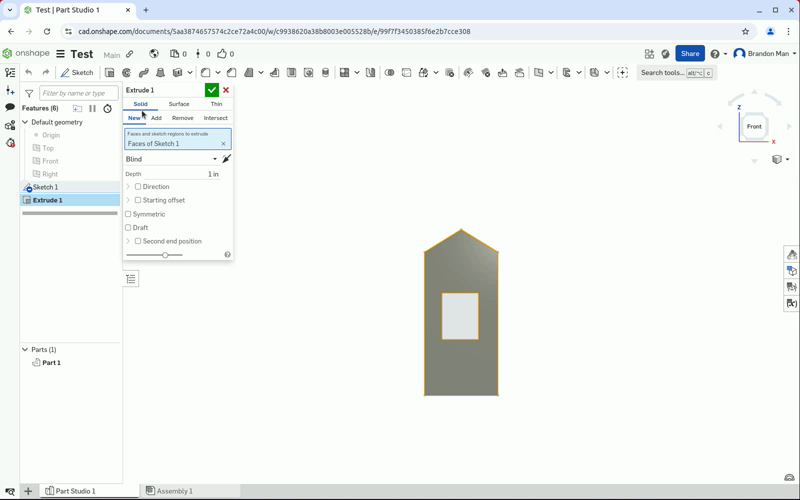
mouse_move(137, 120)
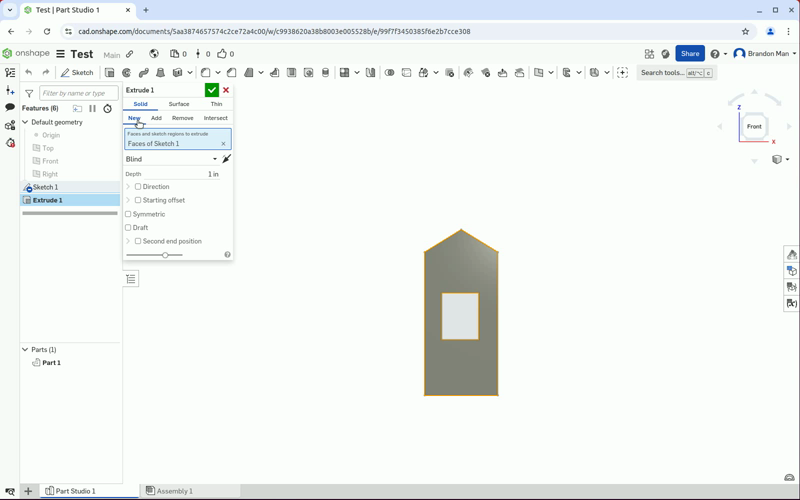
click(137, 120)
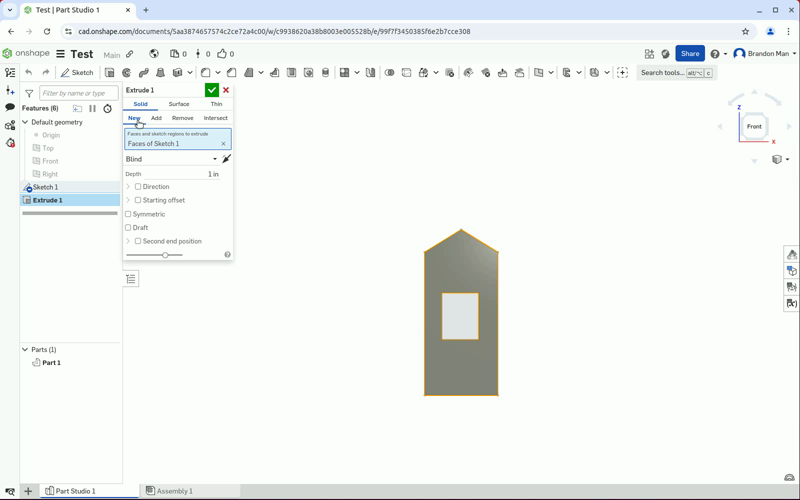
key(tab, 4)
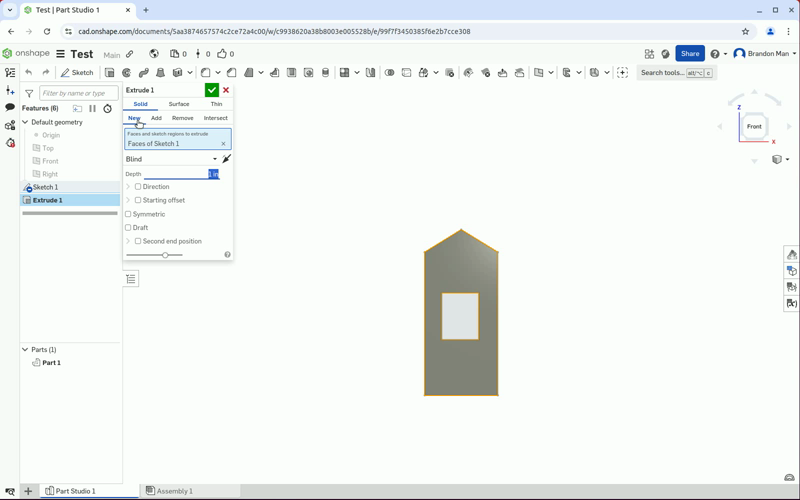
text(0.963)
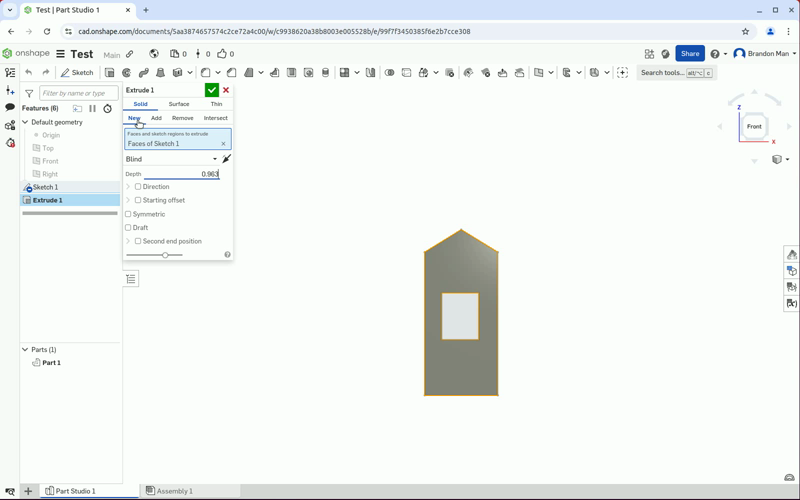
key(enter)
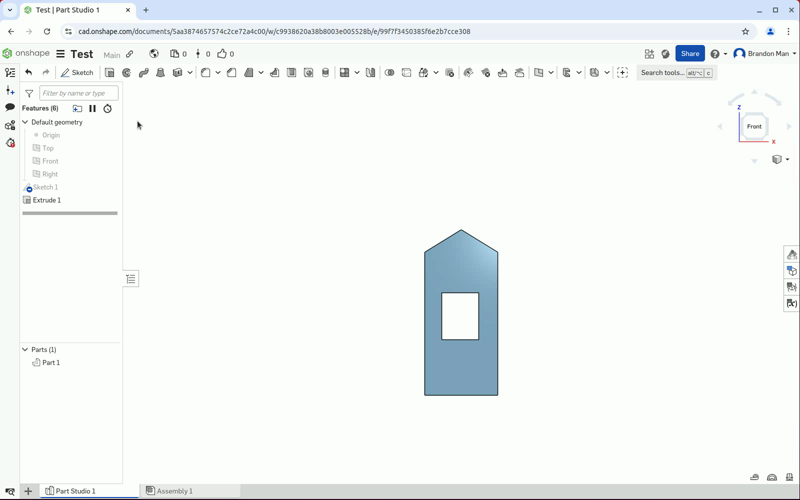
key(shift+h)
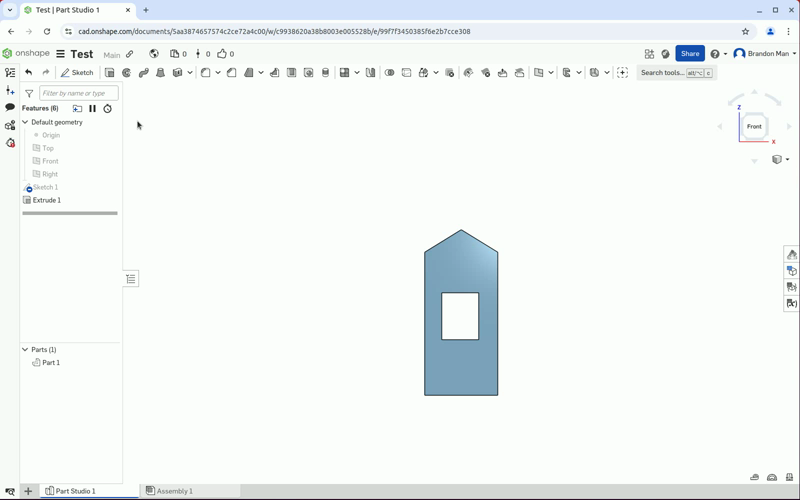
key(shift+h)
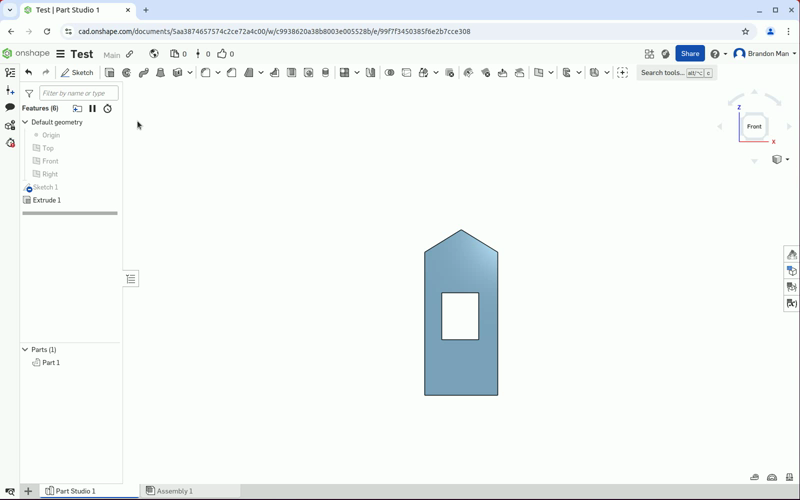
mouse_move(73, 189)
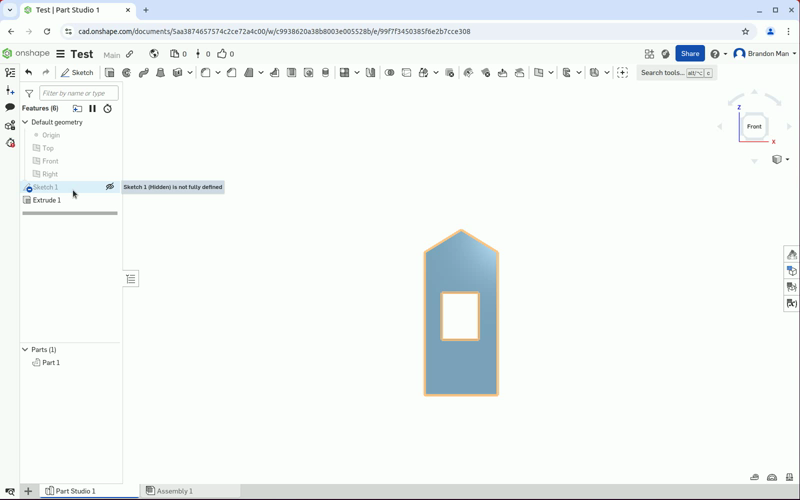
click(73, 189)
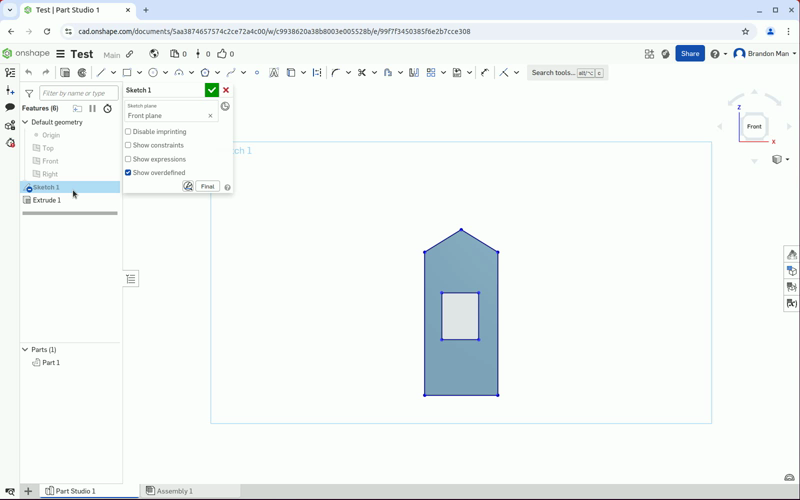
mouse_move(229, 92)
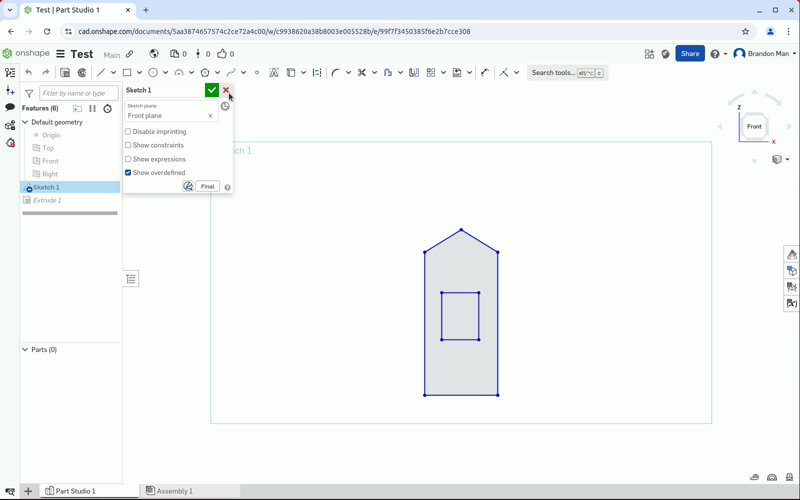
click(229, 92)
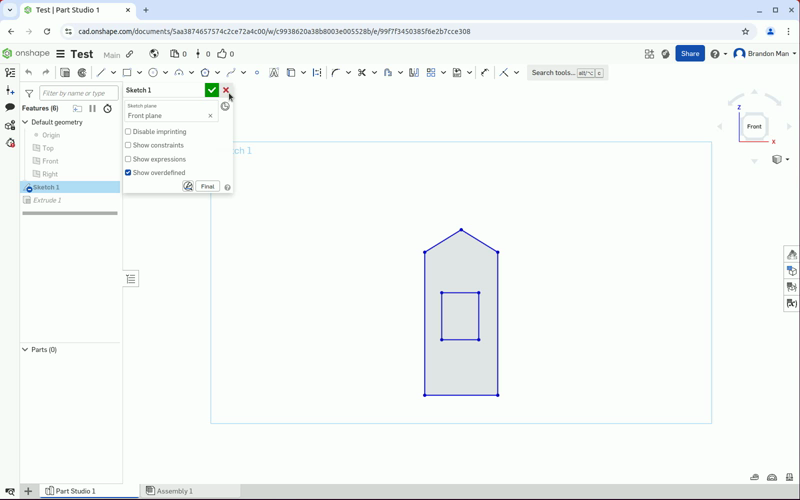
key(shift+s)
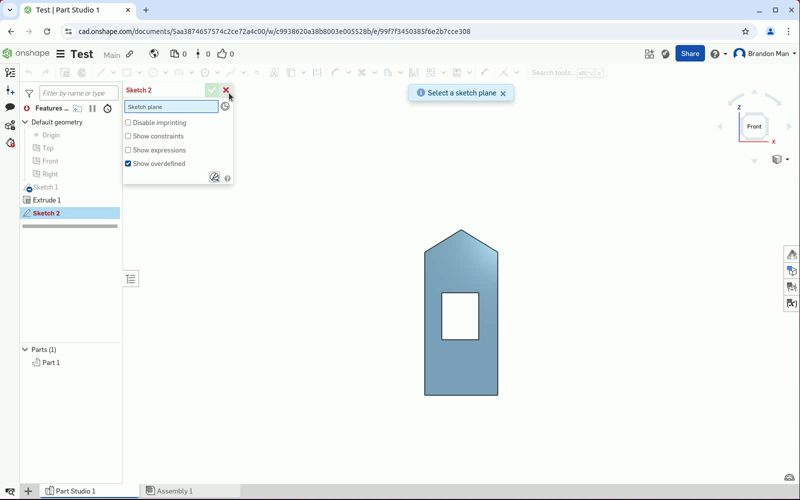
mouse_move(73, 163)
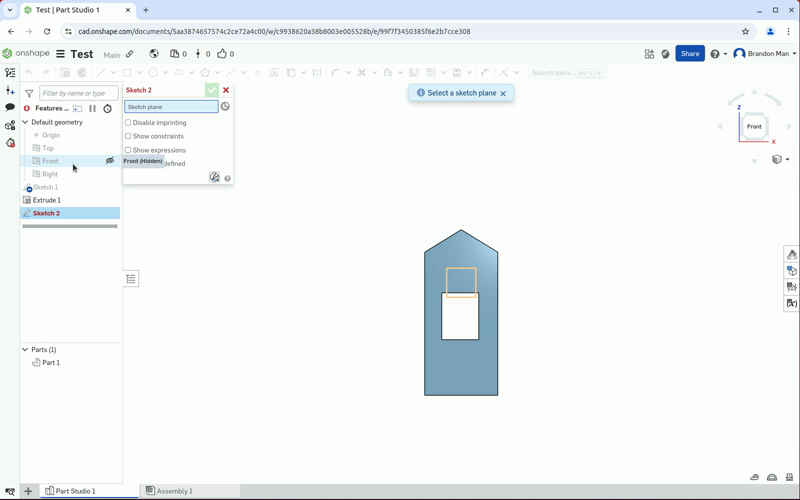
click(73, 163)
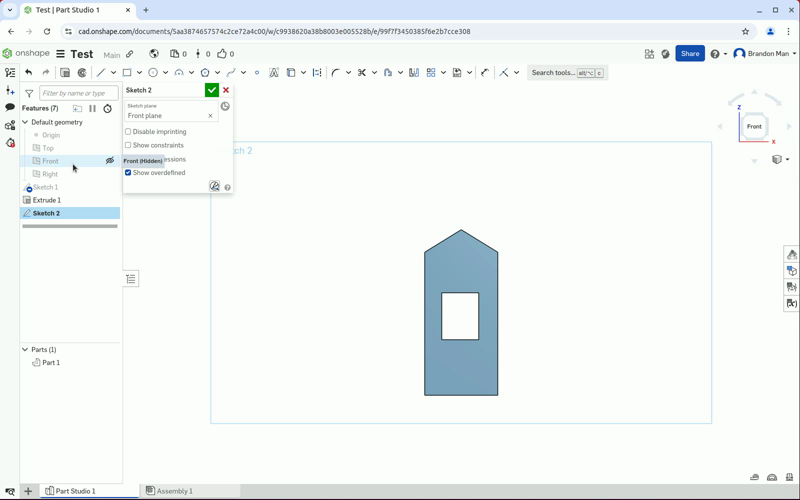
mouse_move(73, 352)
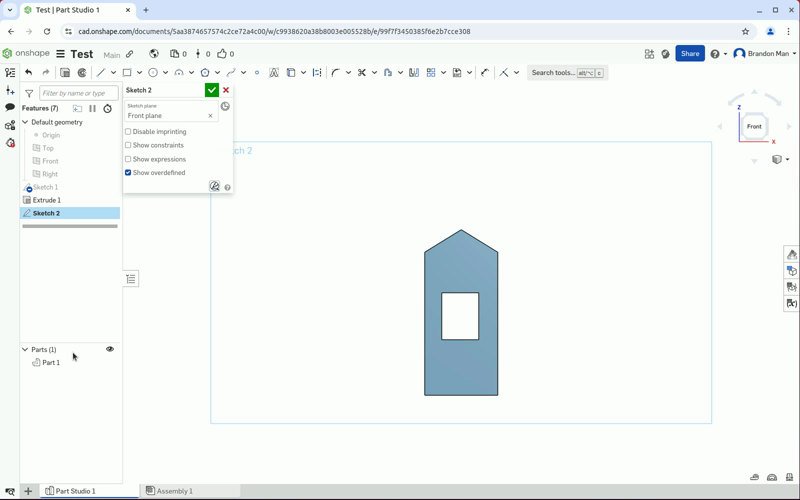
key(y)
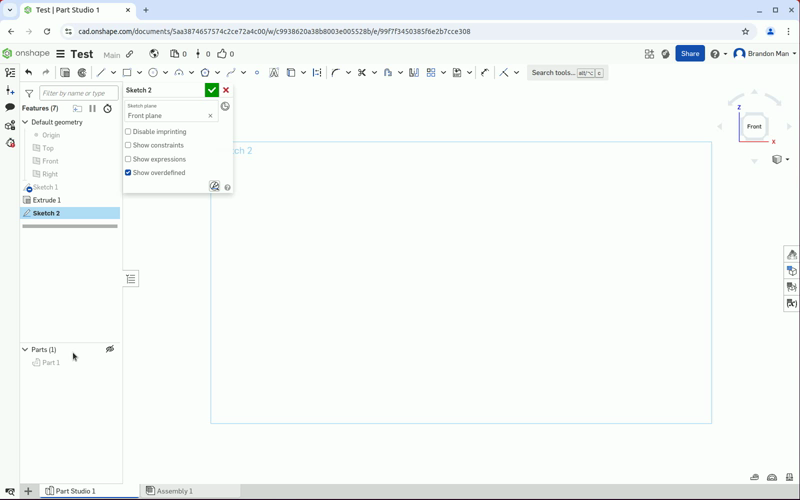
key(l)
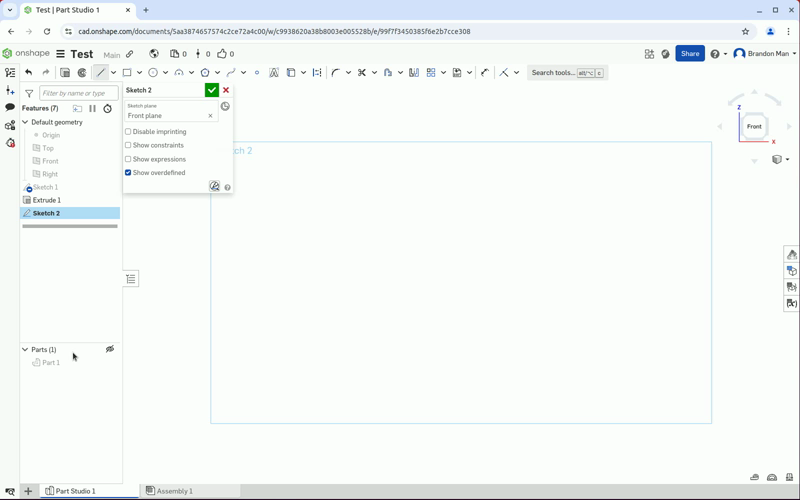
key_down(shift)
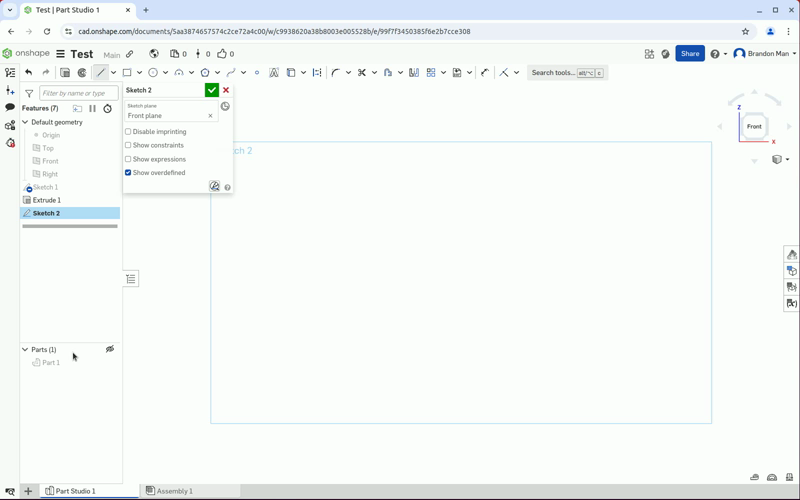
mouse_move(437, 342)
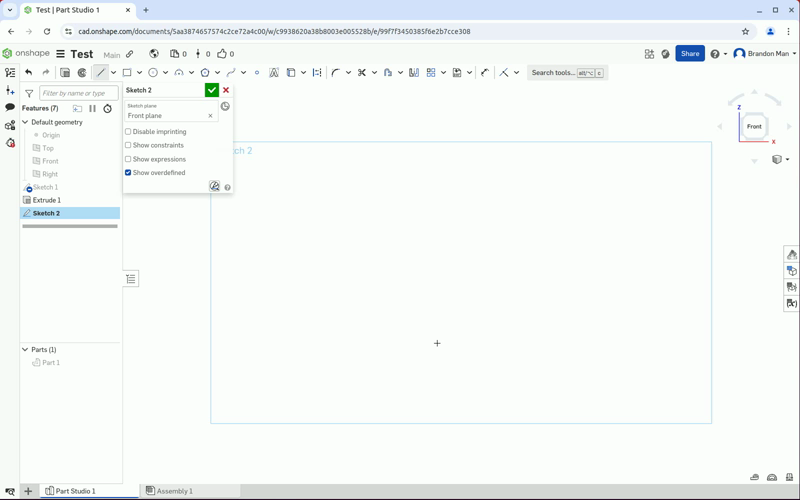
click(437, 342)
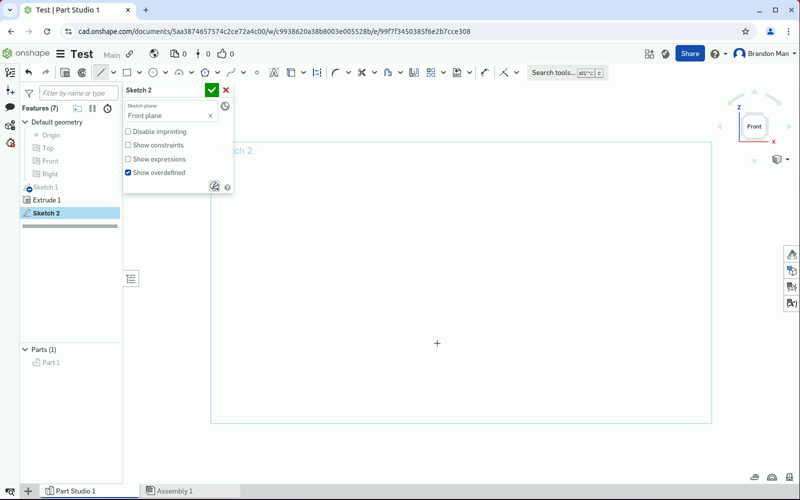
key_up(shift)
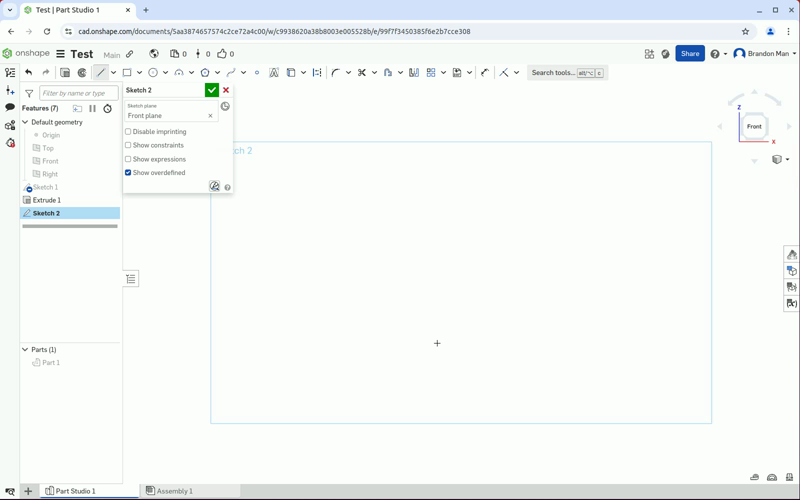
key_down(shift)
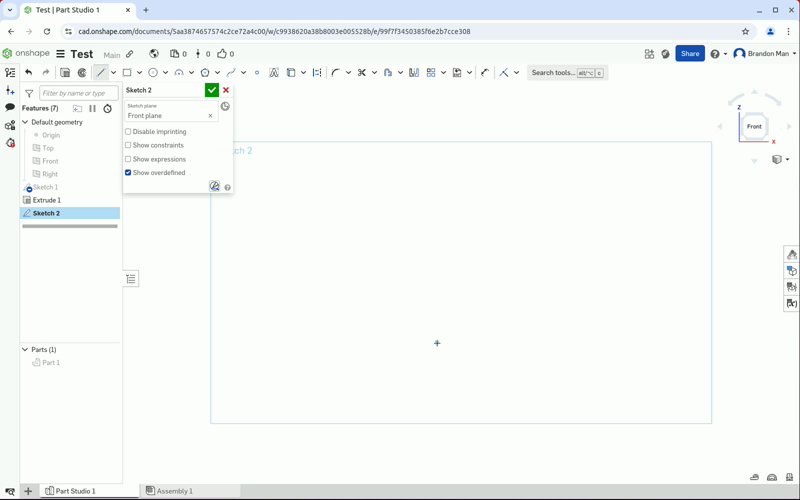
mouse_move(467, 342)
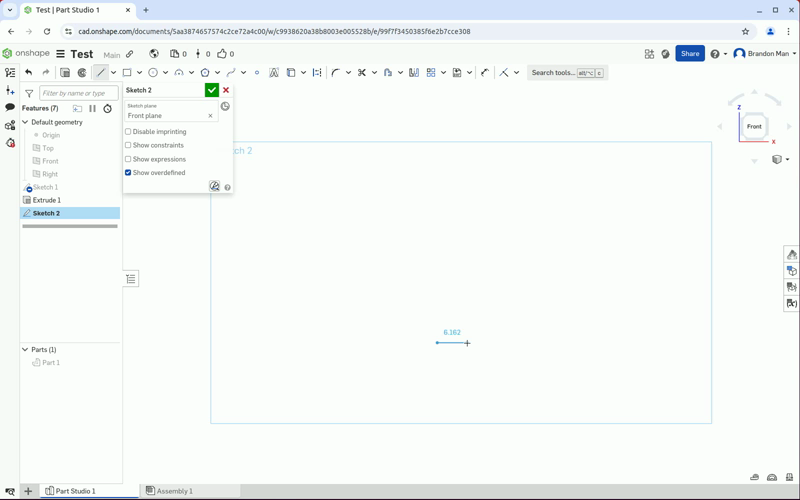
mouse_move(484, 342)
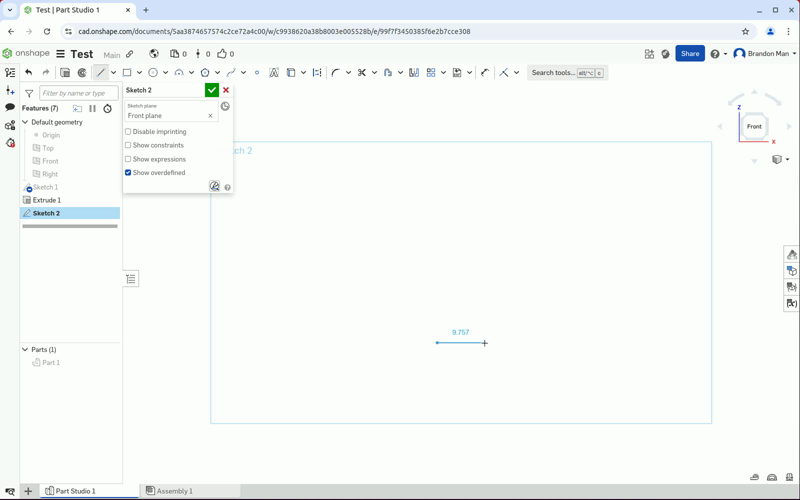
click(484, 342)
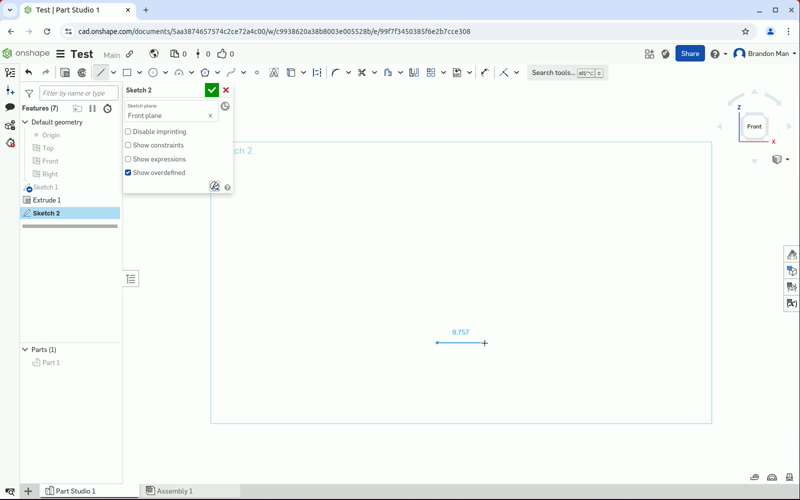
key_up(shift)
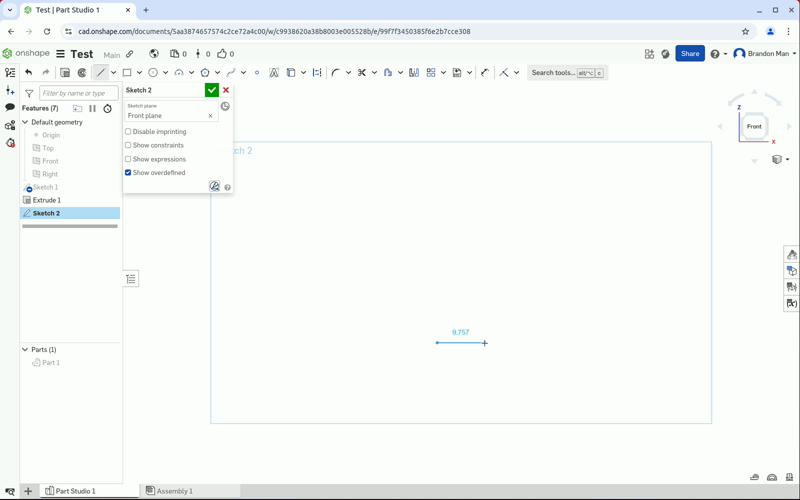
key_down(shift)
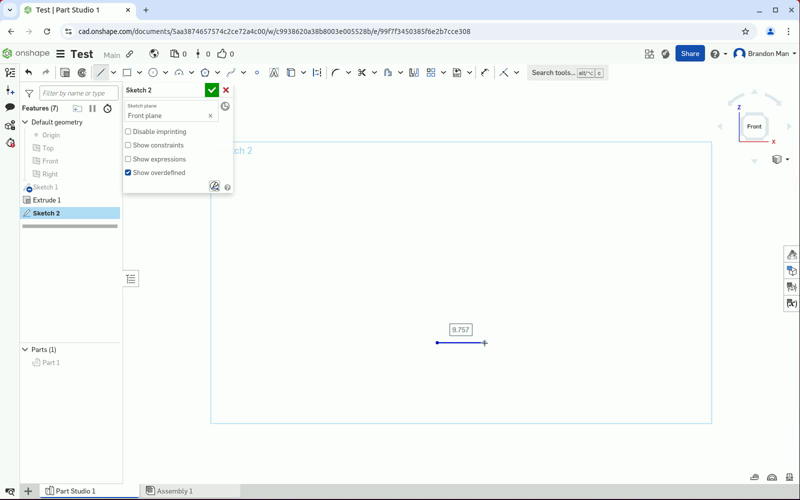
mouse_move(514, 342)
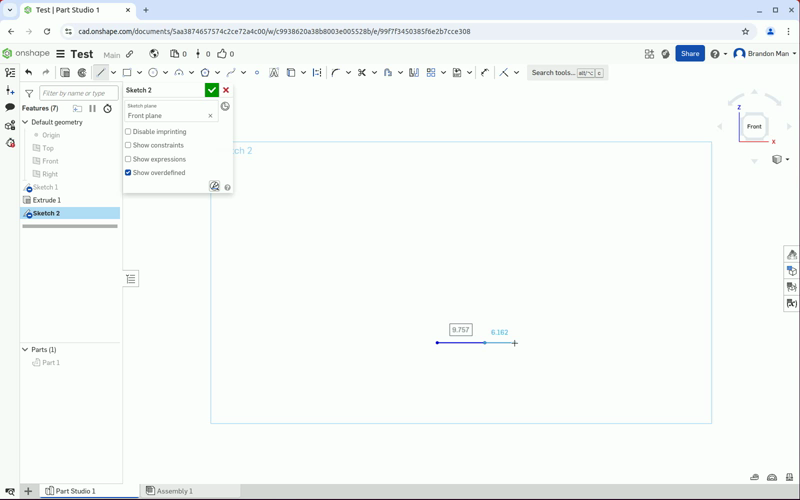
mouse_move(484, 333)
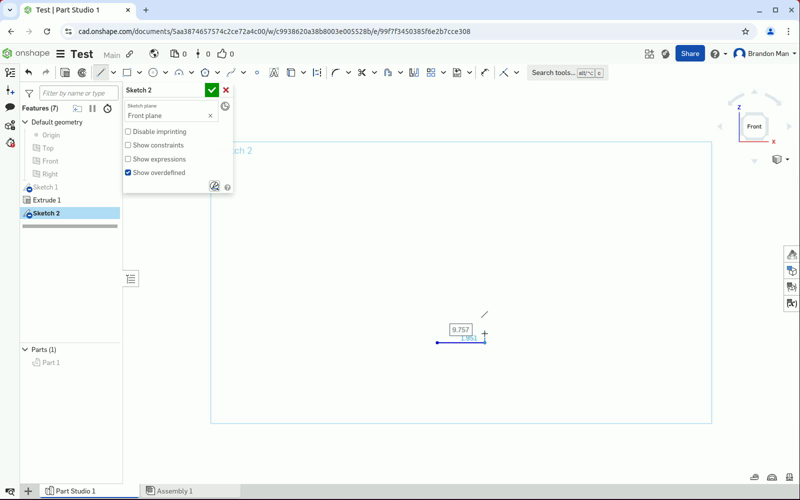
click(484, 333)
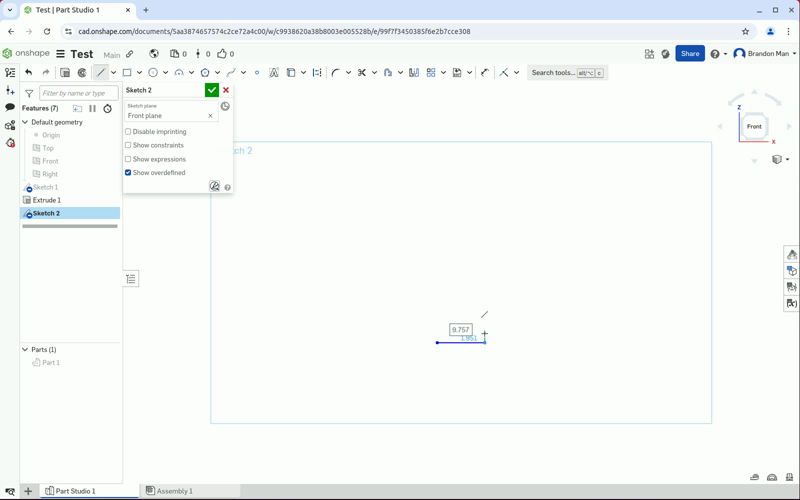
key_up(shift)
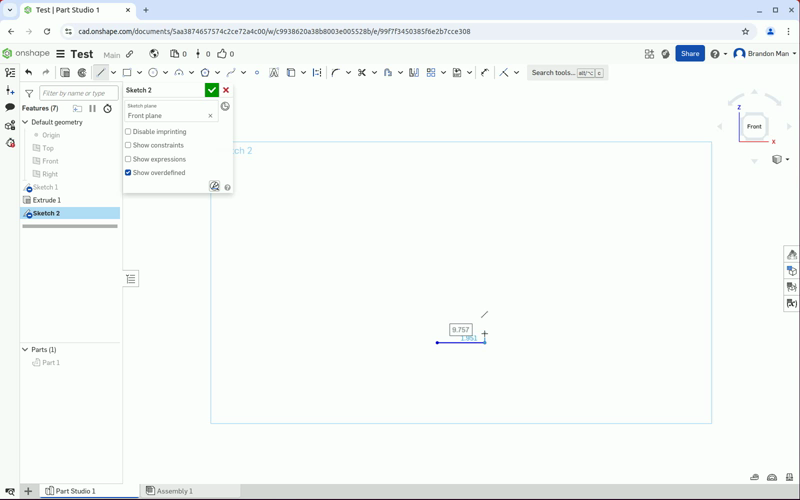
key_down(shift)
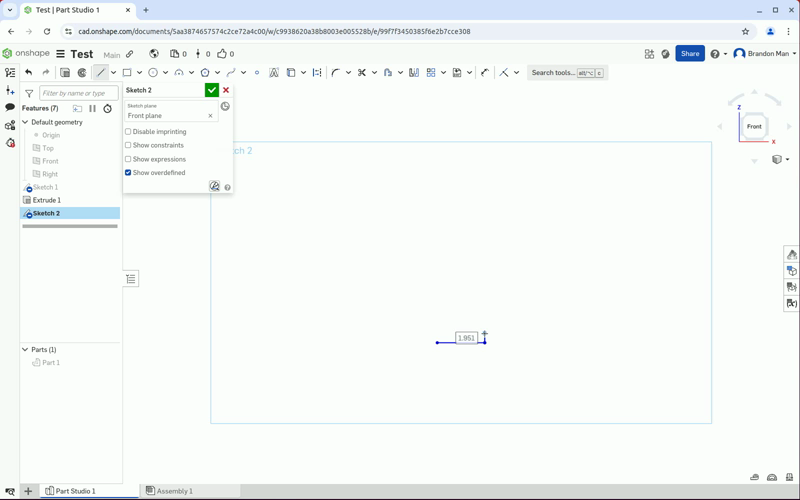
mouse_move(514, 333)
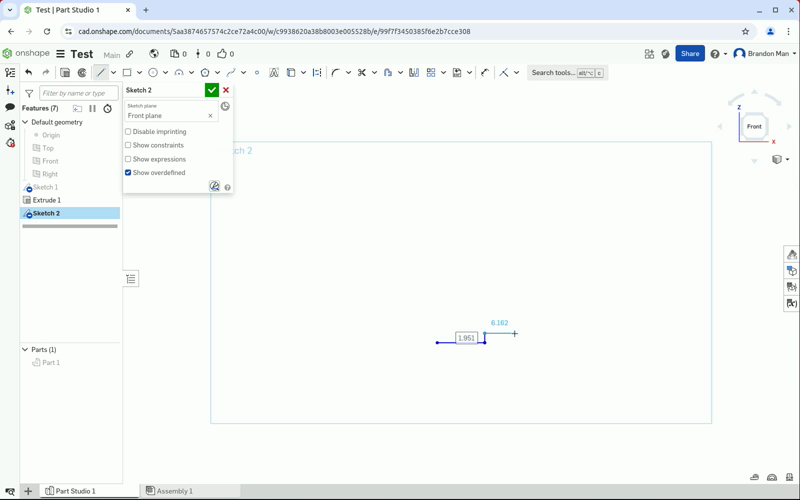
mouse_move(480, 333)
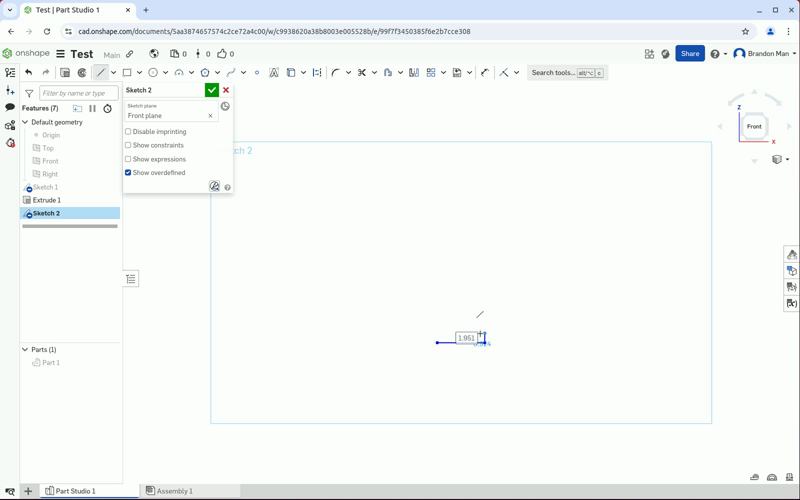
scroll(6)
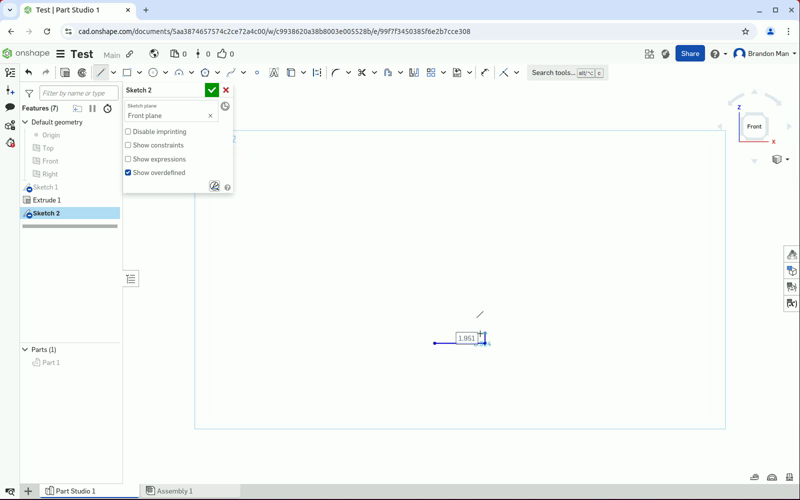
scroll(6)
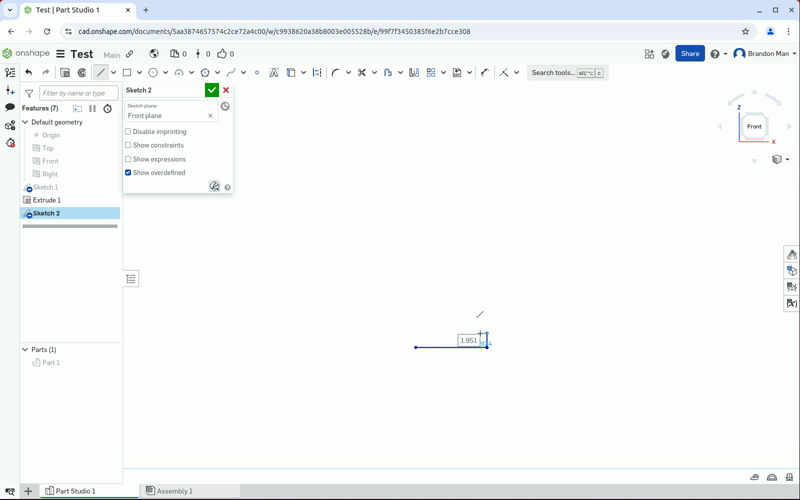
scroll(6)
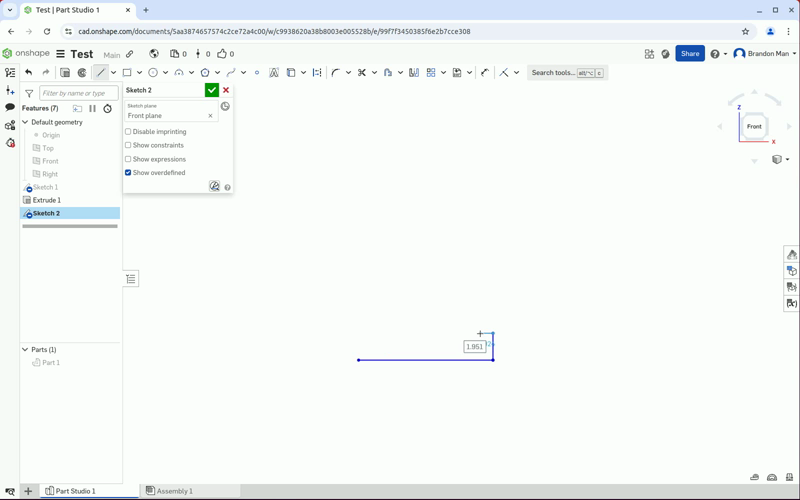
scroll(6)
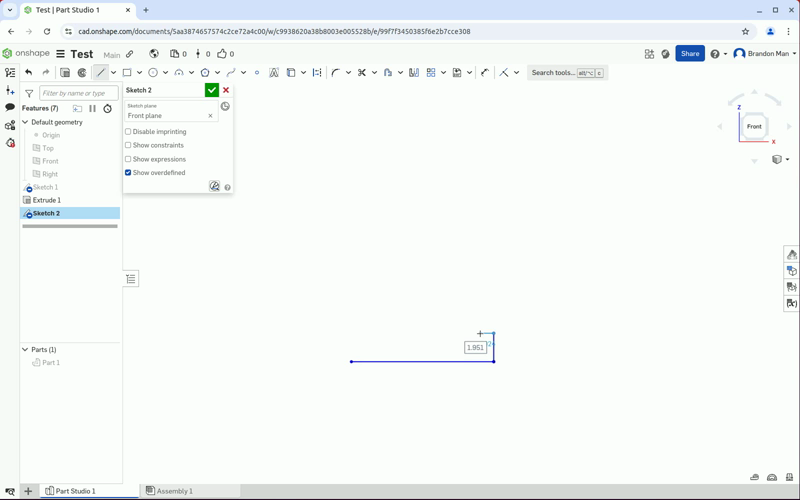
scroll(6)
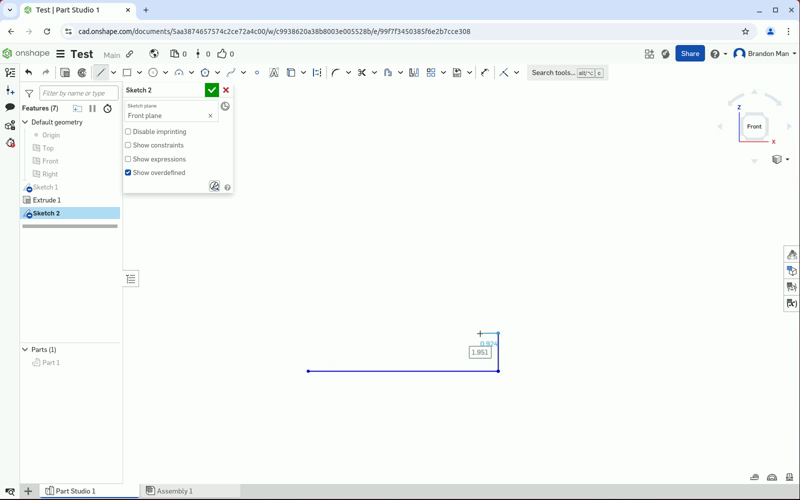
scroll(6)
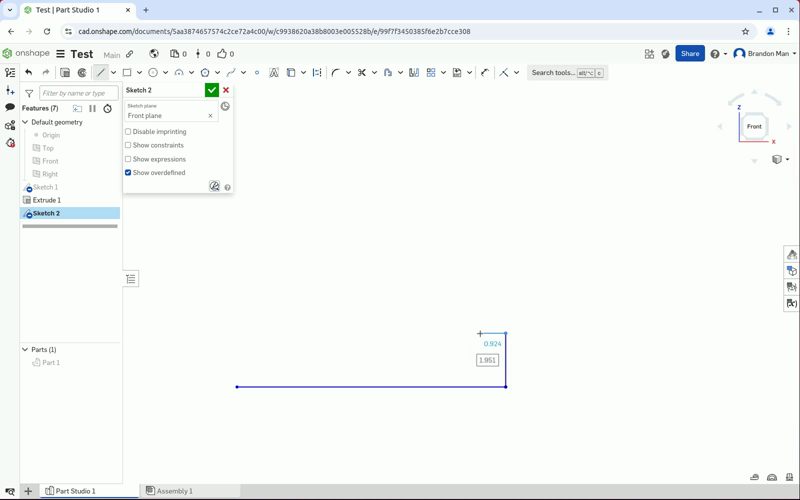
scroll(6)
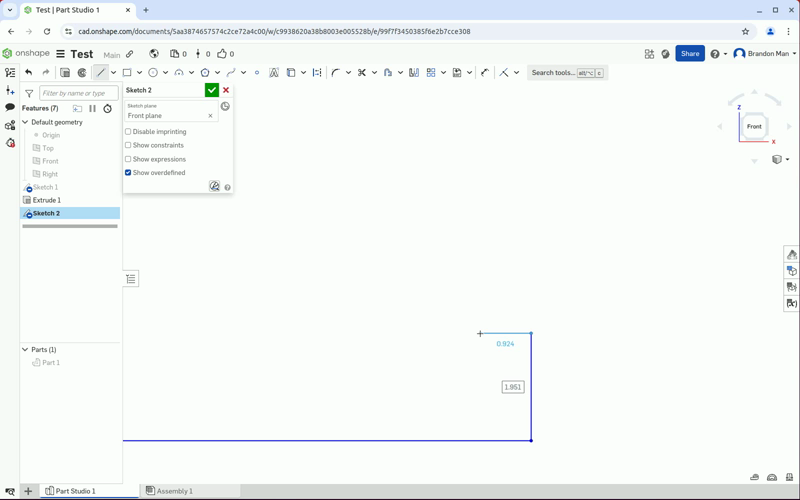
click(480, 333)
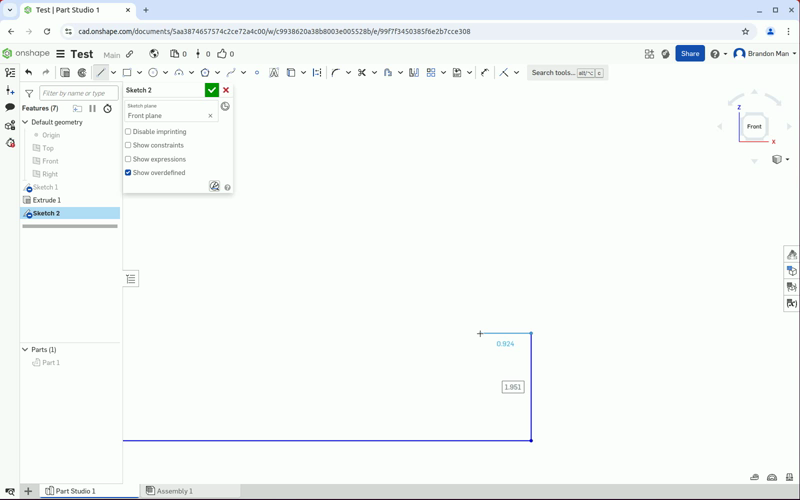
scroll(-6)
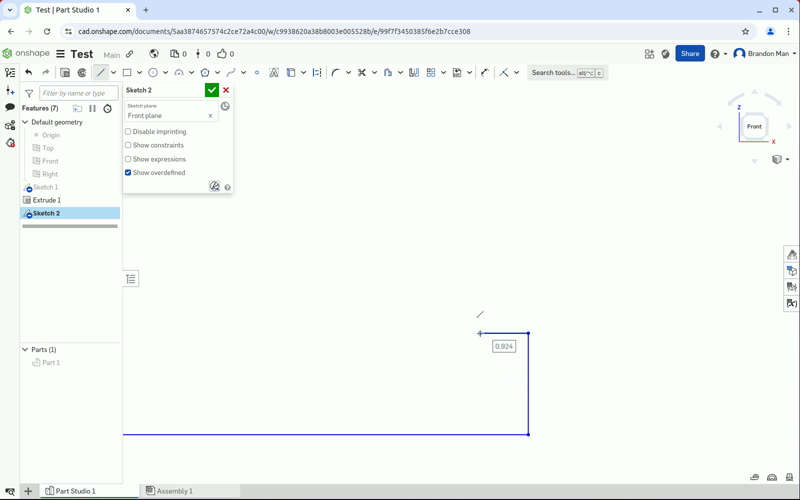
scroll(-6)
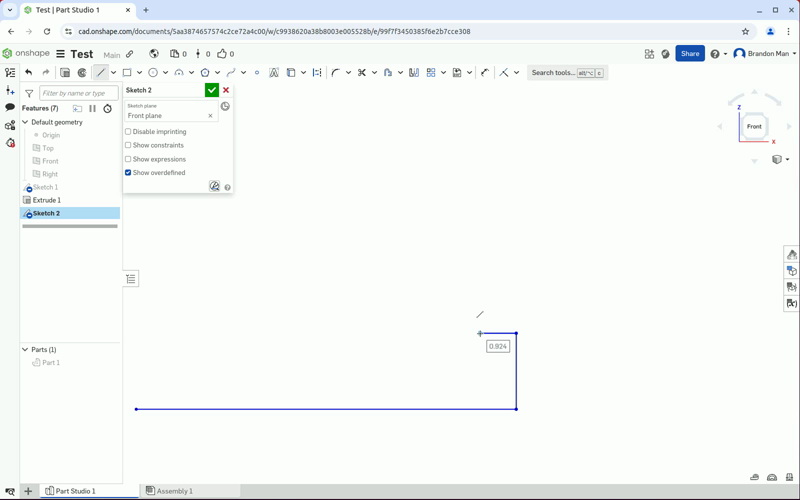
scroll(-6)
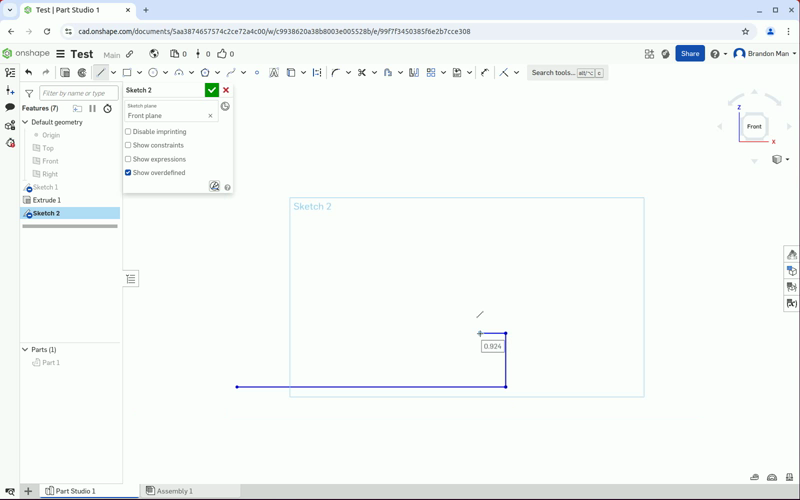
scroll(-6)
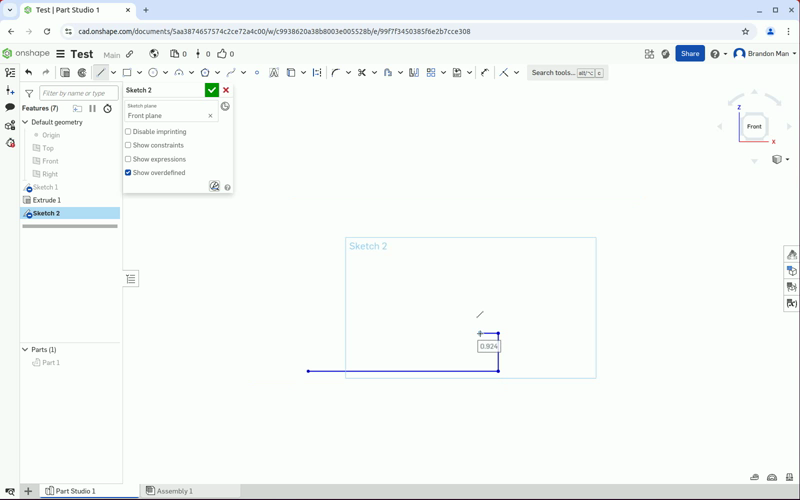
scroll(-6)
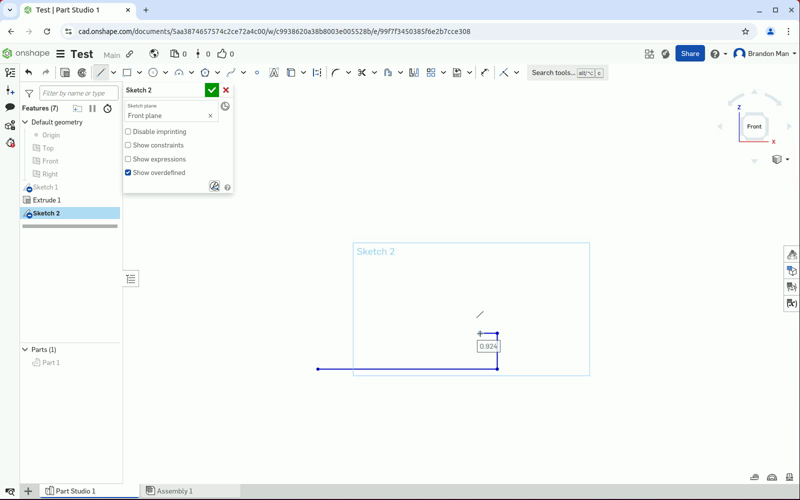
scroll(-6)
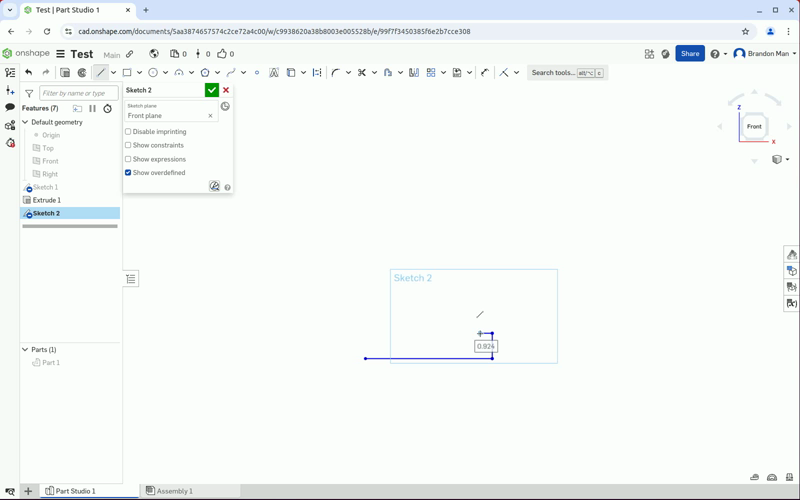
scroll(-6)
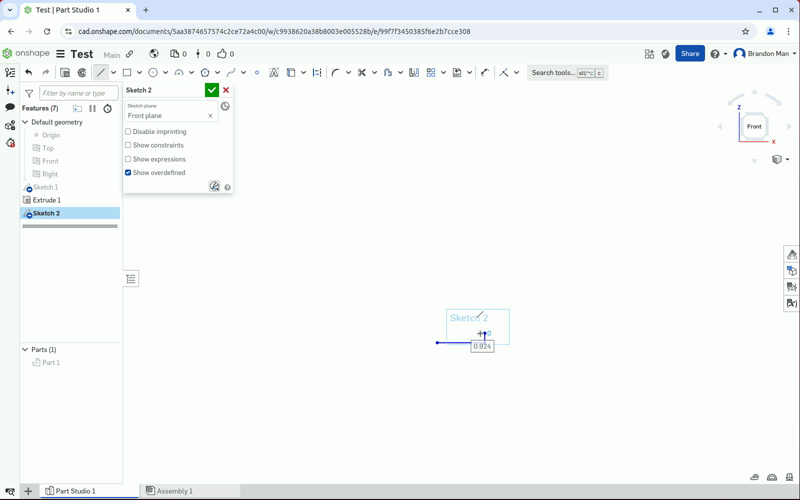
key_up(shift)
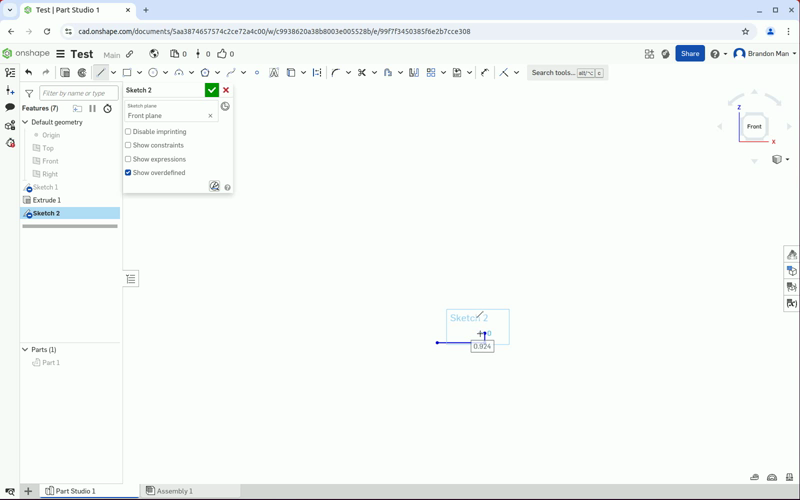
key_down(shift)
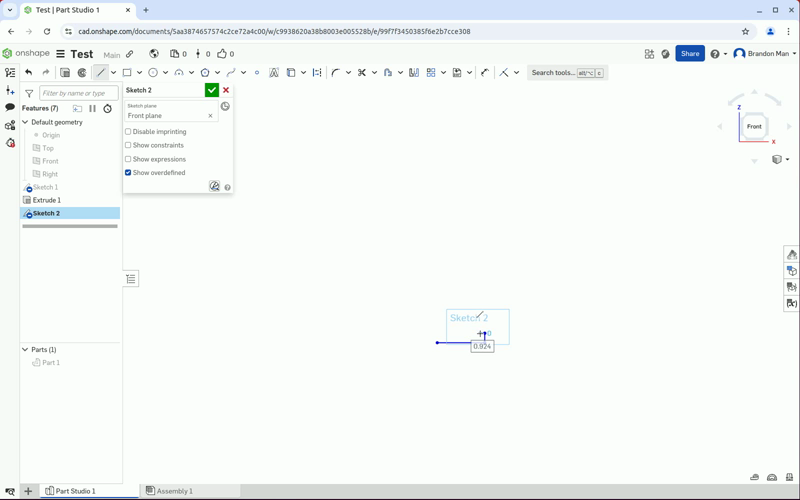
mouse_move(510, 333)
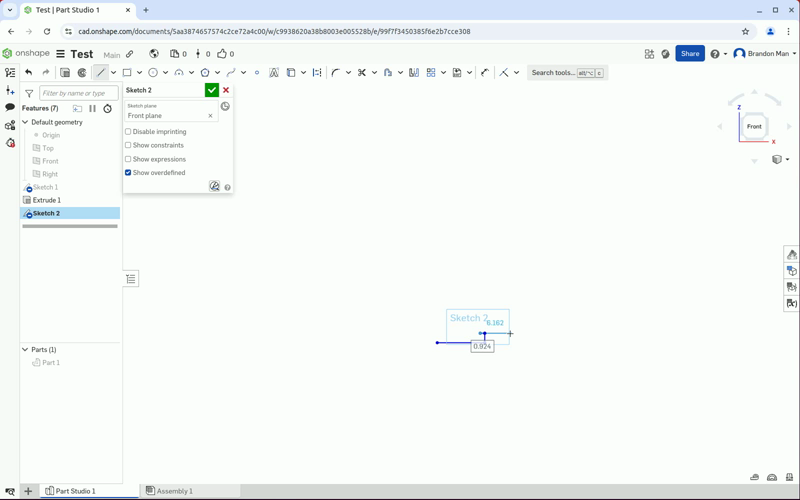
mouse_move(480, 337)
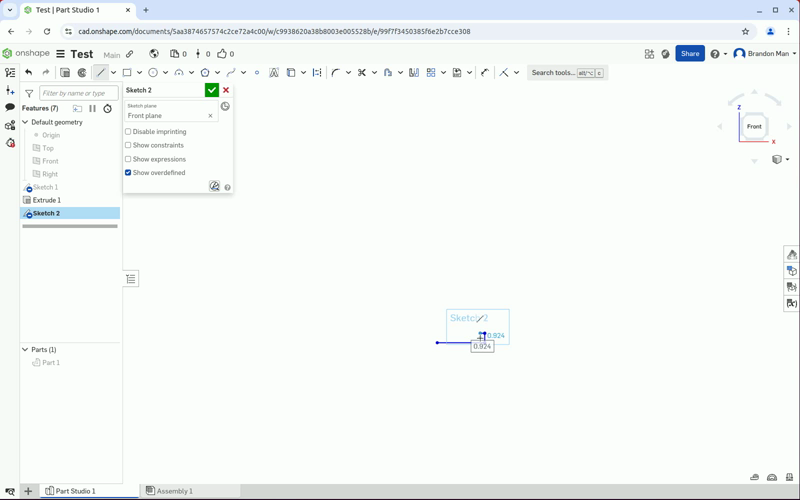
scroll(6)
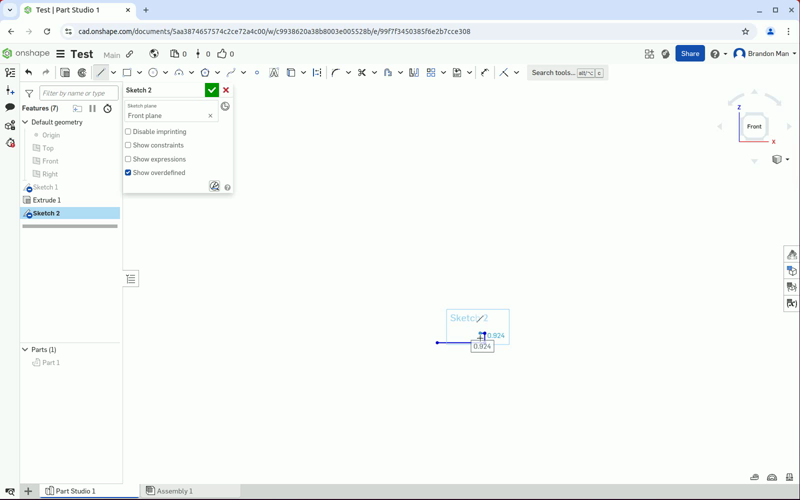
scroll(6)
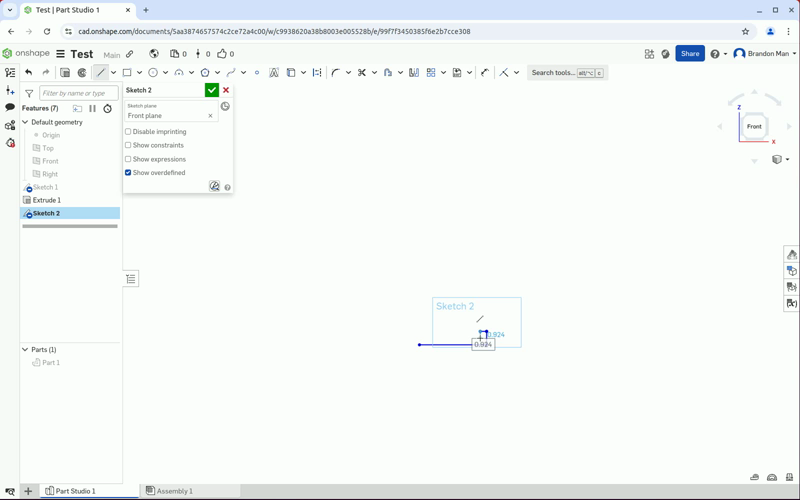
scroll(6)
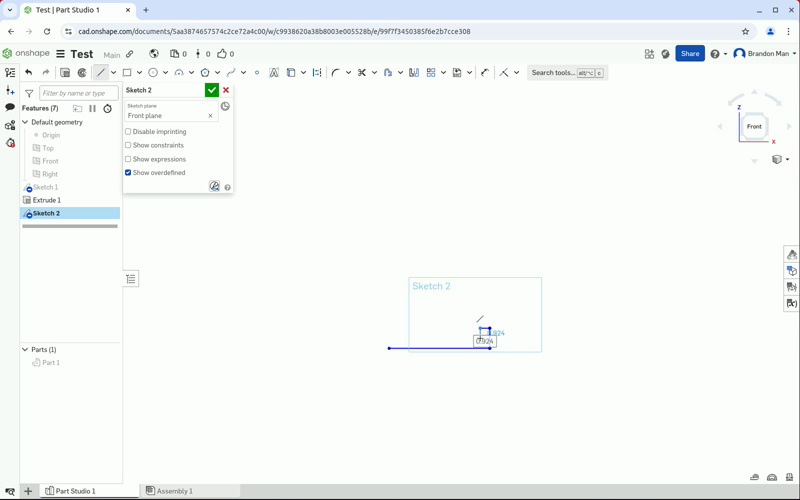
scroll(6)
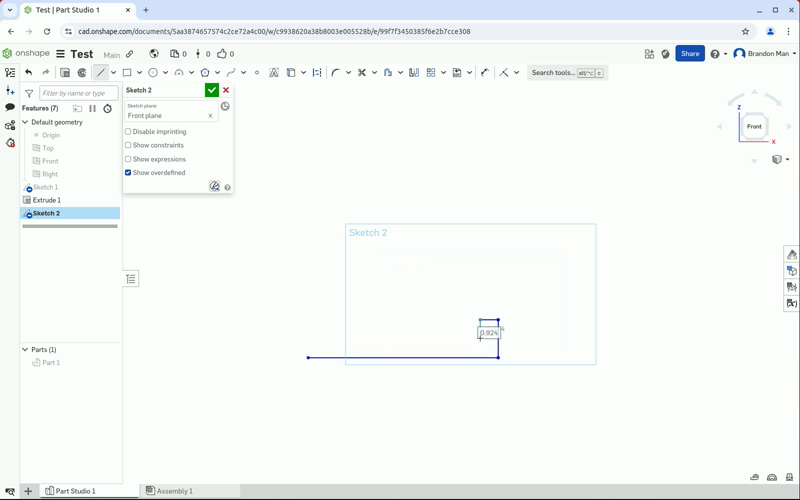
scroll(6)
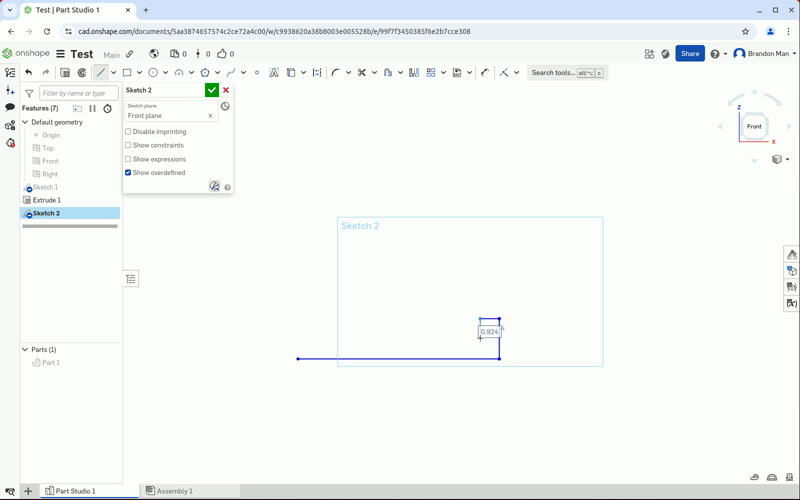
scroll(6)
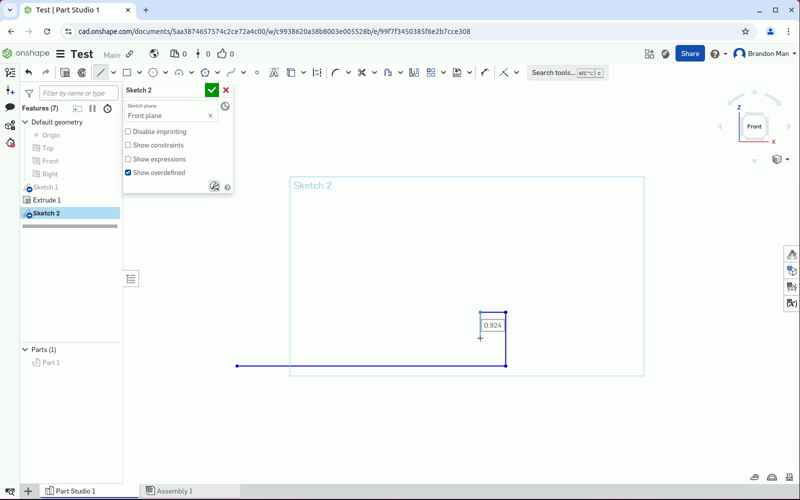
scroll(6)
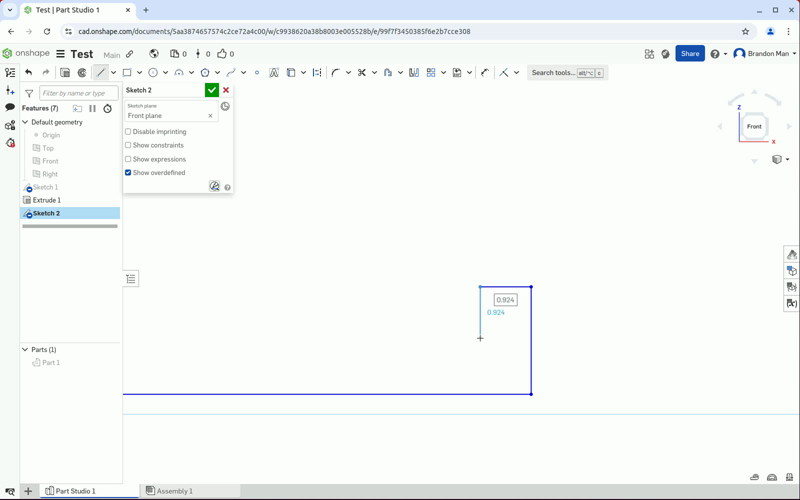
click(480, 337)
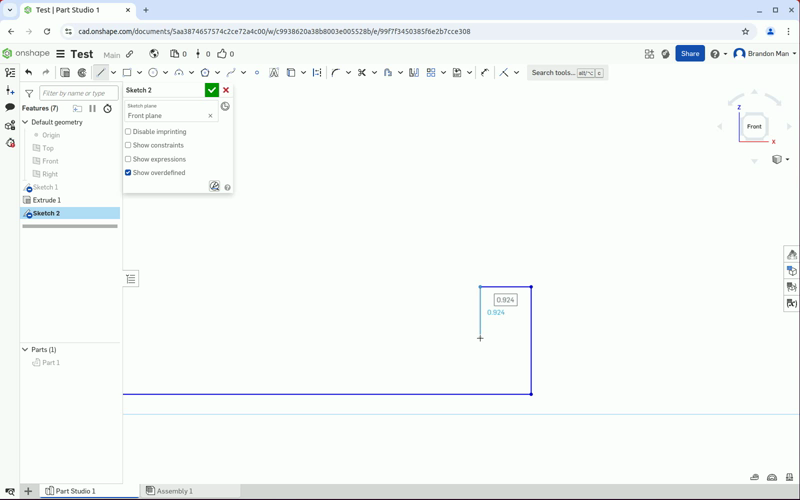
scroll(-6)
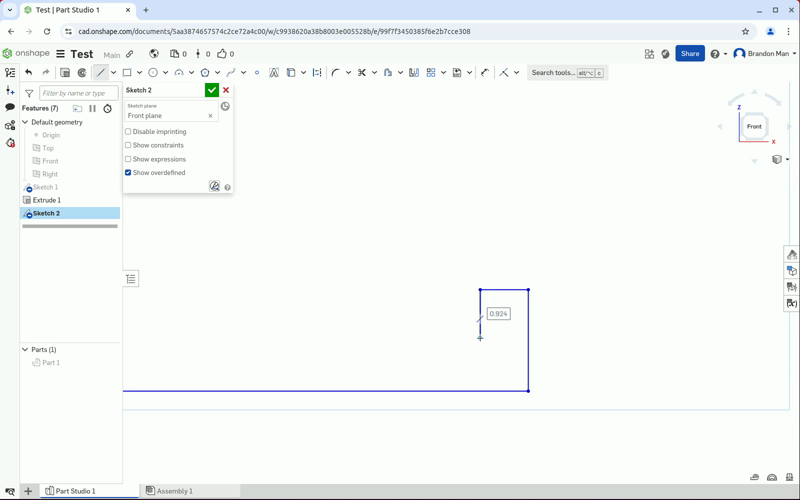
scroll(-6)
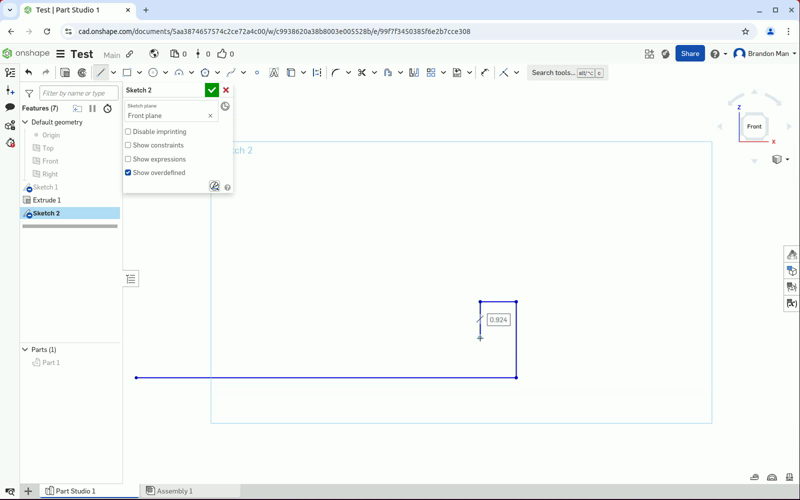
scroll(-6)
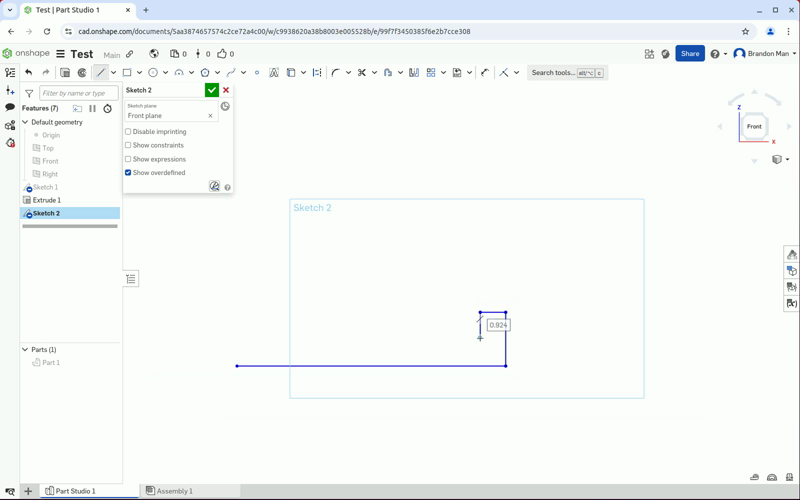
scroll(-6)
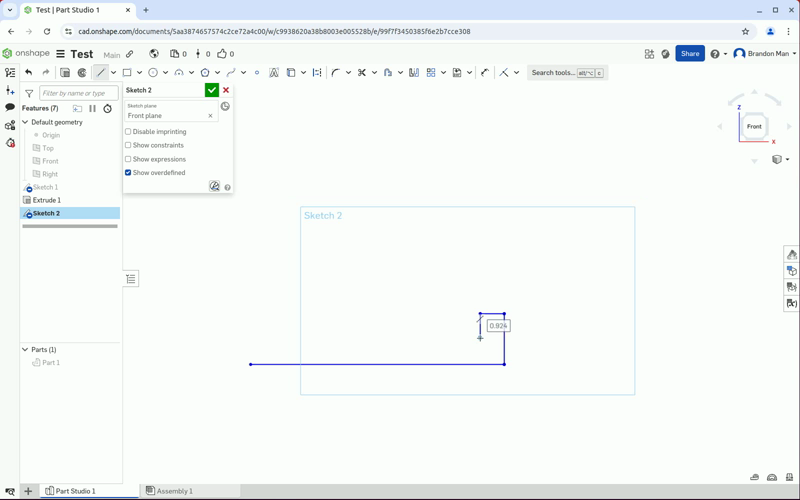
scroll(-6)
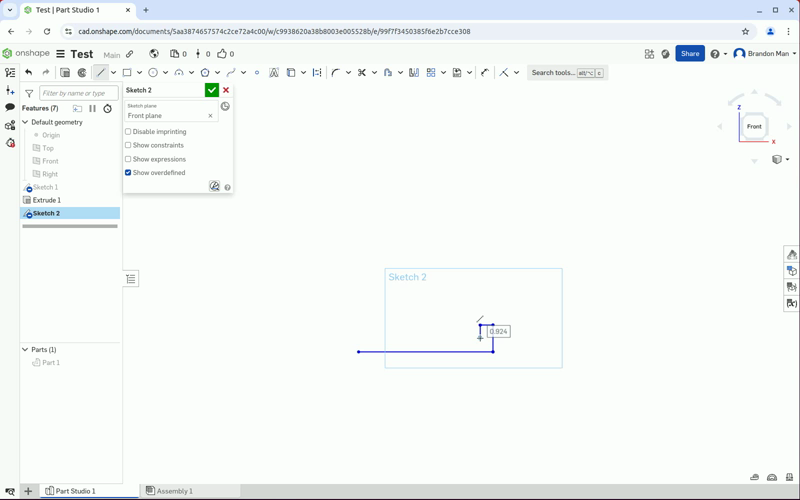
scroll(-6)
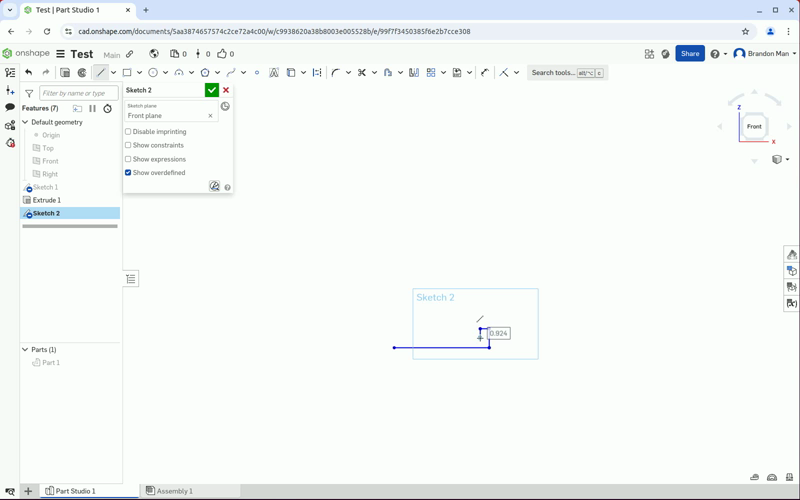
scroll(-6)
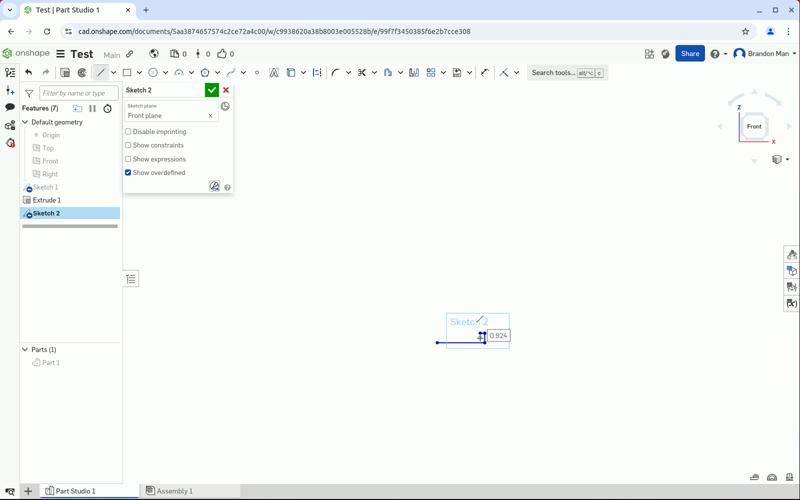
key_up(shift)
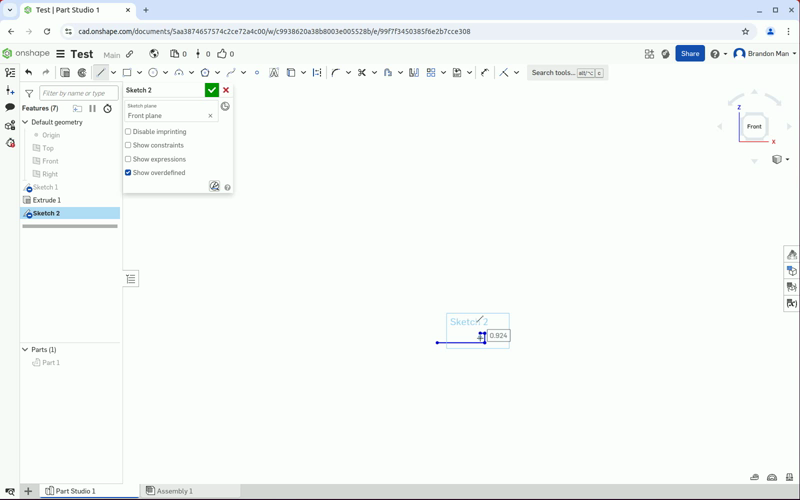
key_down(shift)
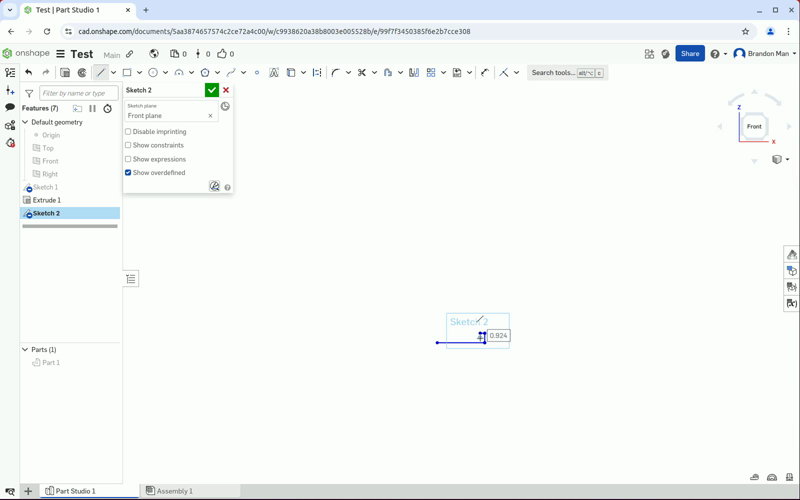
mouse_move(510, 337)
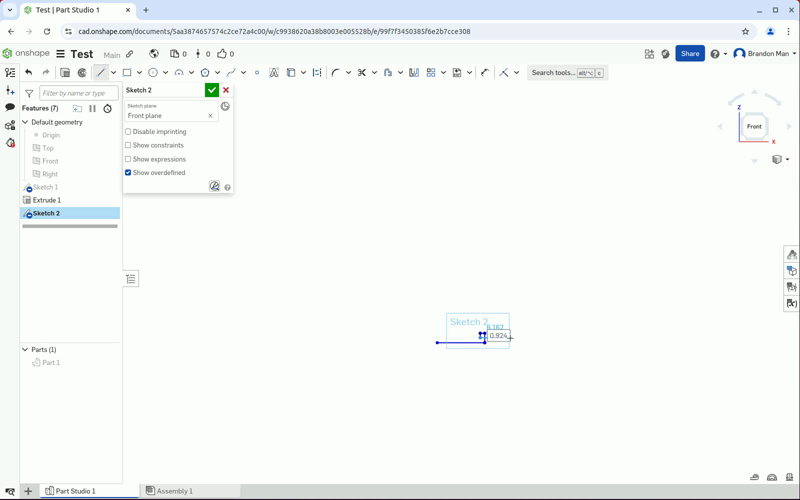
mouse_move(442, 337)
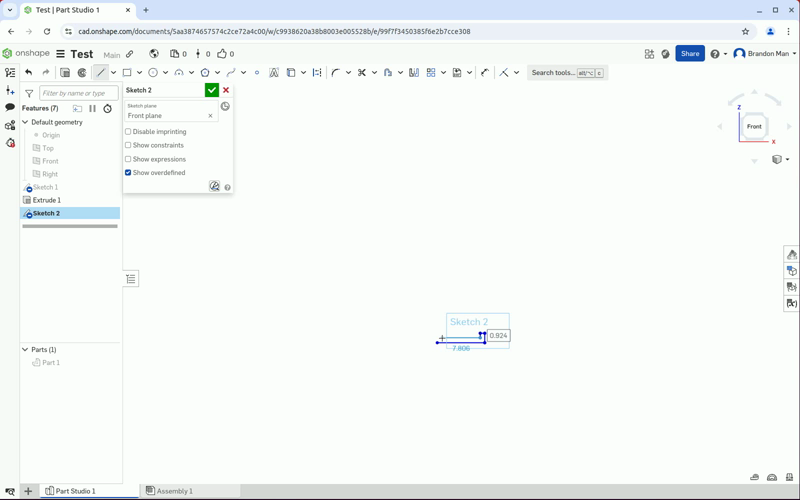
click(442, 337)
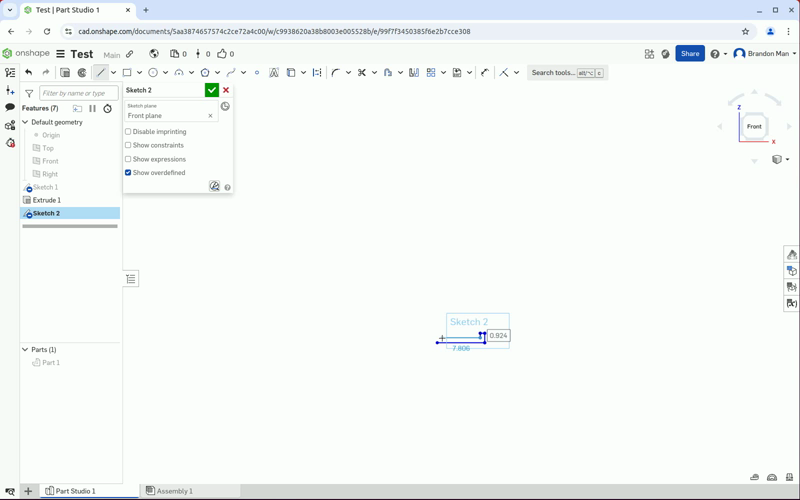
key_up(shift)
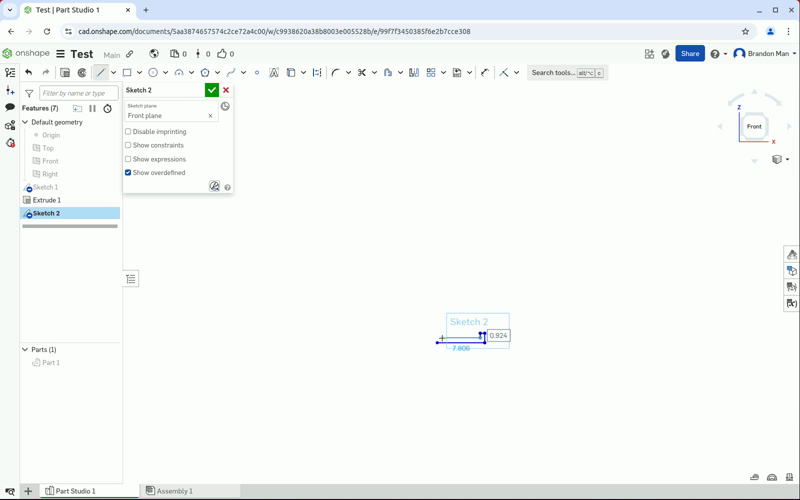
key_down(shift)
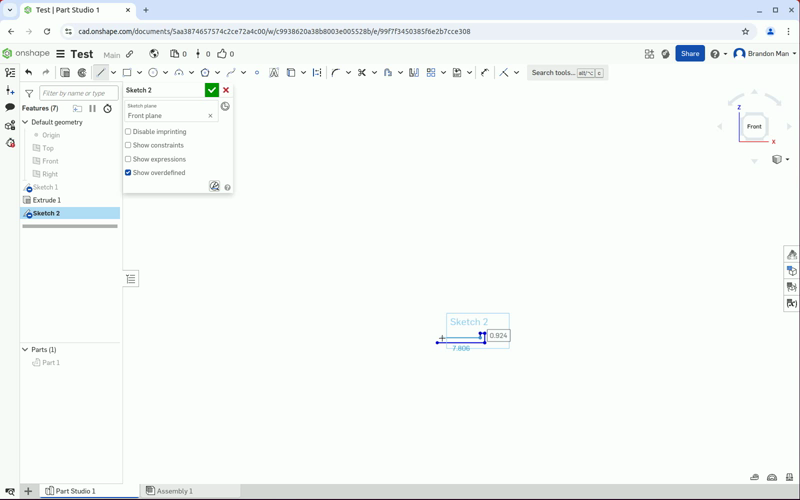
mouse_move(472, 337)
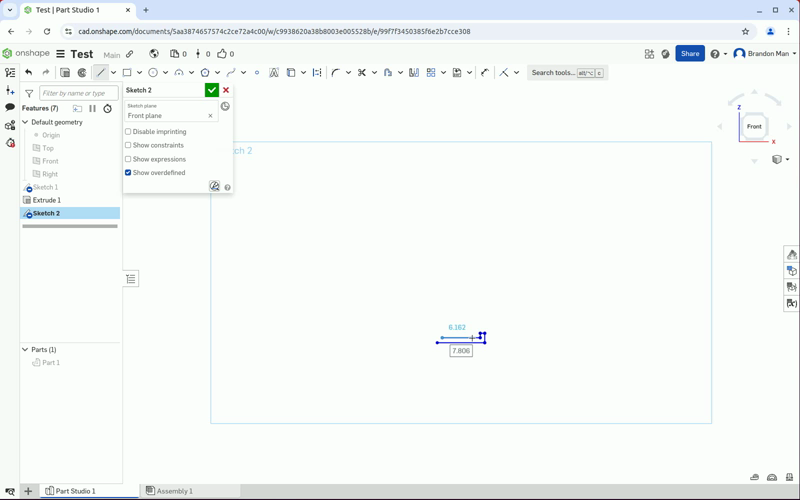
mouse_move(442, 333)
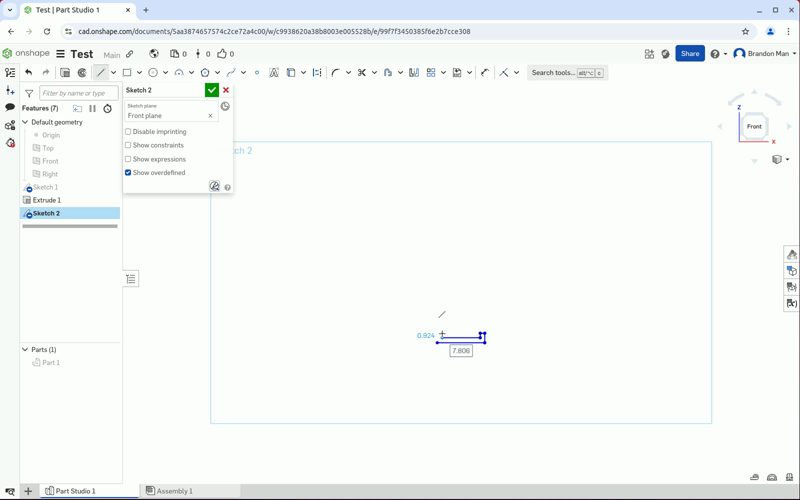
scroll(6)
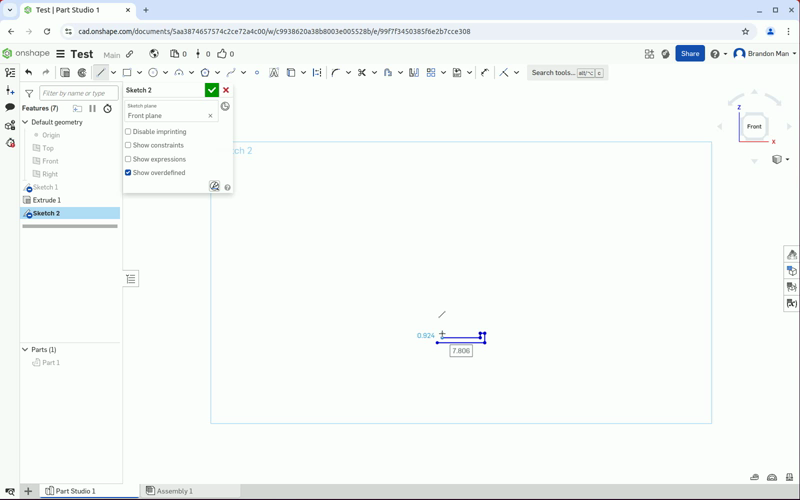
scroll(6)
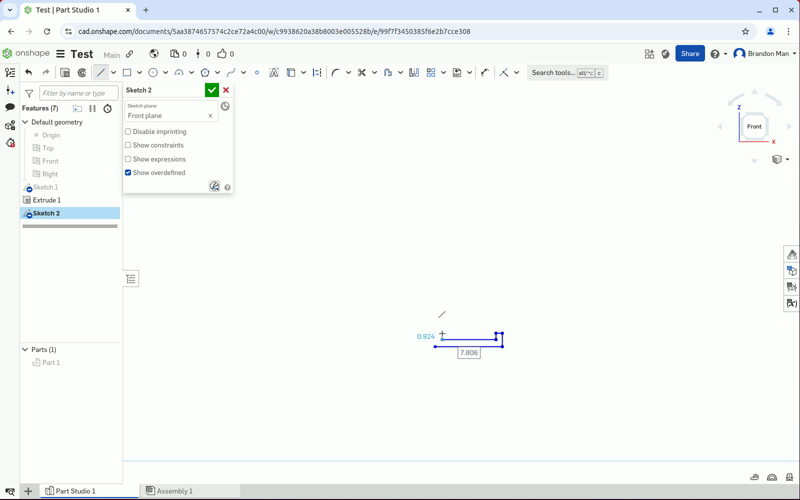
scroll(6)
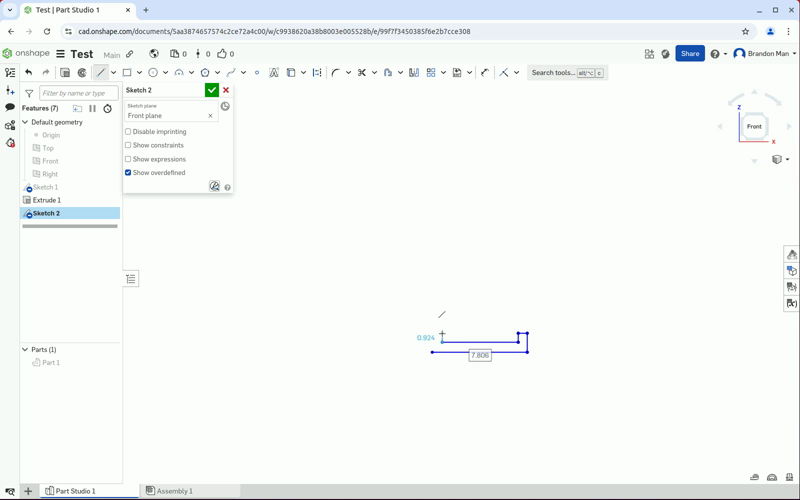
scroll(6)
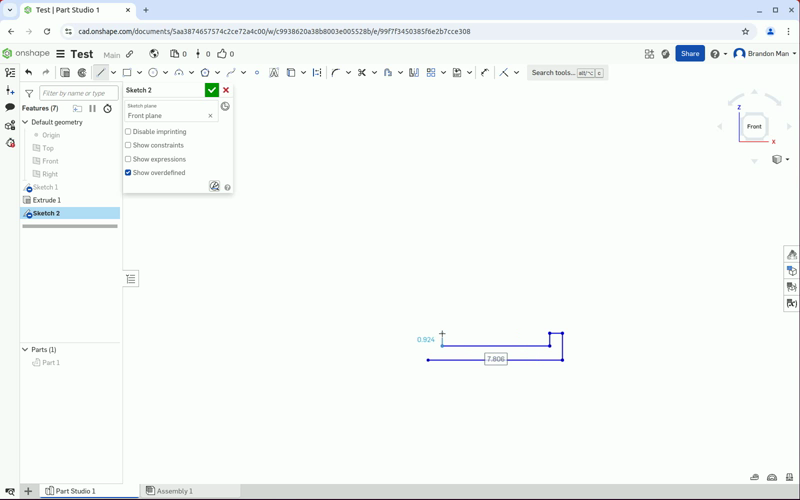
scroll(6)
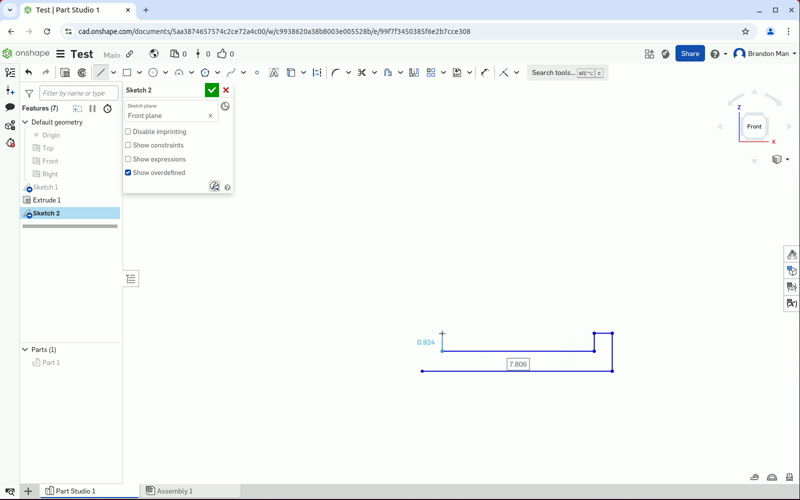
scroll(6)
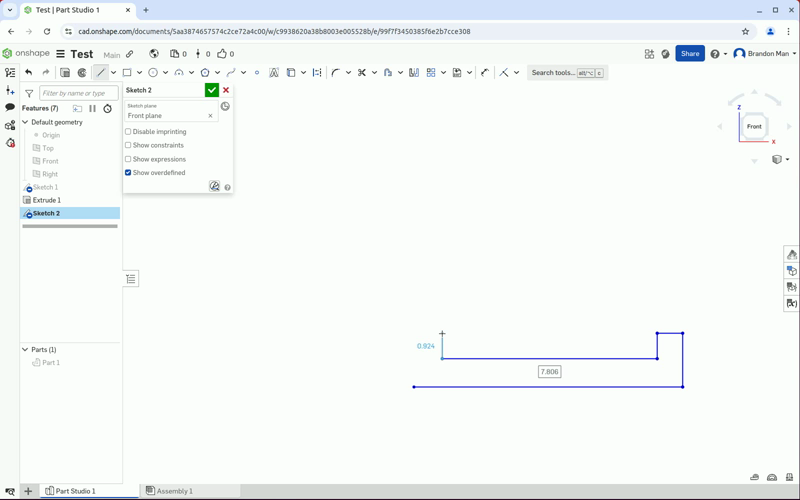
scroll(6)
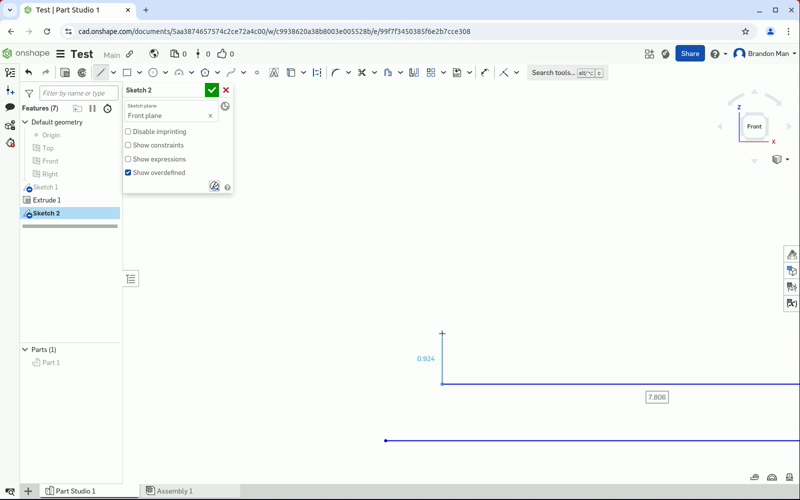
click(442, 333)
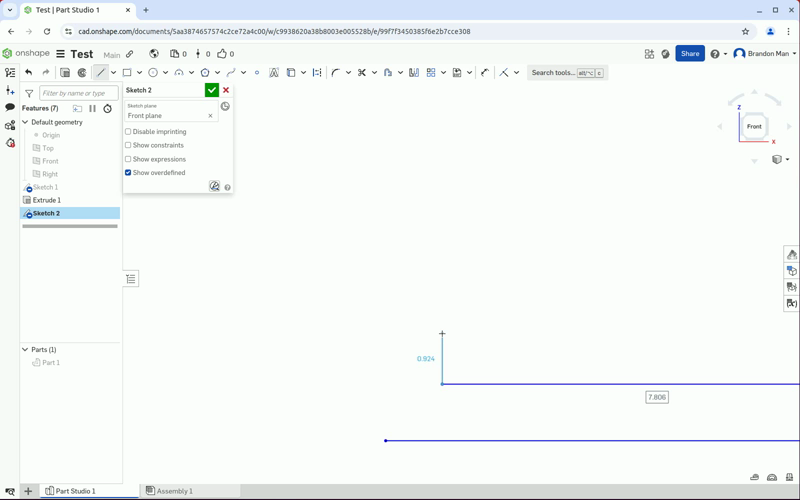
scroll(-6)
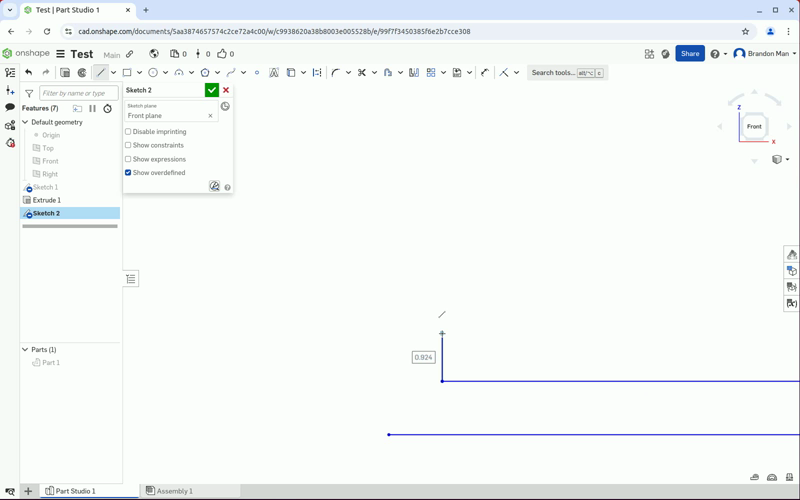
scroll(-6)
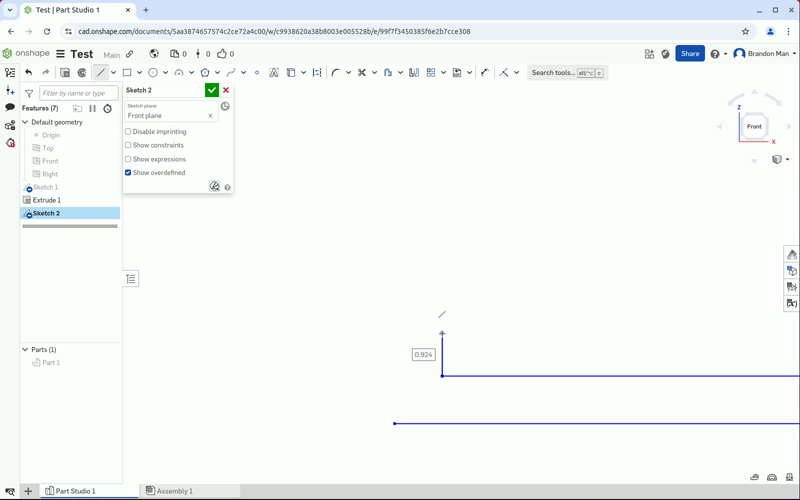
scroll(-6)
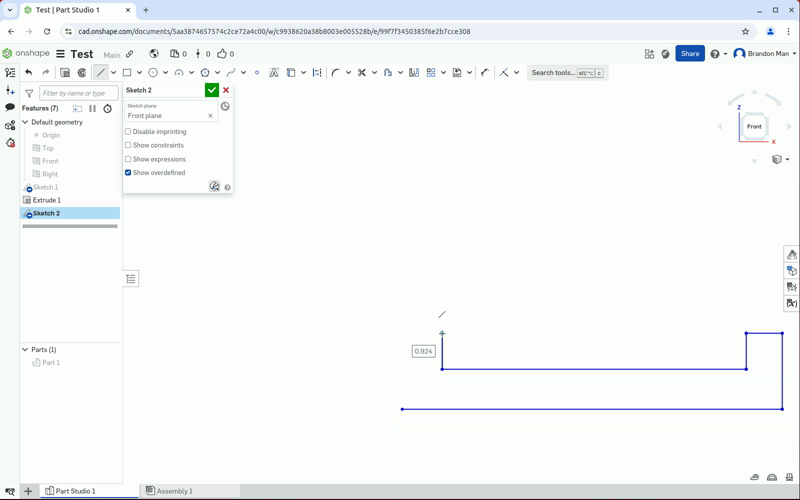
scroll(-6)
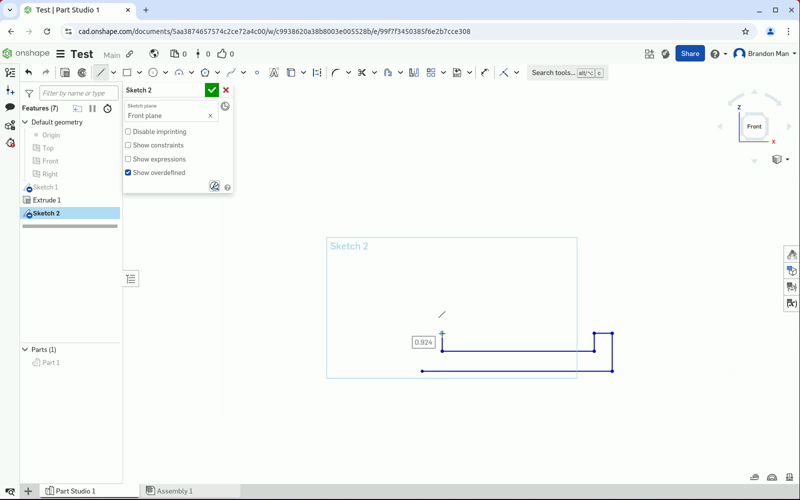
scroll(-6)
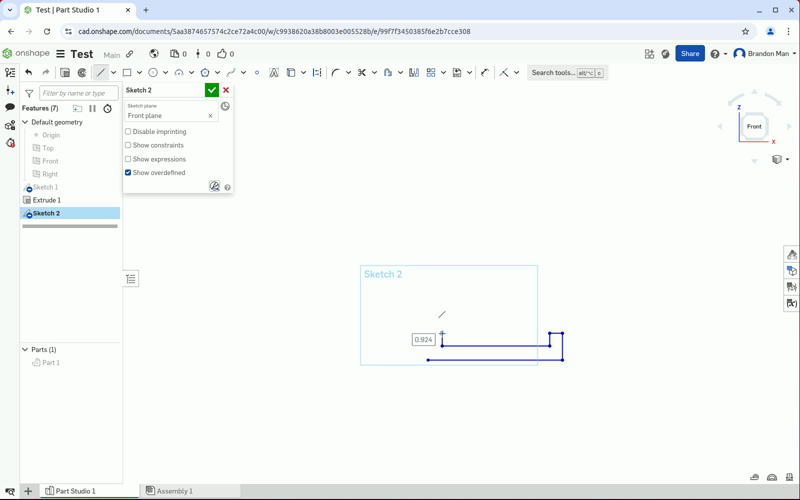
scroll(-6)
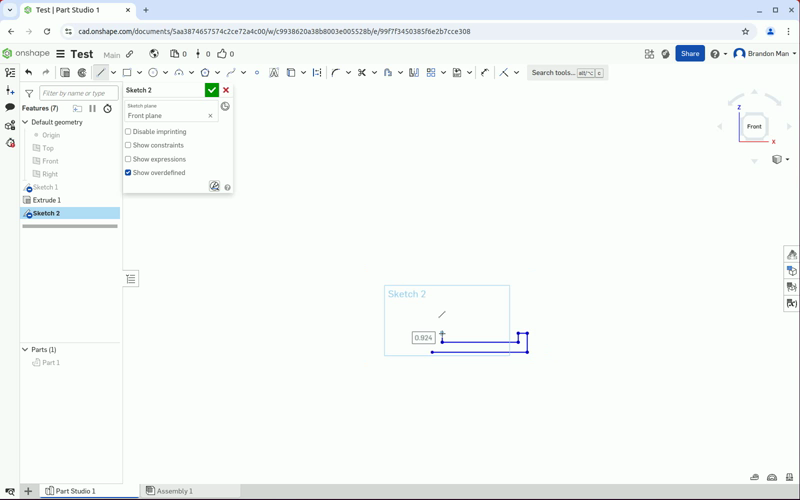
scroll(-6)
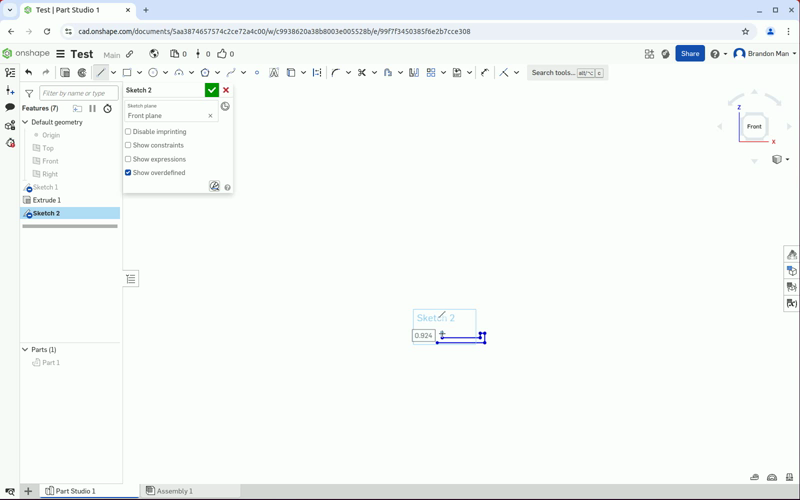
key_up(shift)
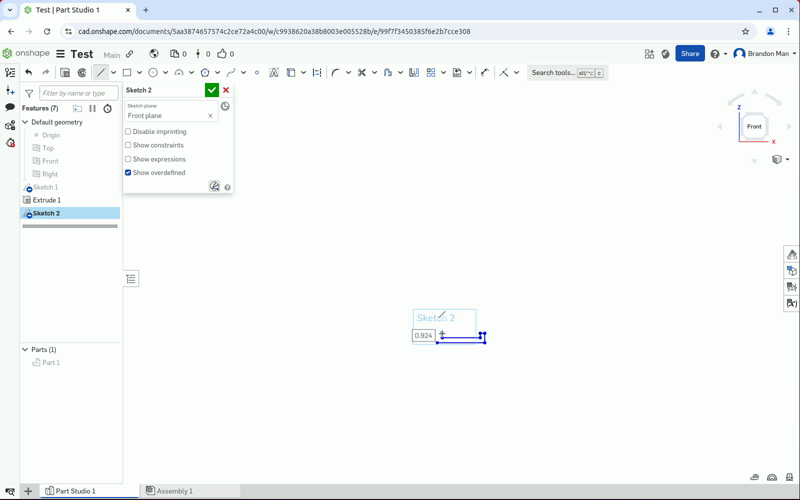
key_down(shift)
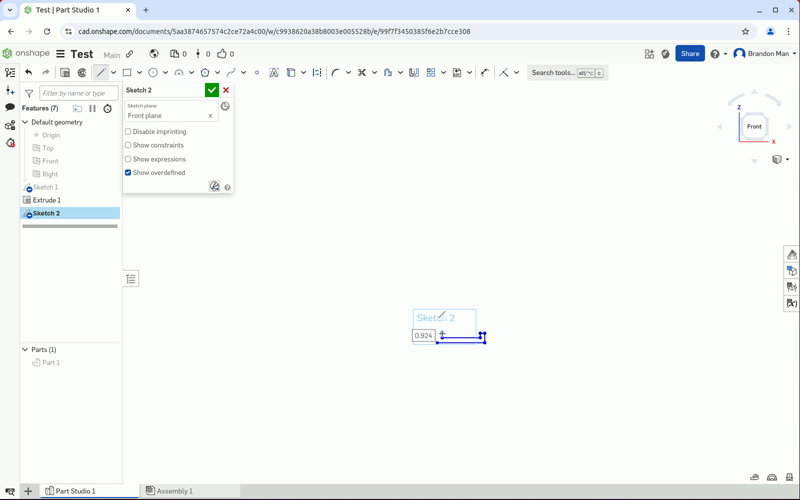
mouse_move(472, 333)
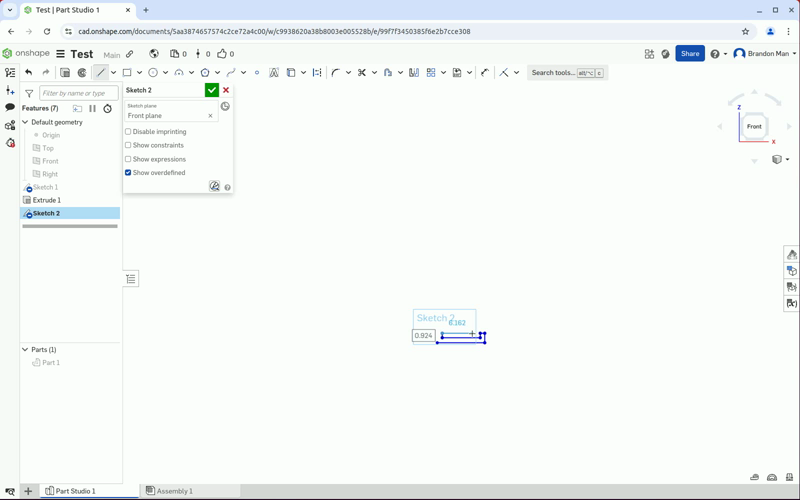
mouse_move(437, 333)
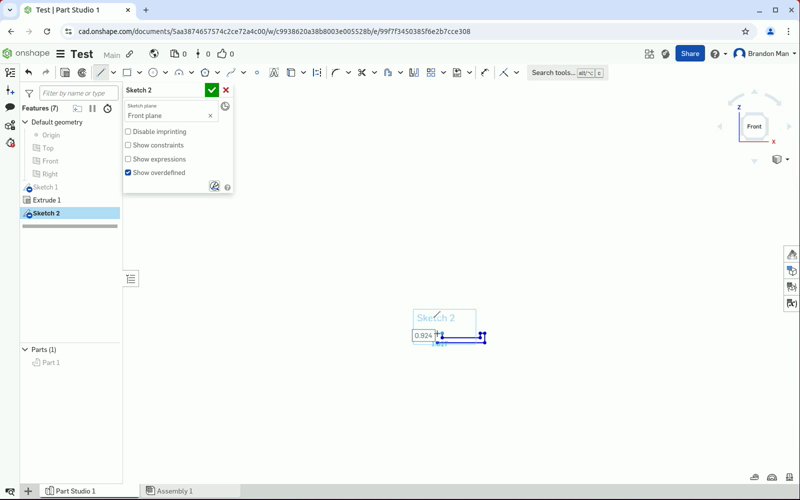
scroll(6)
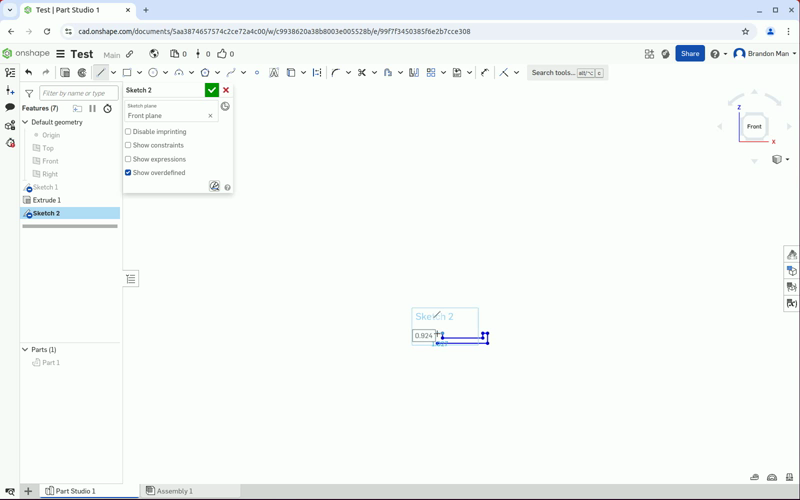
scroll(6)
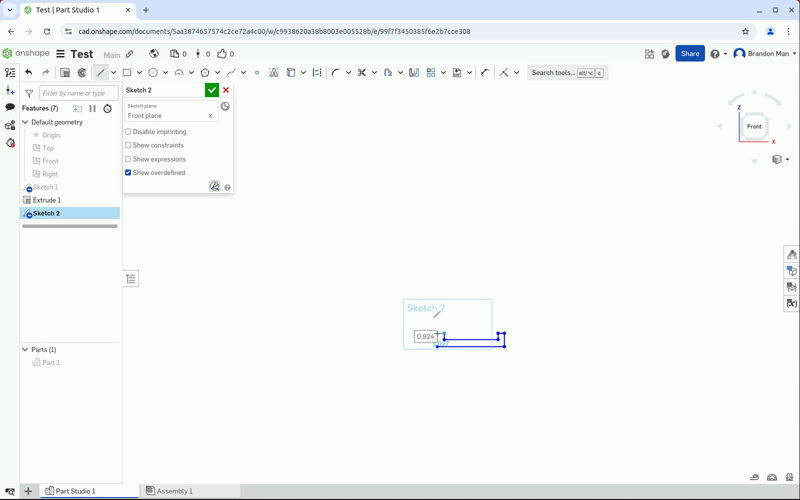
scroll(6)
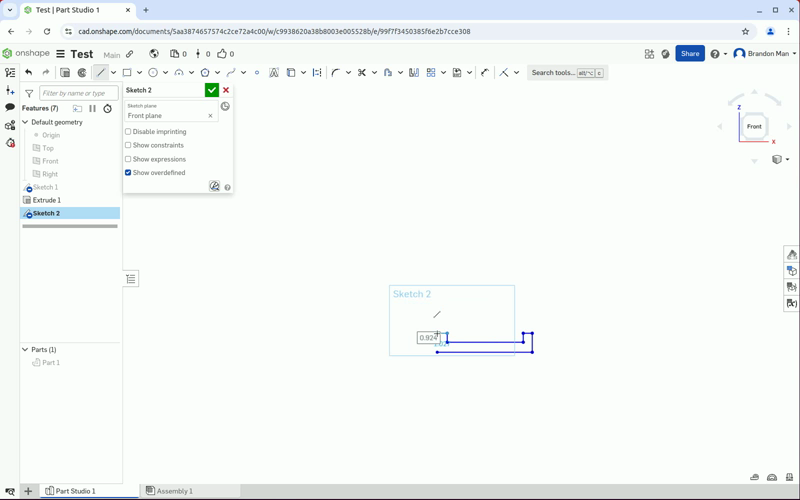
scroll(6)
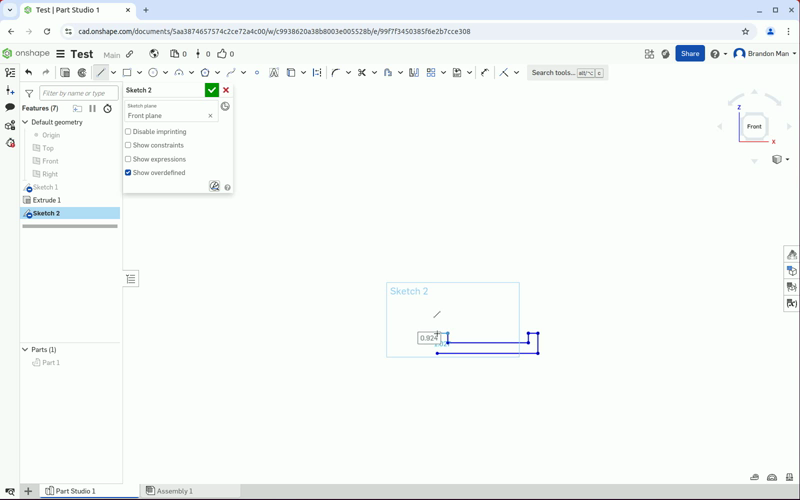
scroll(6)
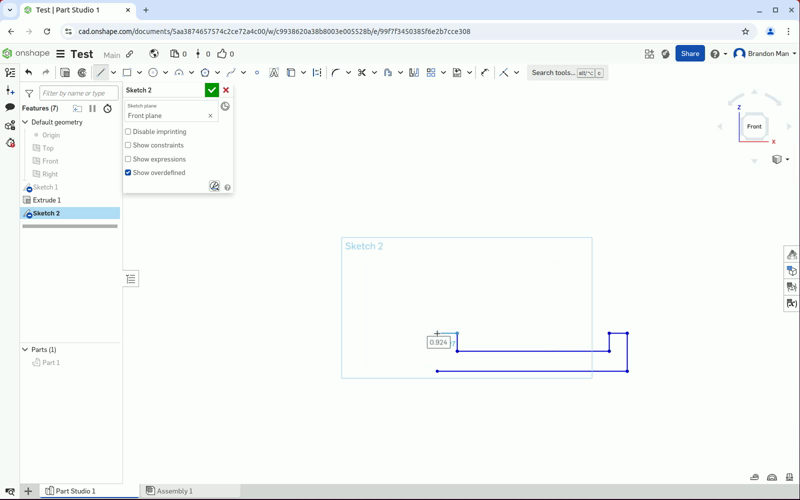
scroll(6)
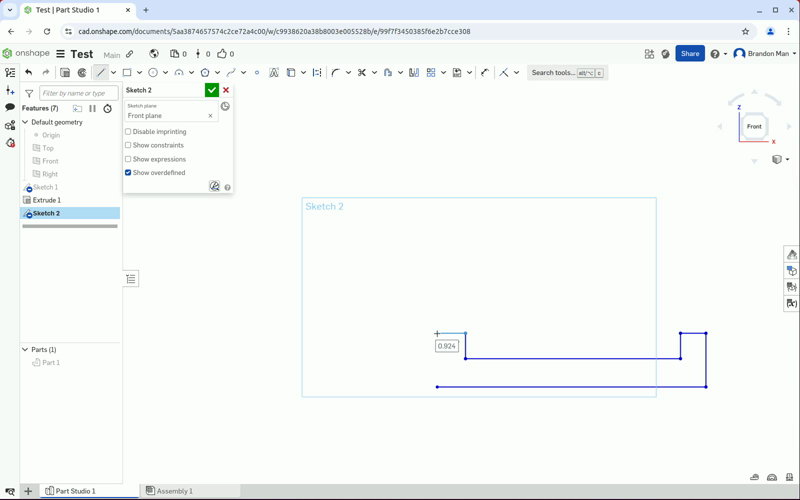
scroll(6)
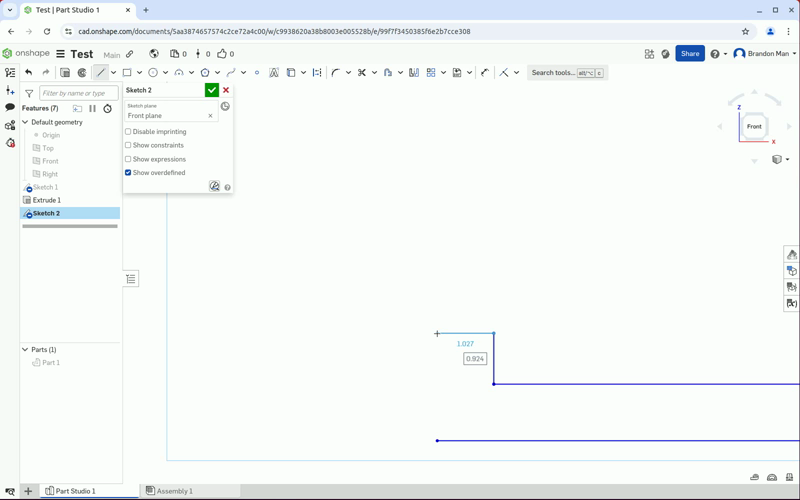
click(437, 333)
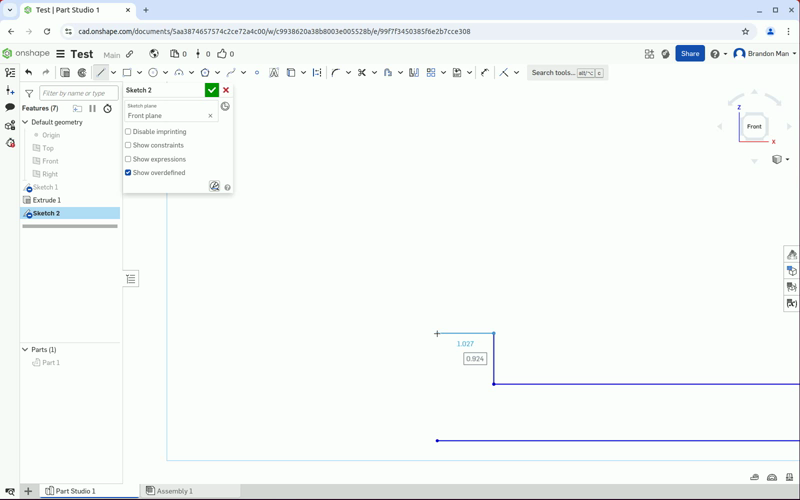
scroll(-6)
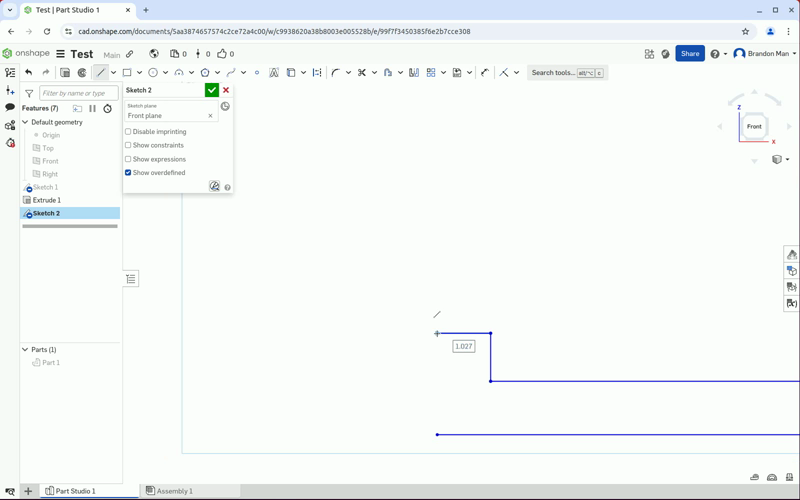
scroll(-6)
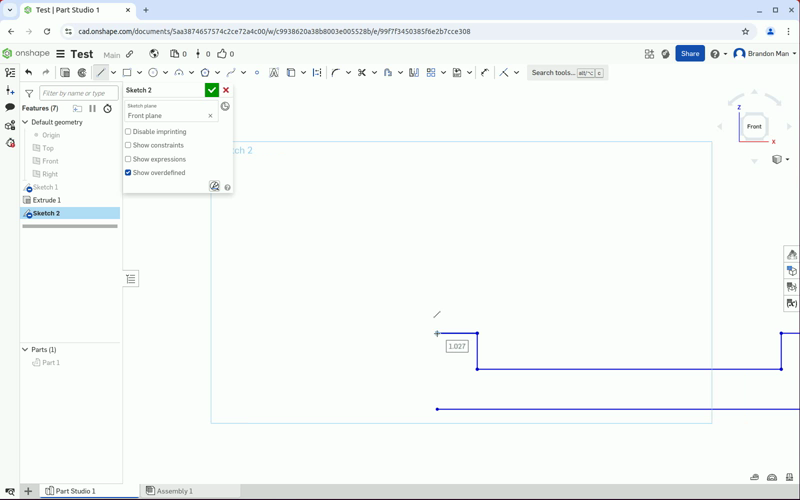
scroll(-6)
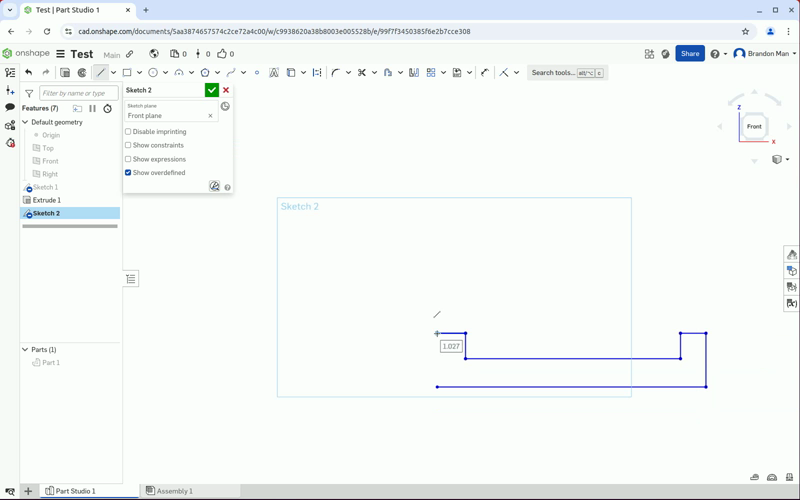
scroll(-6)
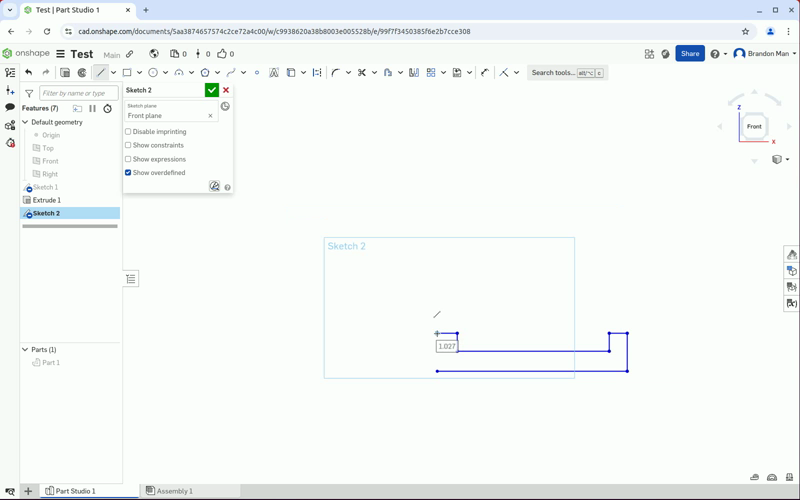
scroll(-6)
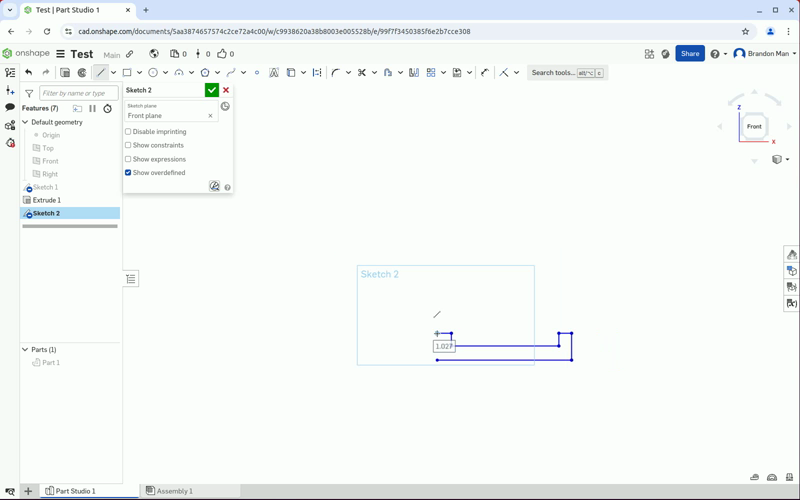
scroll(-6)
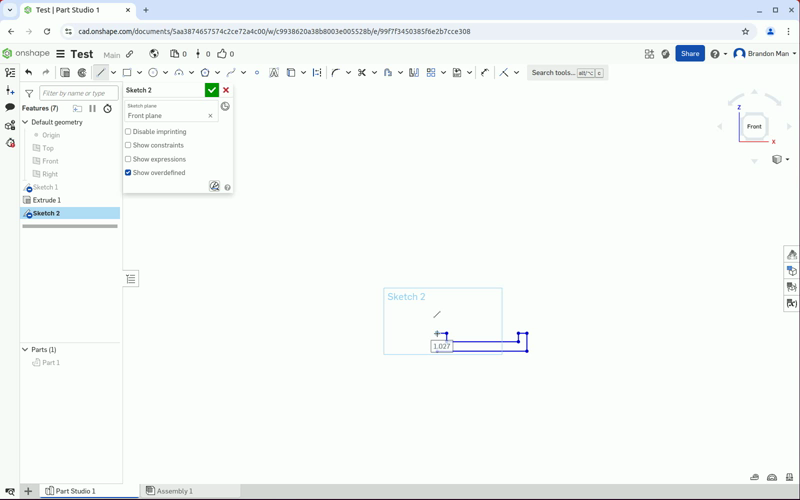
scroll(-6)
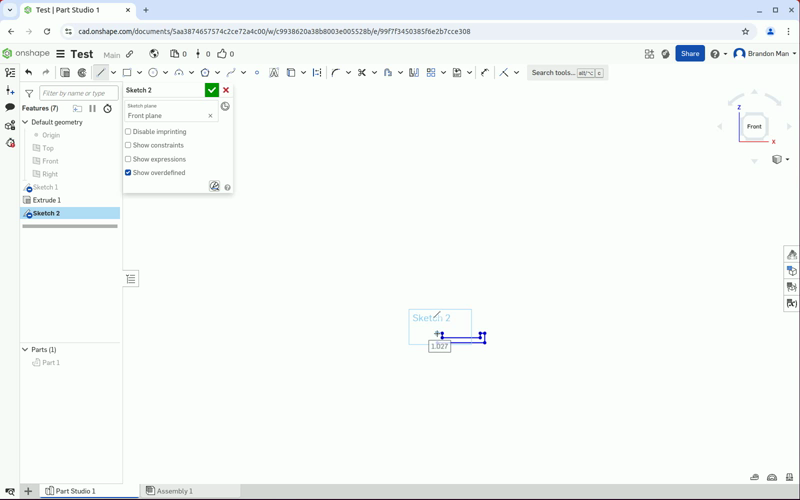
key_up(shift)
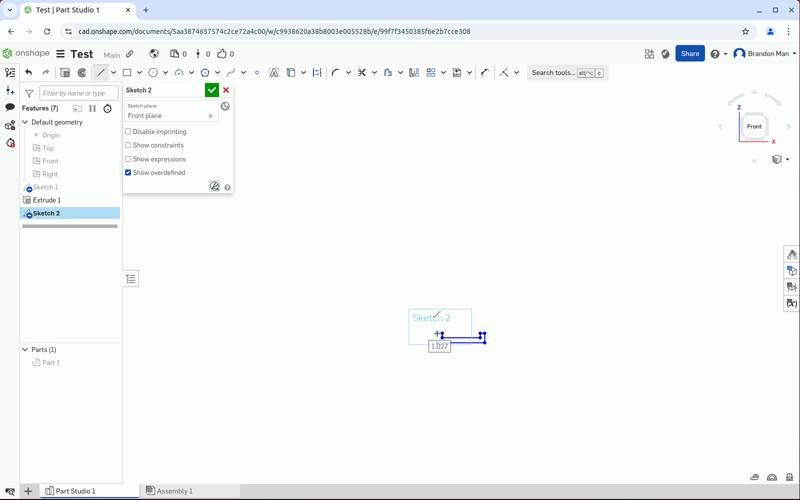
mouse_move(467, 333)
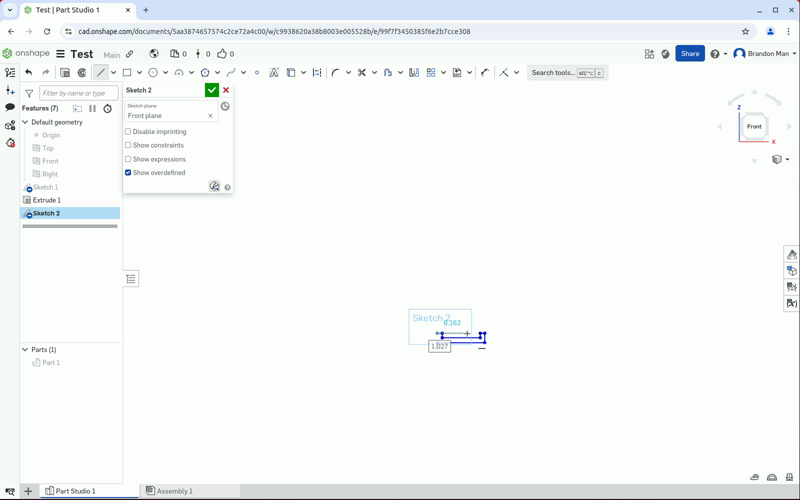
key_down(shift)
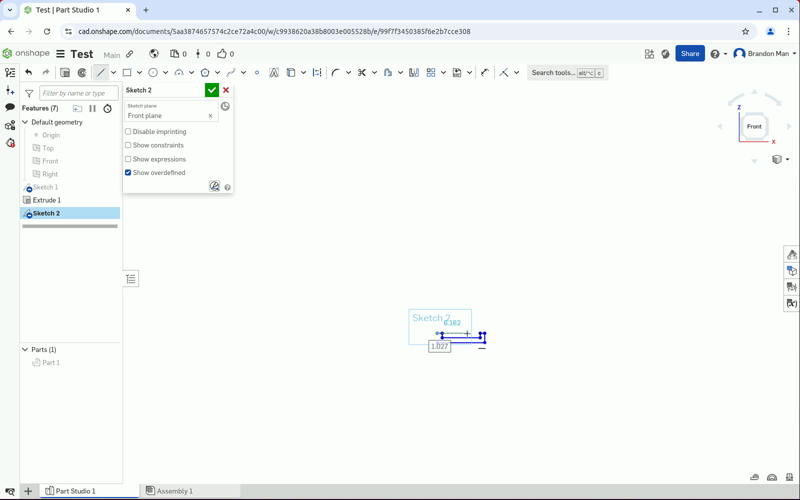
mouse_move(437, 342)
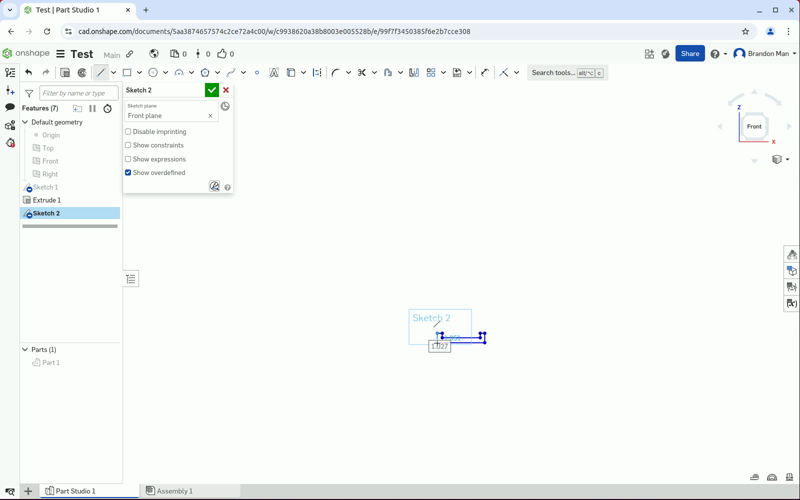
key_up(shift)
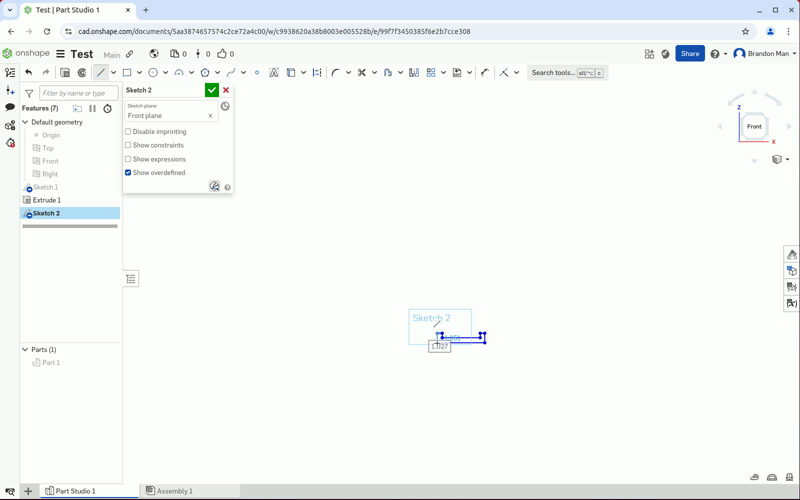
click(437, 342)
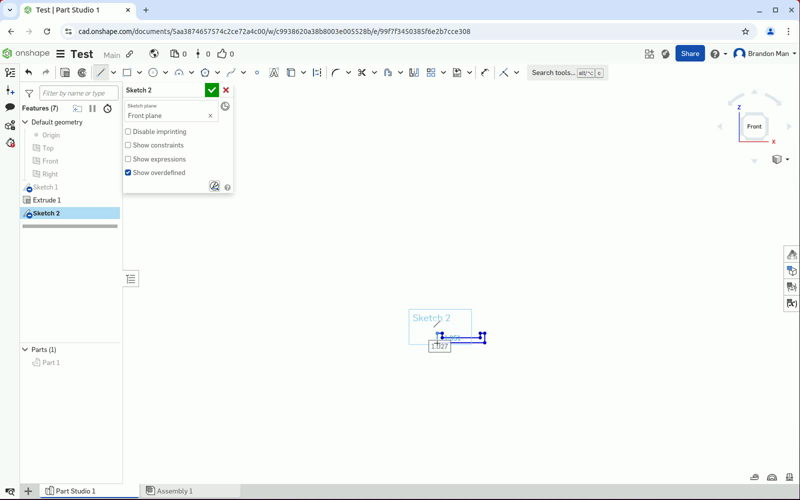
key(esc)
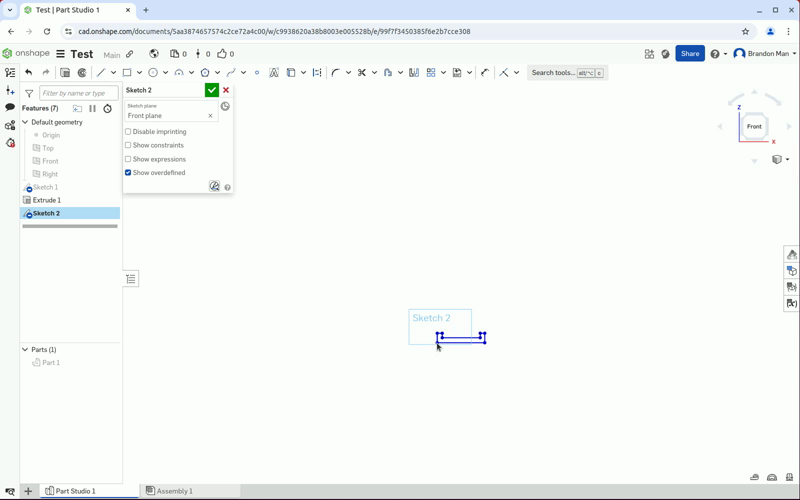
mouse_move(473, 341)
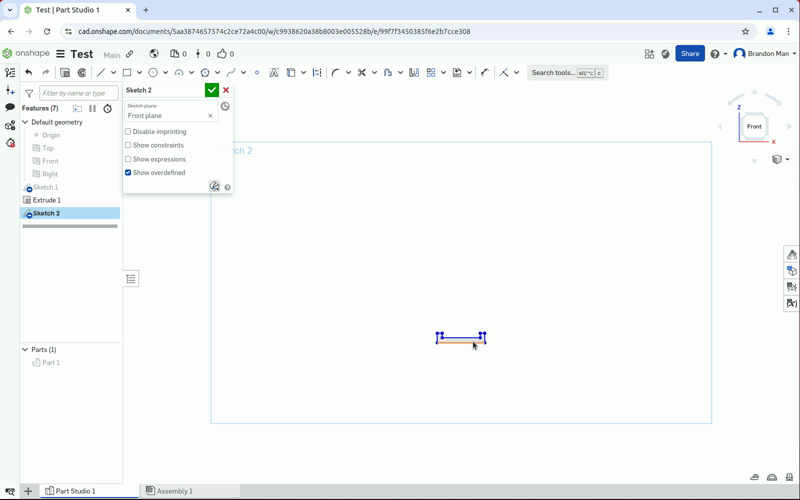
scroll(6)
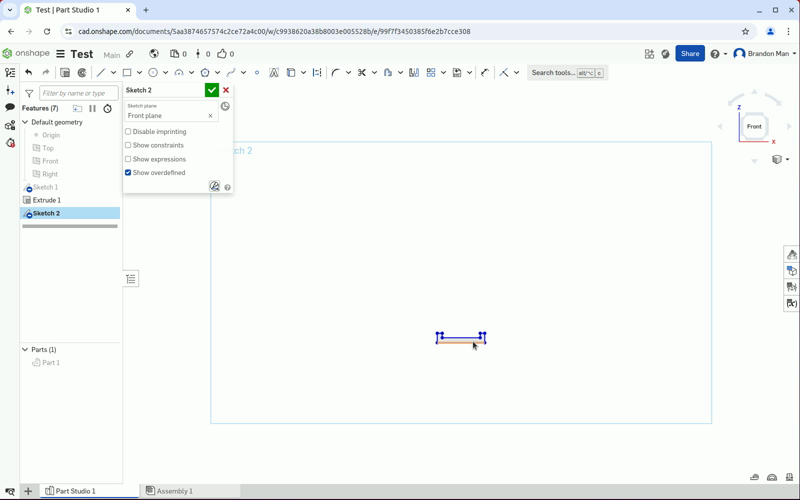
scroll(6)
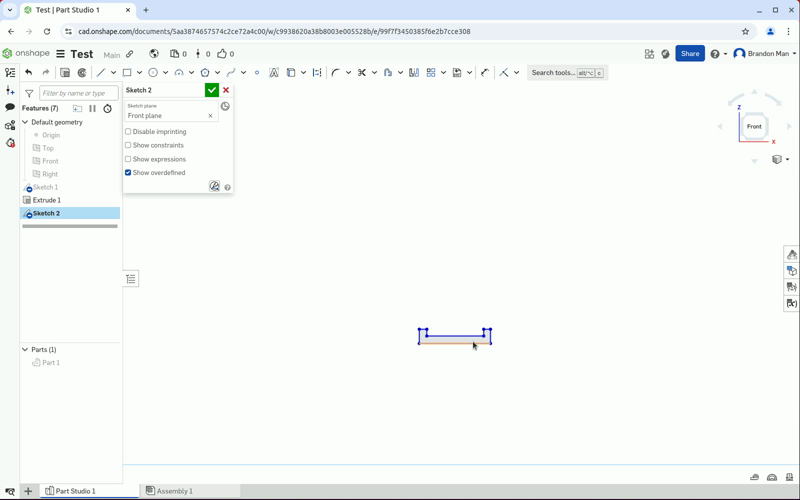
scroll(6)
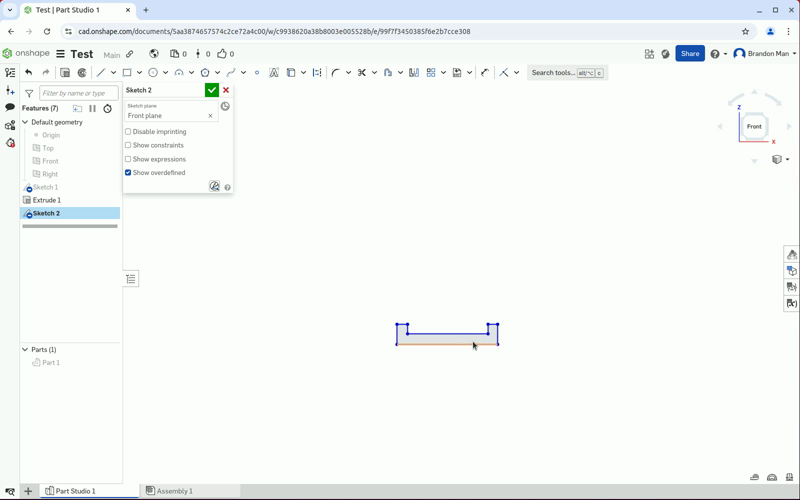
scroll(6)
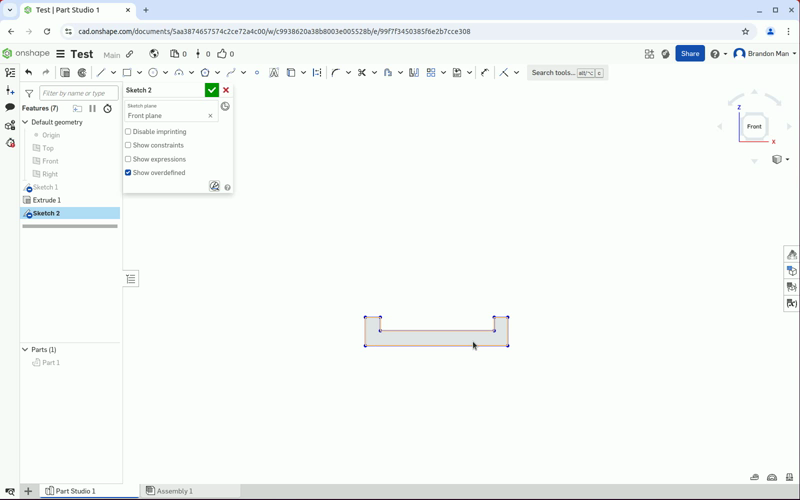
scroll(6)
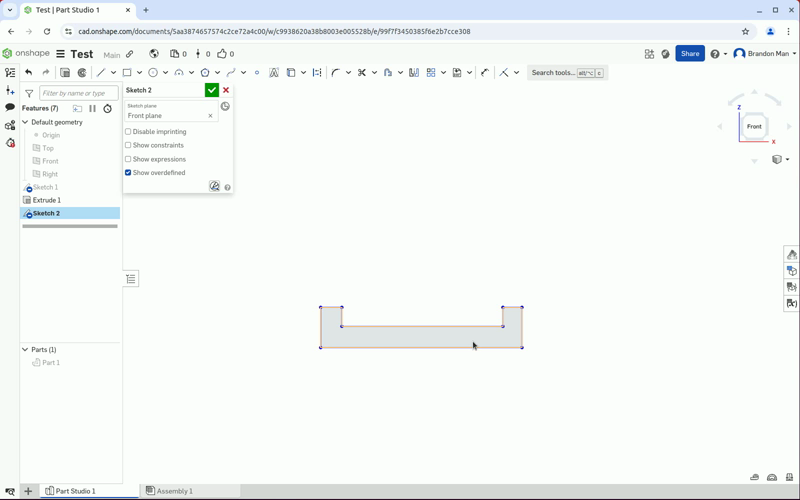
scroll(6)
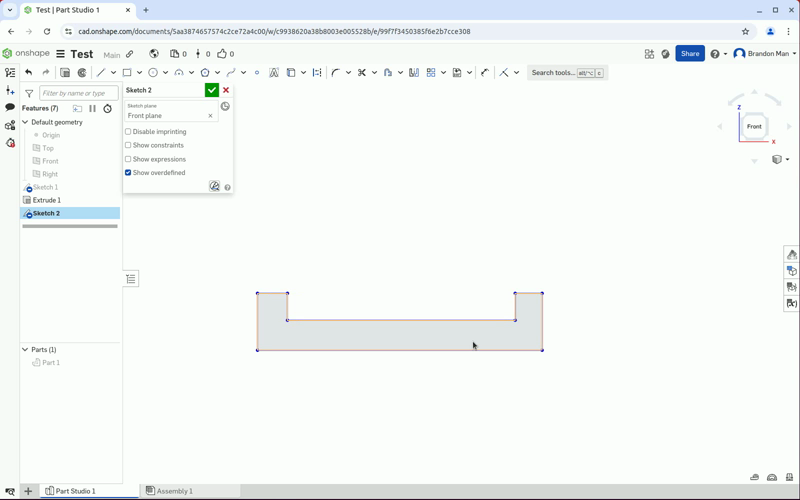
scroll(6)
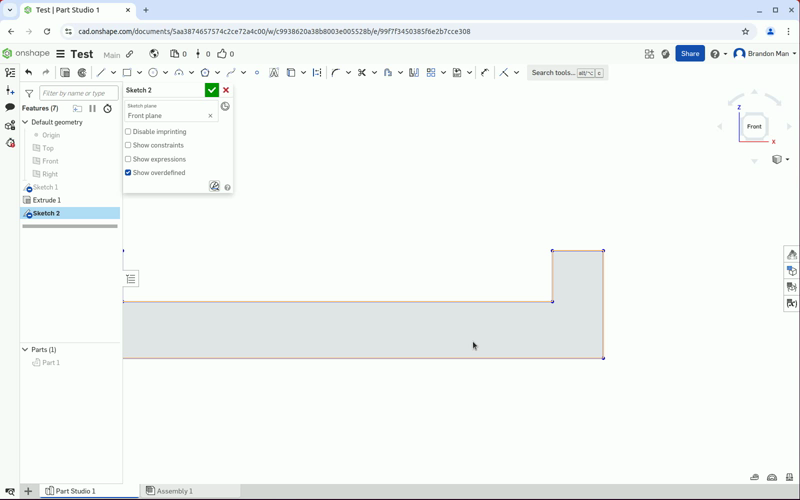
click(473, 341)
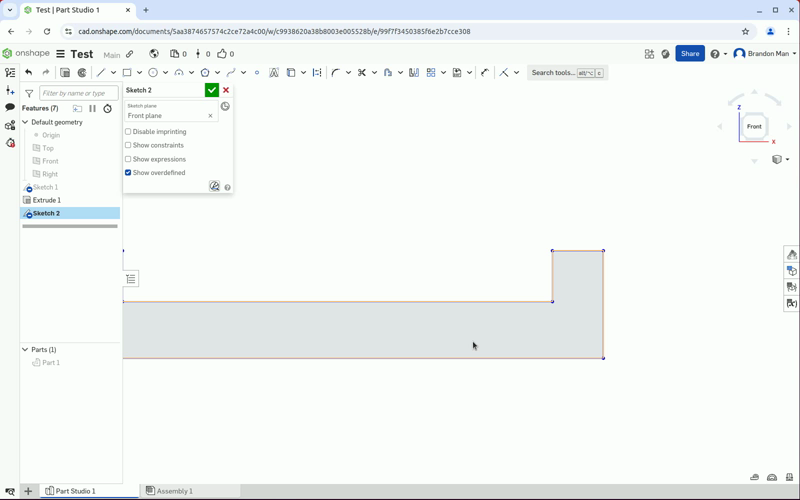
scroll(-6)
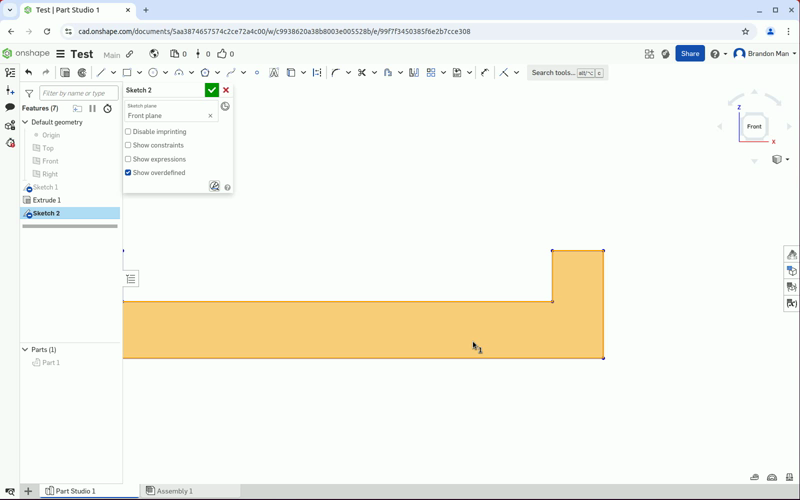
scroll(-6)
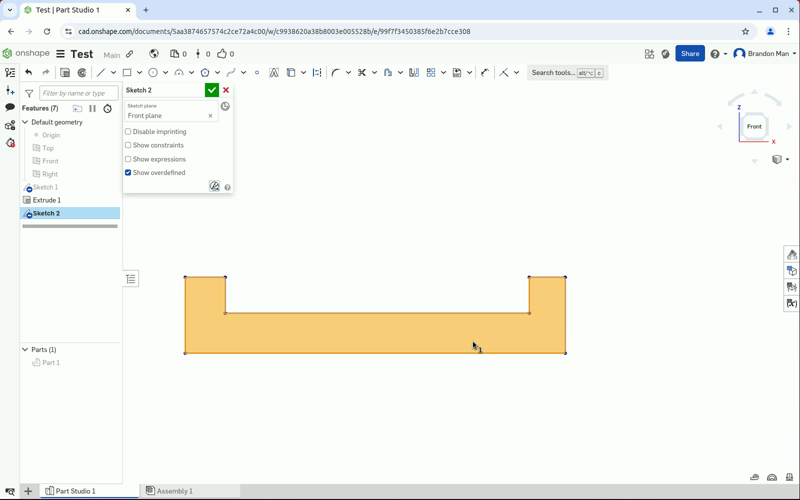
scroll(-6)
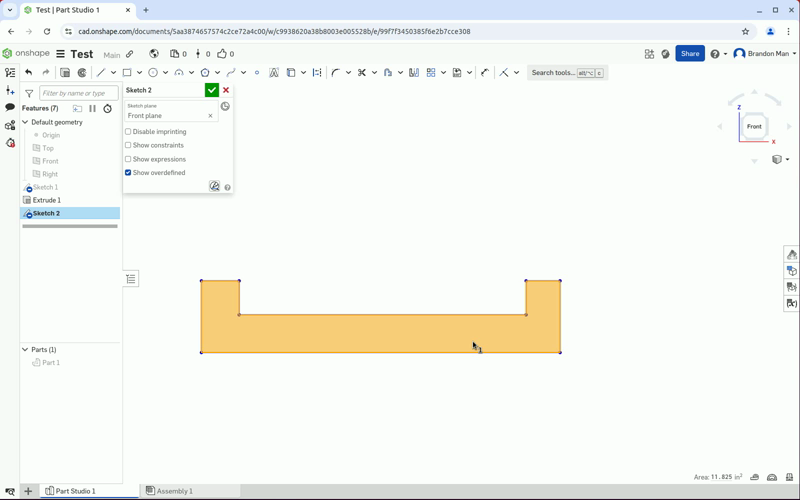
scroll(-6)
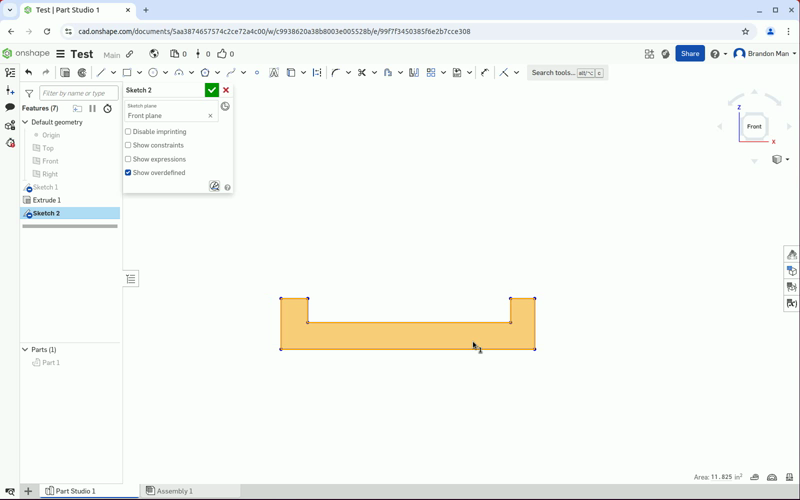
scroll(-6)
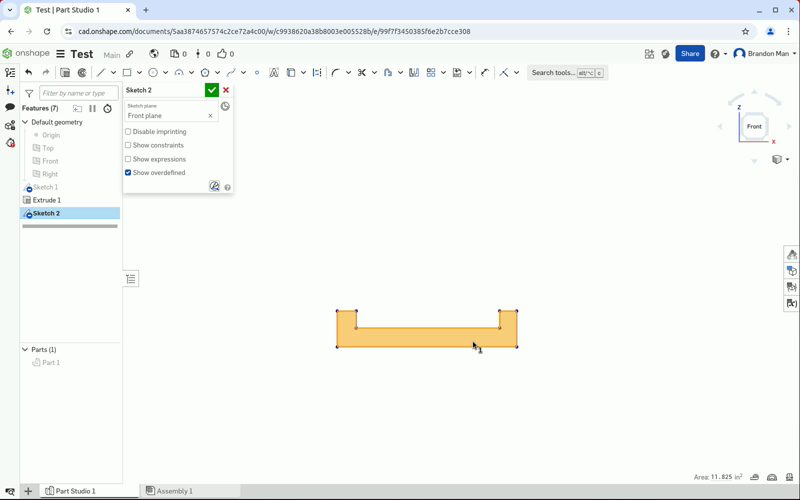
scroll(-6)
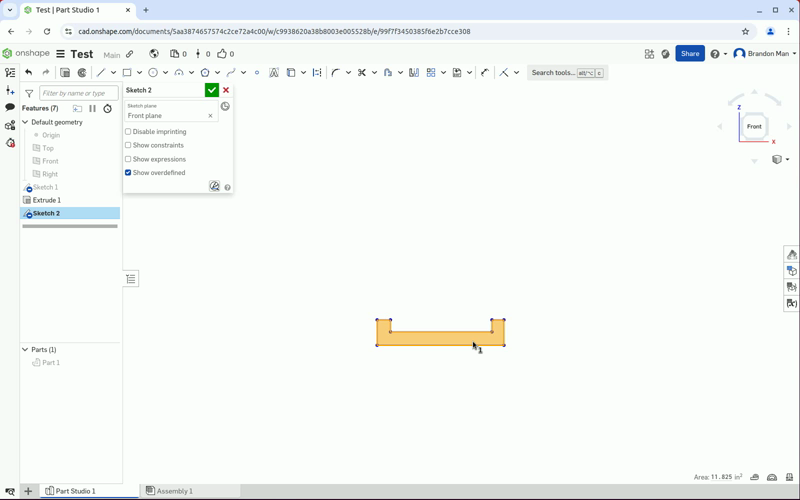
scroll(-6)
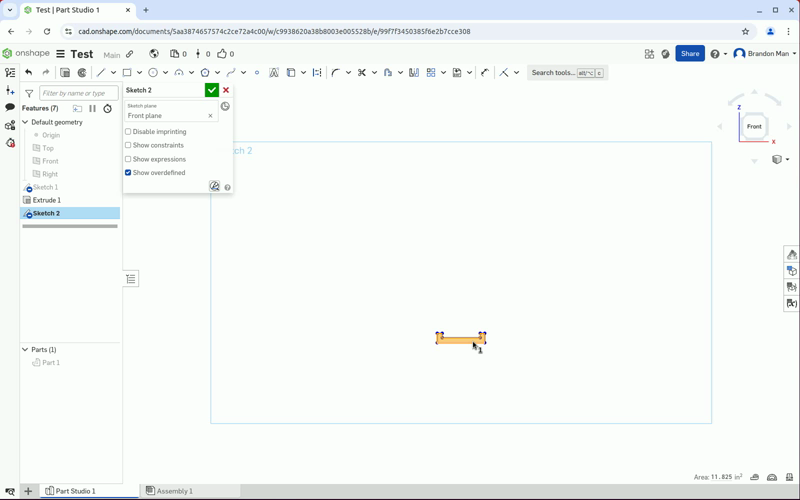
mouse_move(73, 352)
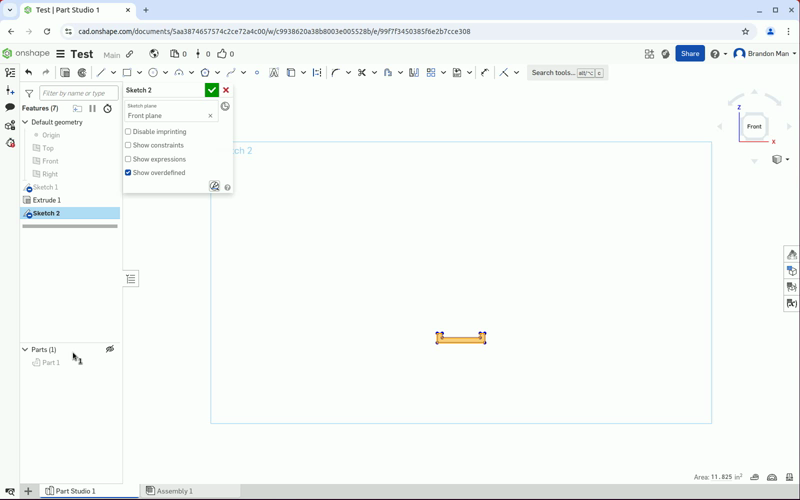
key(shift+y)
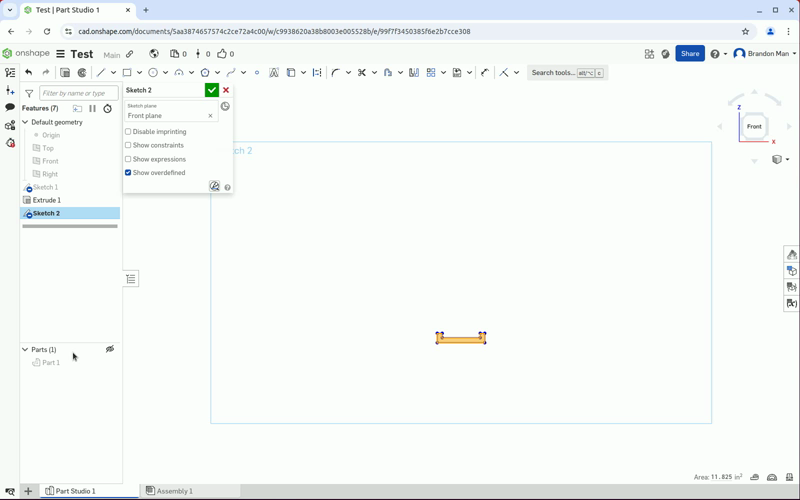
key(shift+e)
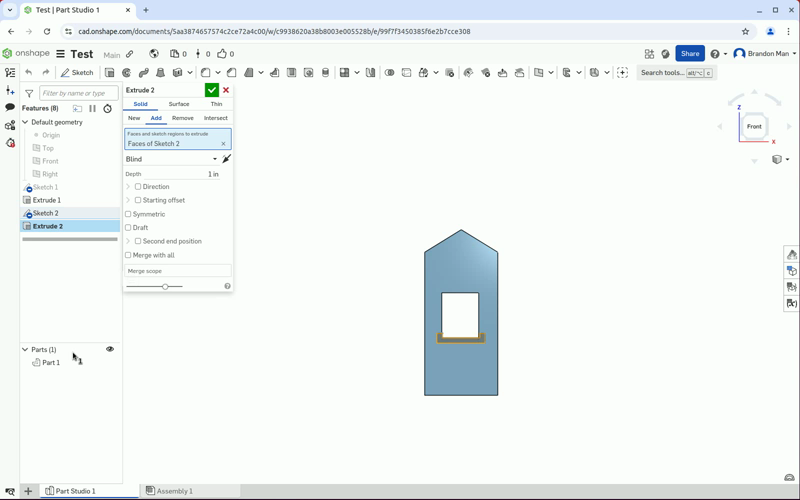
mouse_move(143, 106)
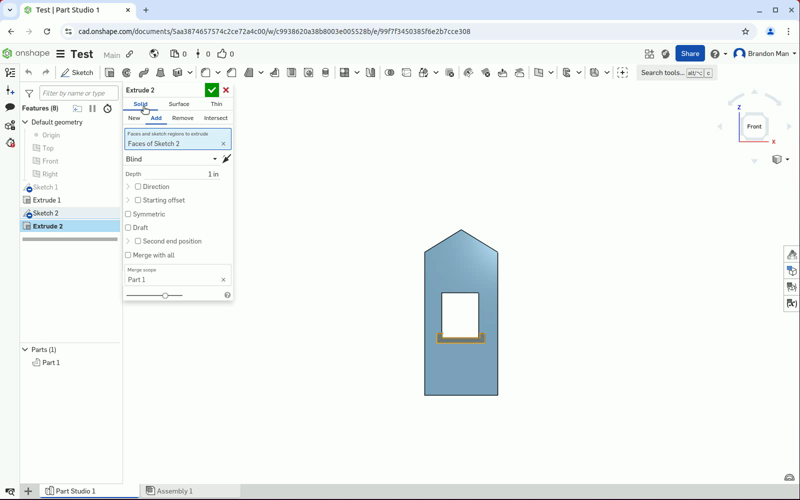
click(143, 106)
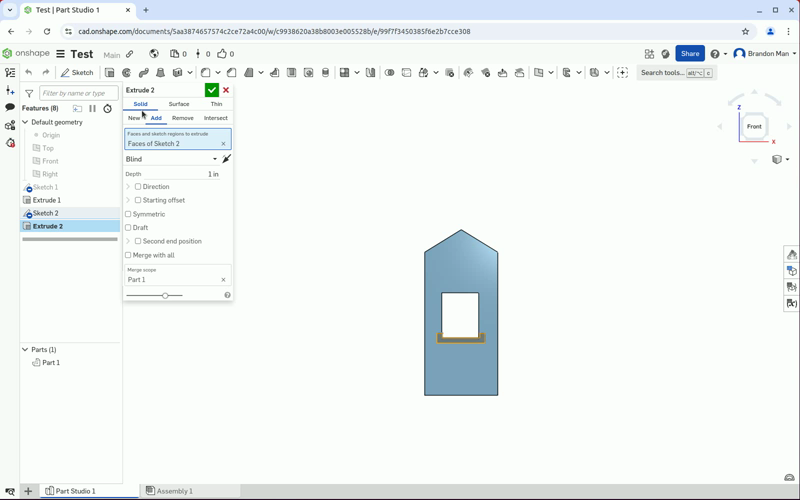
mouse_move(137, 120)
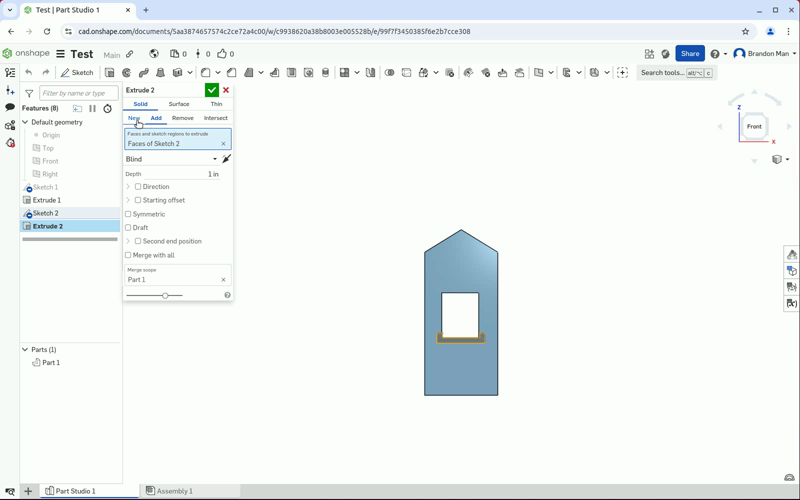
click(137, 120)
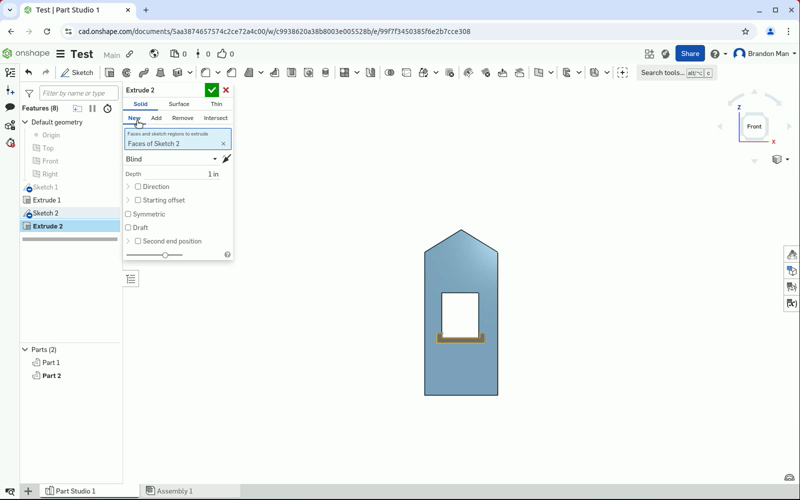
key(tab, 4)
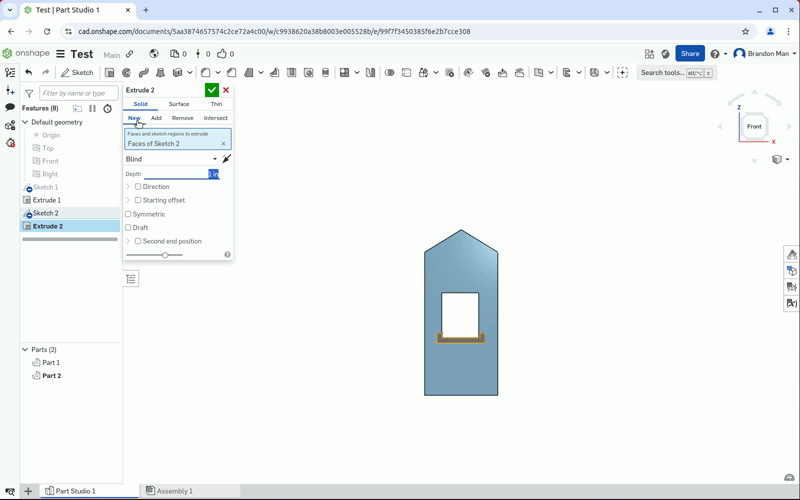
text(-11.313)
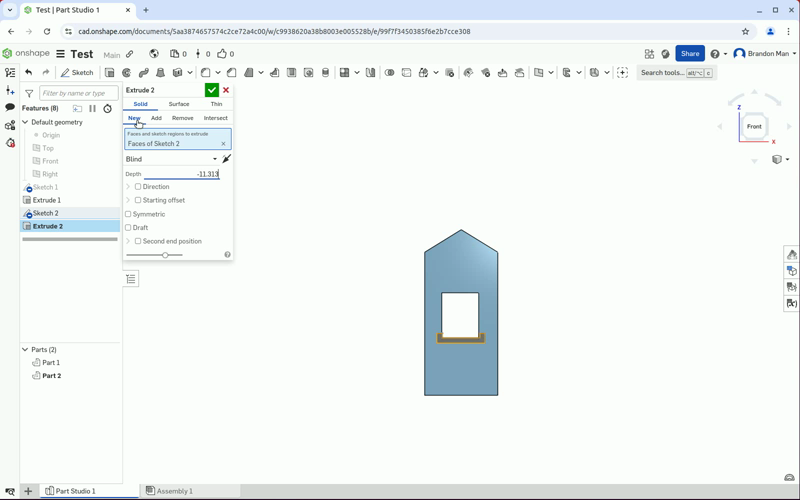
key(enter)
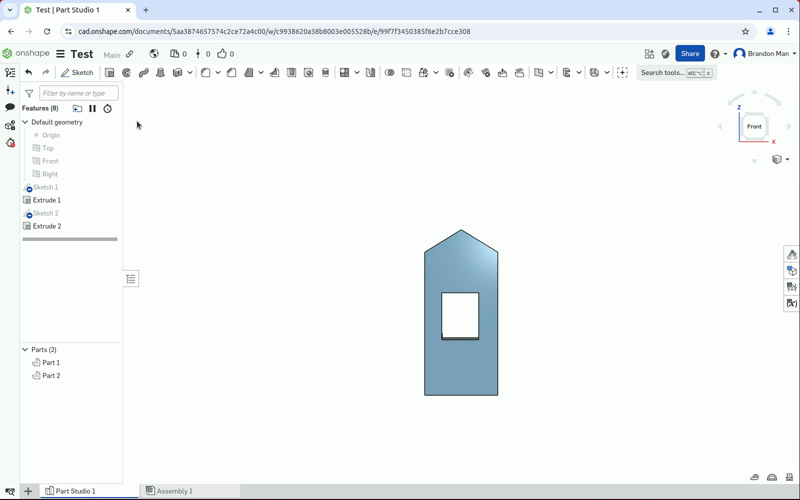
key(shift+h)
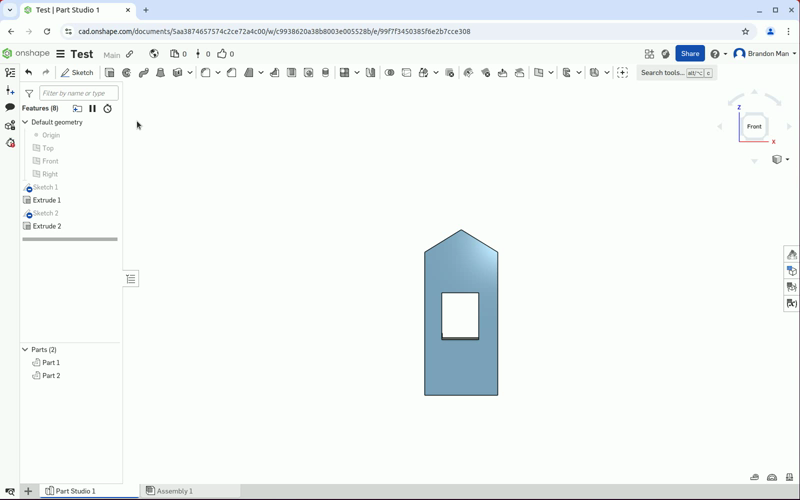
key(shift+h)
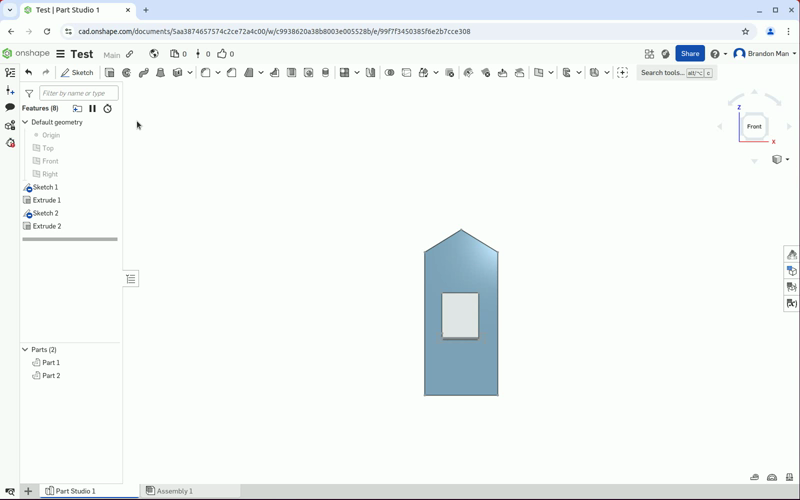
key(shift+7)
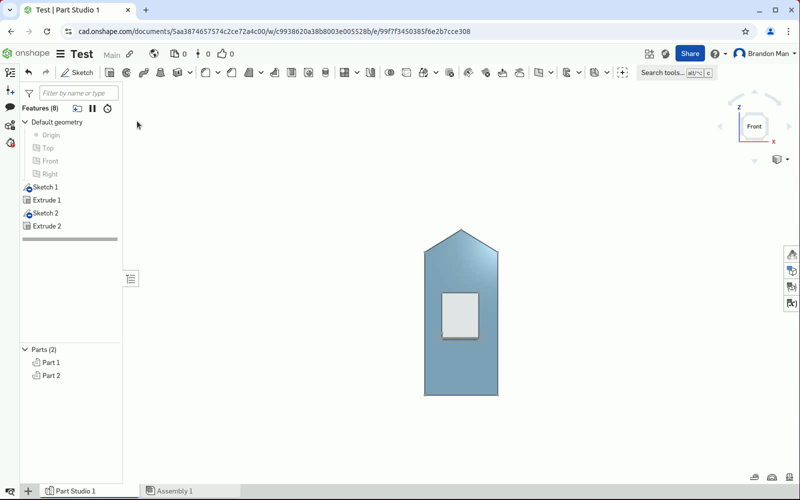
key(left, 2)
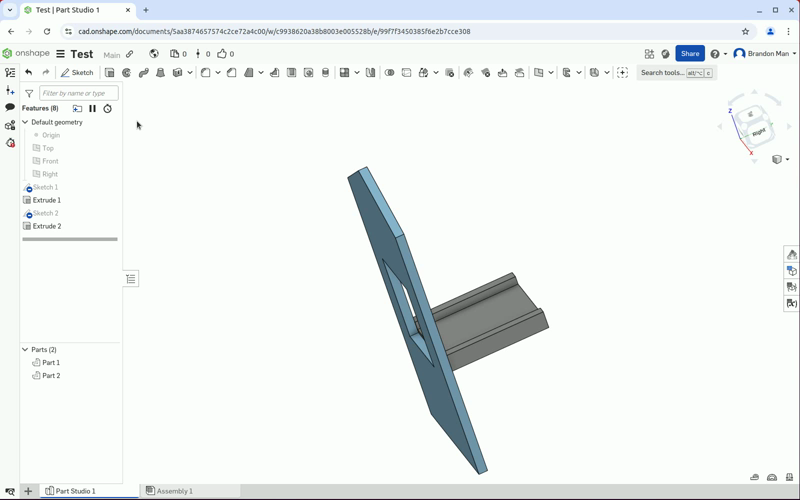
key(down, 2)
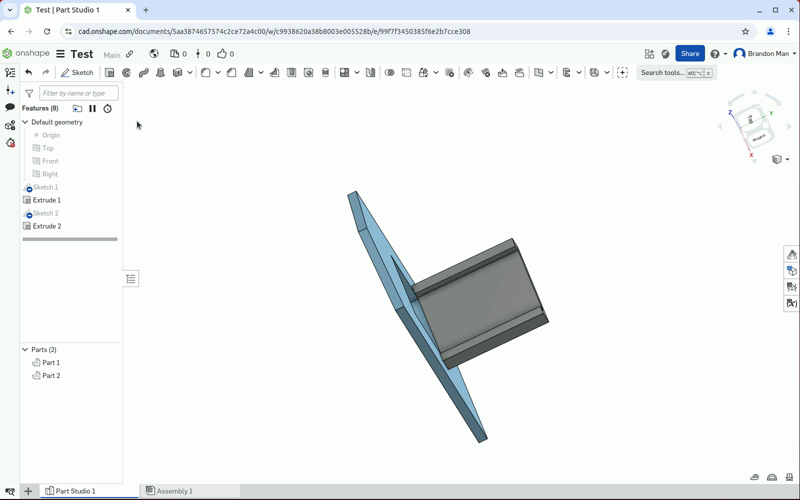
key(up, 2)
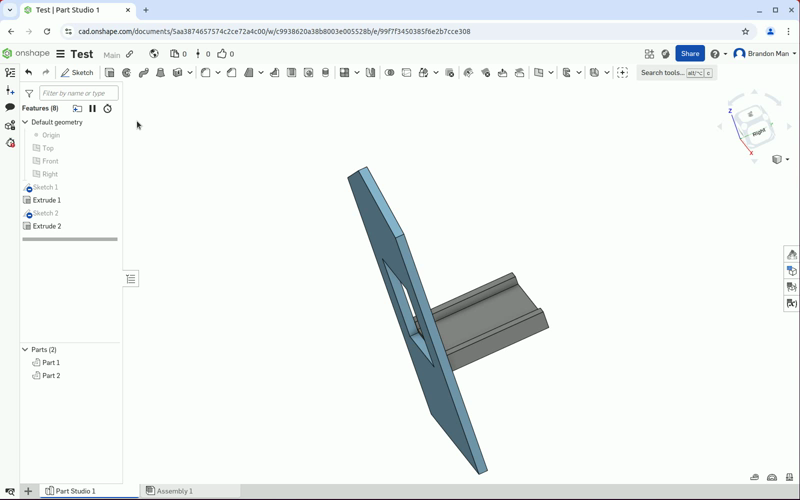
key(right, 2)
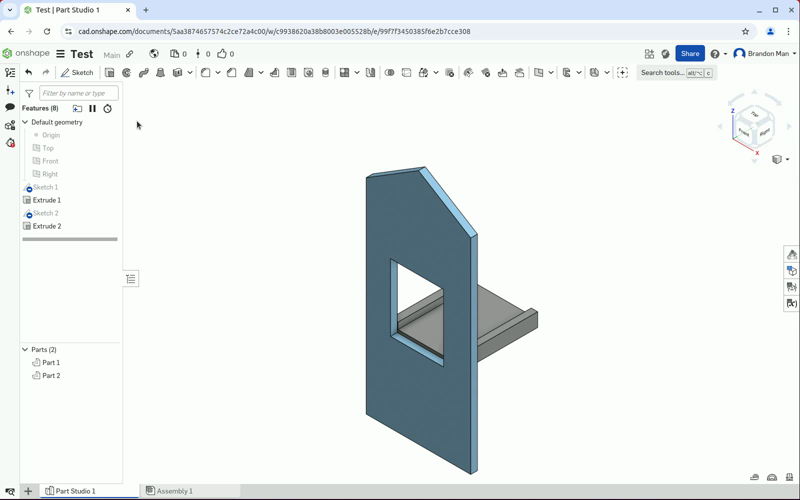
mouse_move(73, 189)
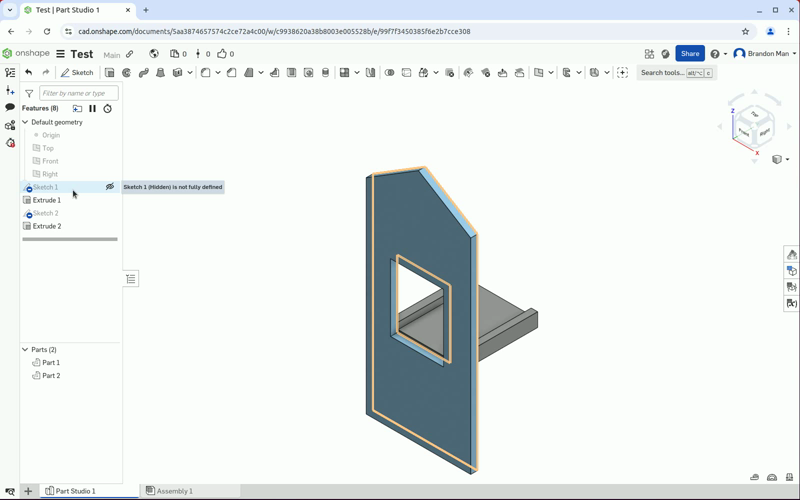
click(73, 189)